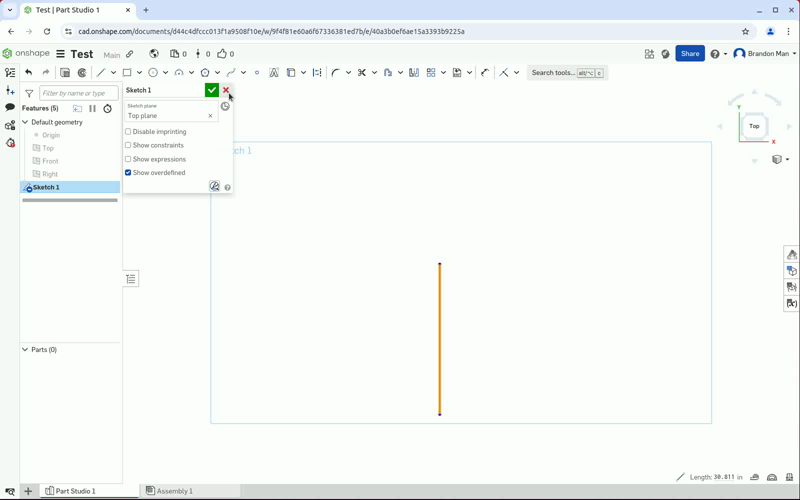
key(shift+h)
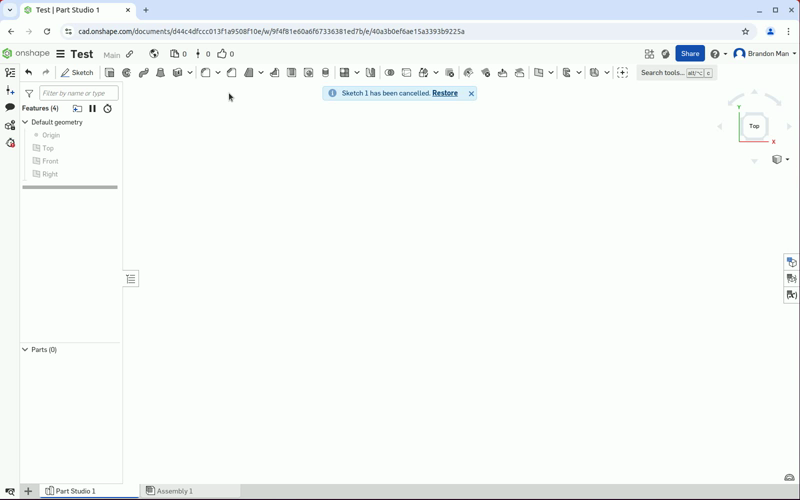
mouse_move(73, 352)
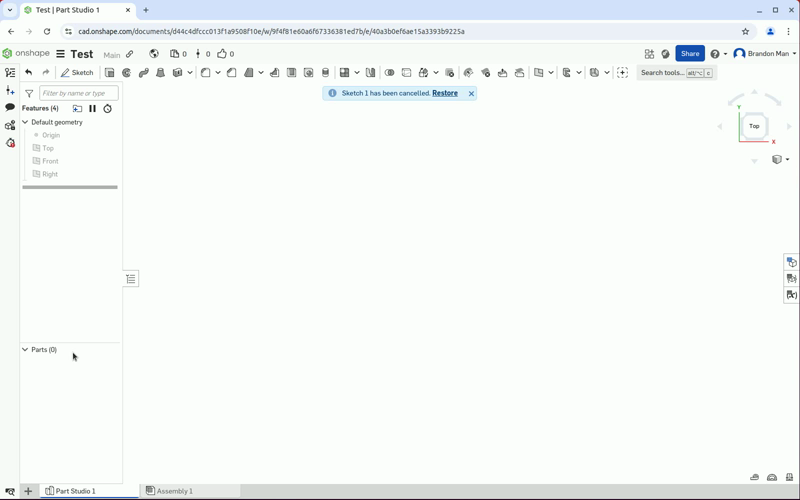
key(y)
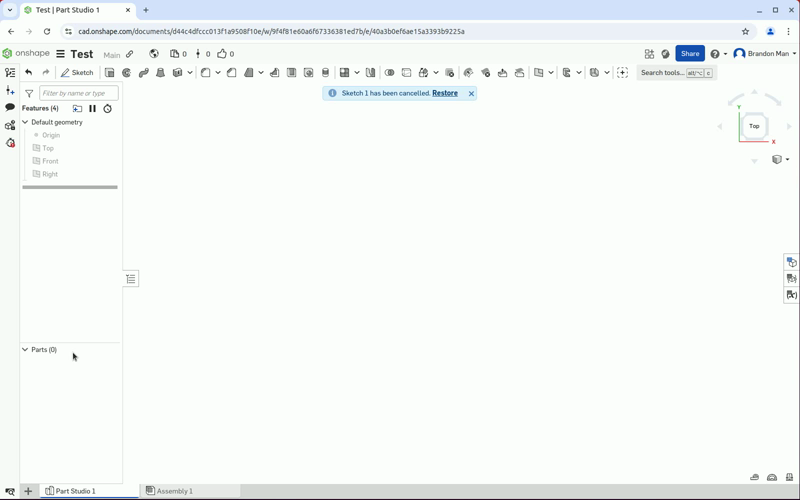
key(shift+p)
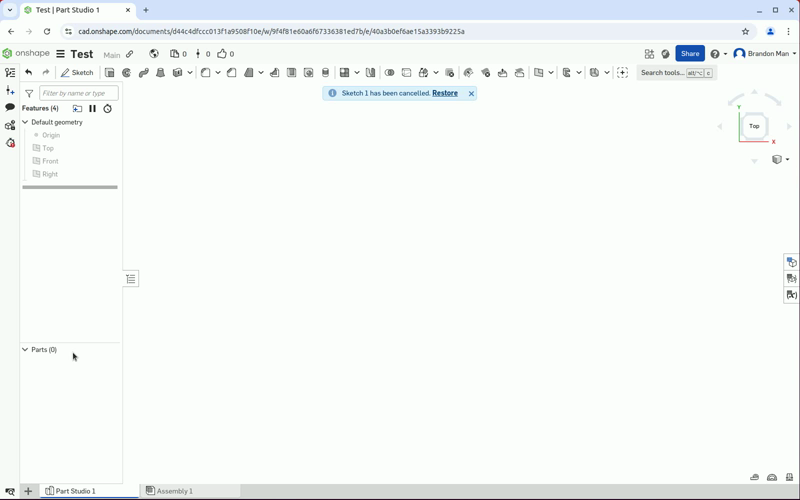
key(space)
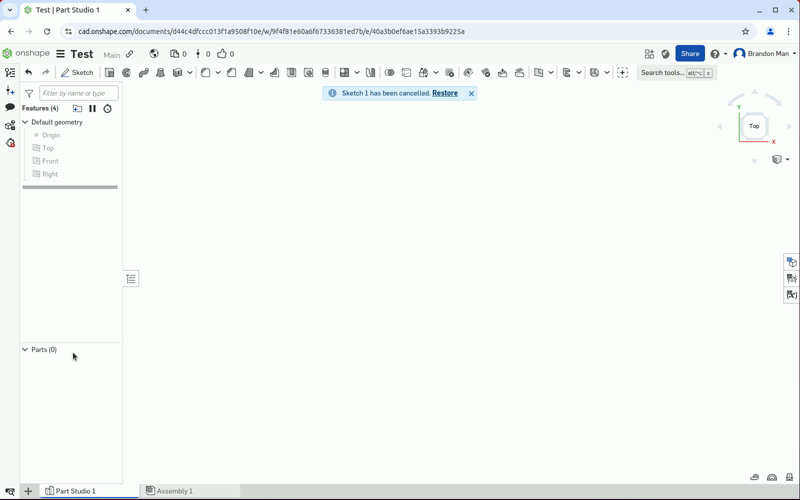
key_down(shift)
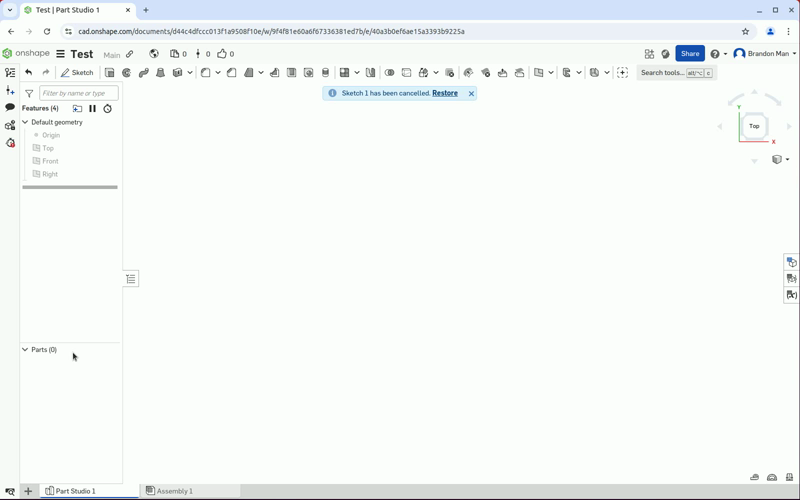
key(up)
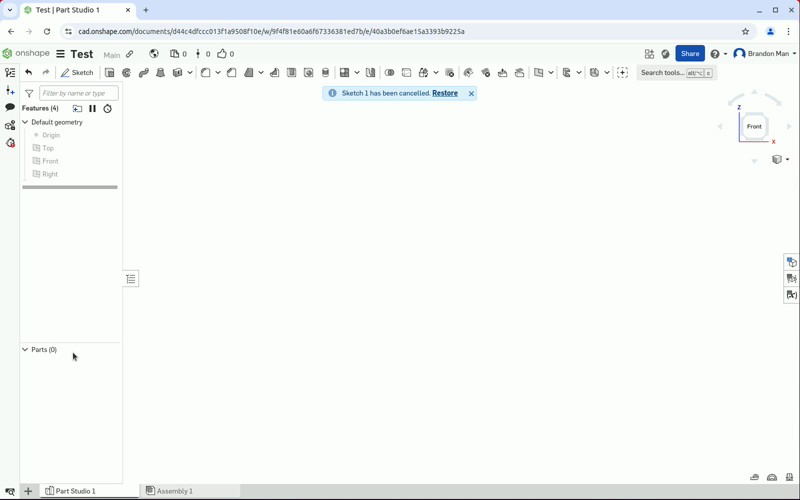
key_up(shift)
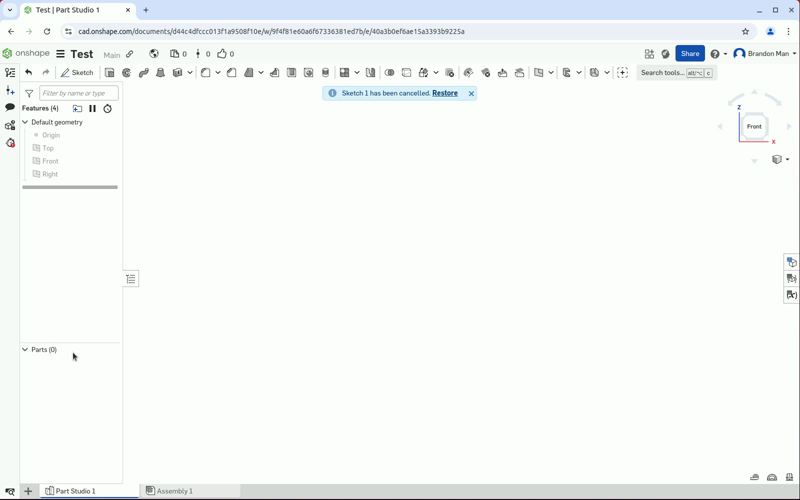
mouse_move(73, 352)
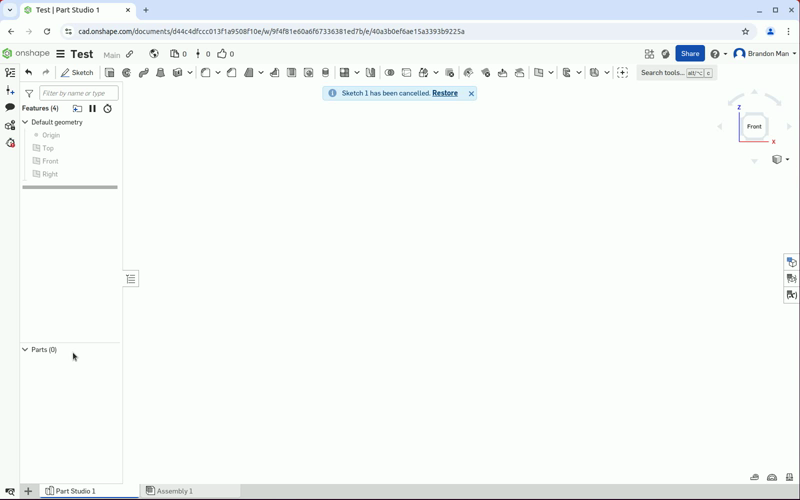
key(shift+y)
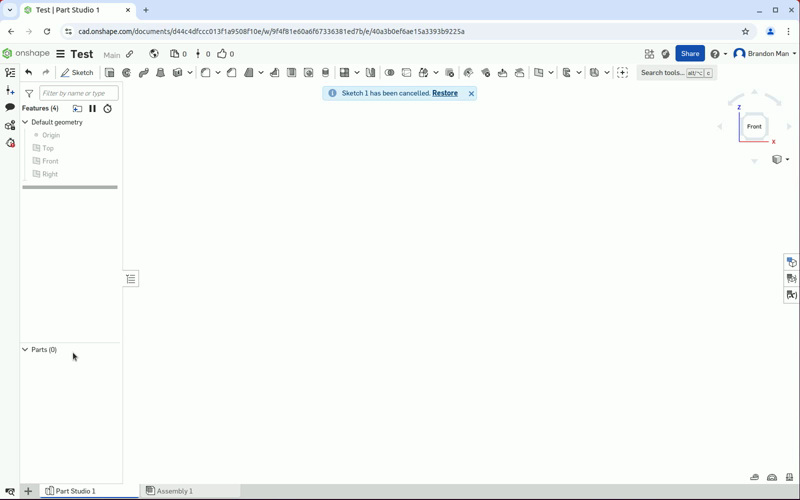
key(shift+s)
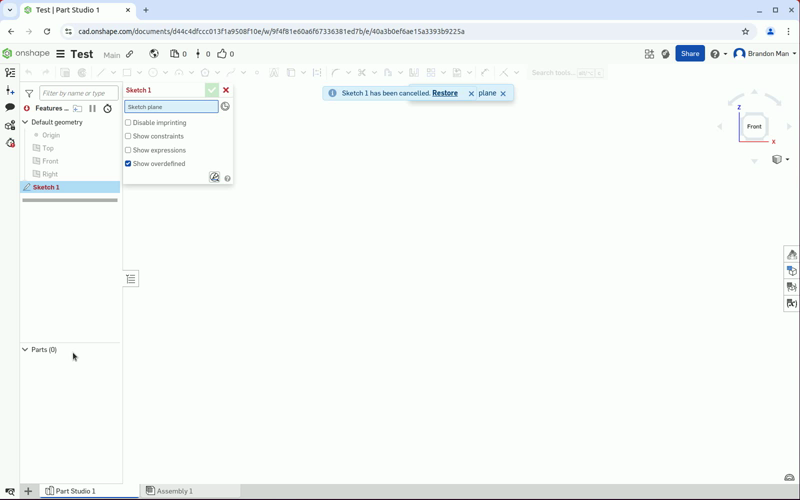
mouse_move(73, 163)
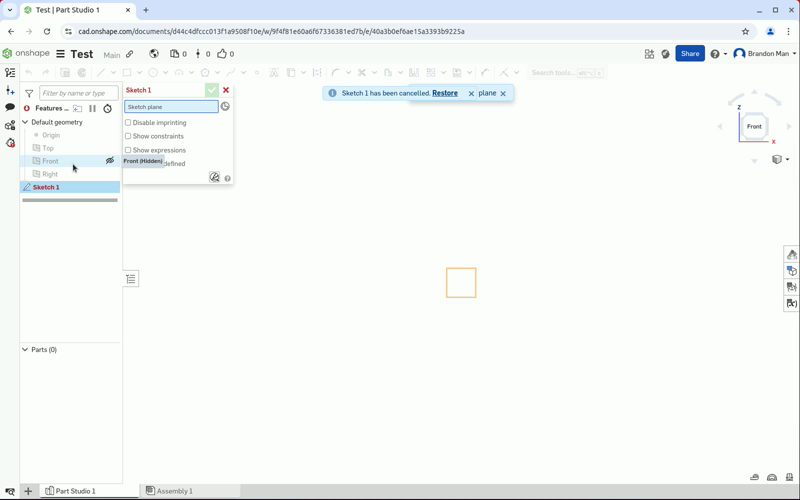
click(73, 163)
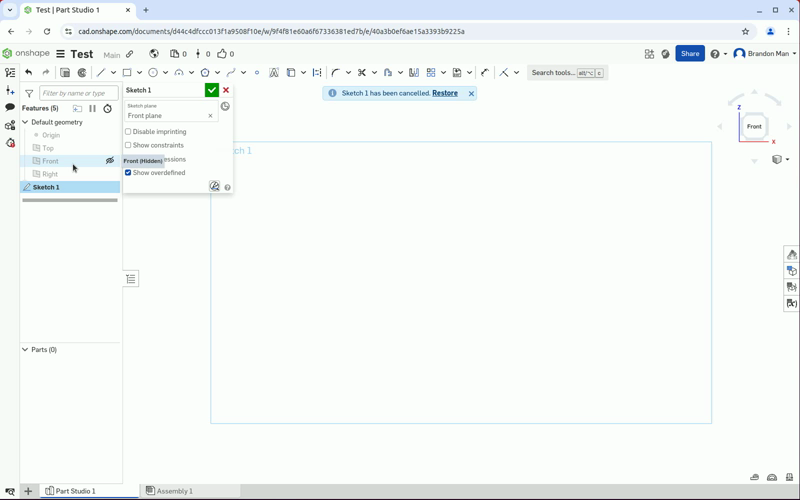
mouse_move(73, 352)
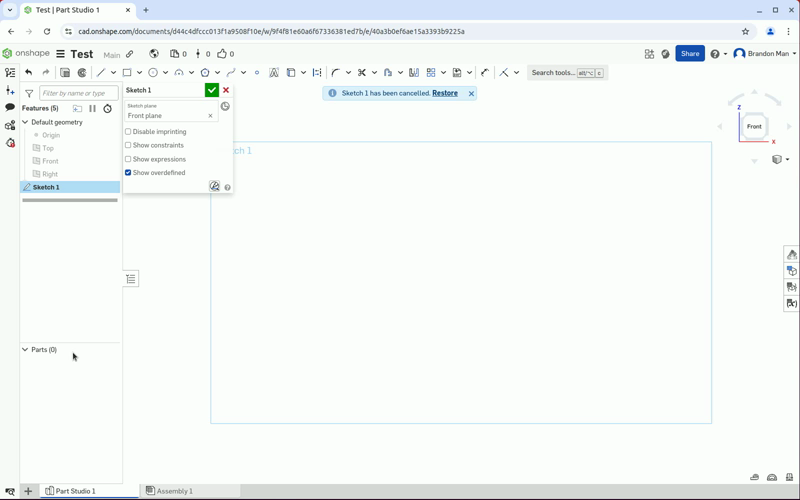
key(y)
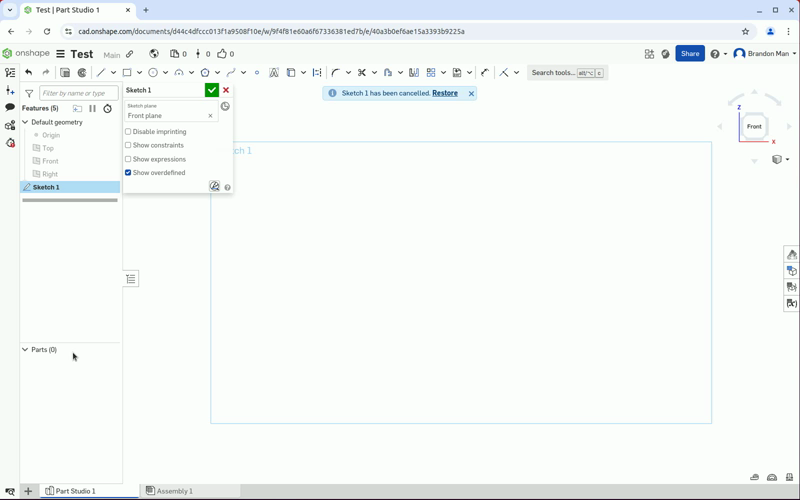
key(l)
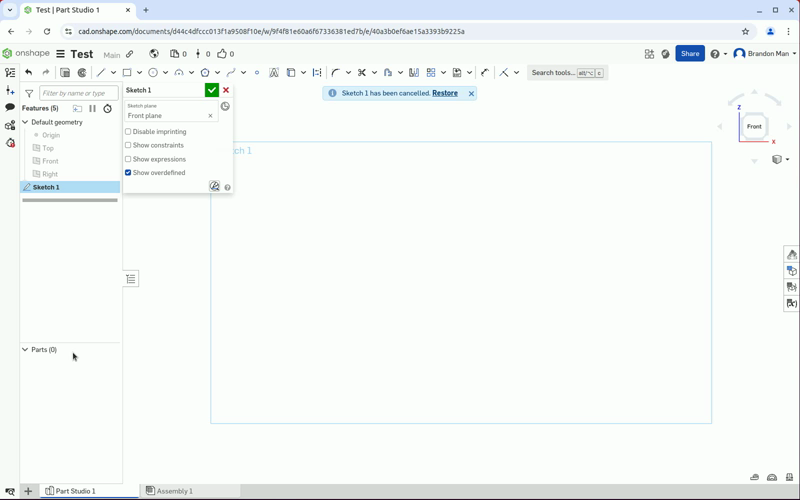
key_down(shift)
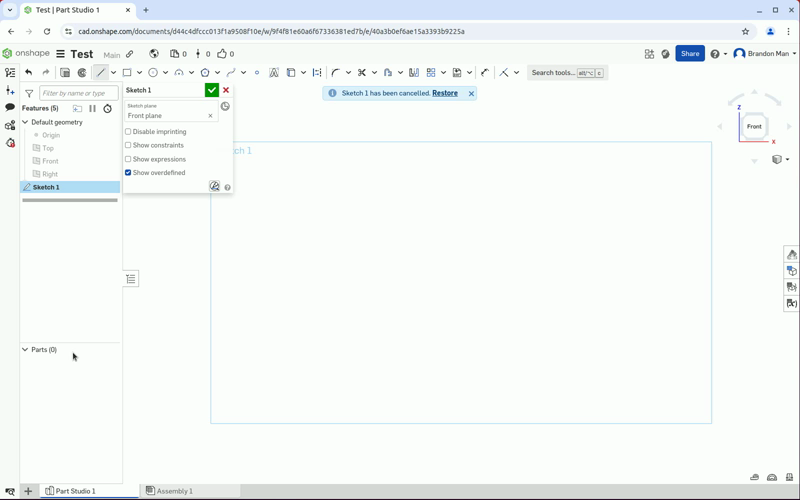
mouse_move(391, 290)
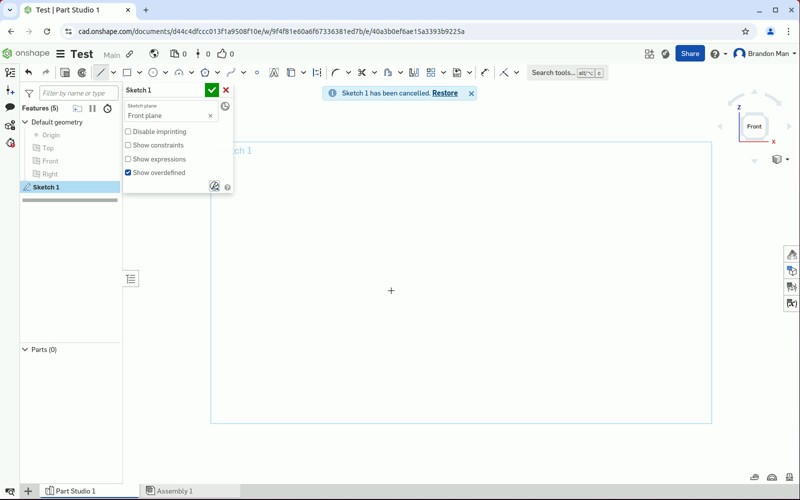
click(391, 290)
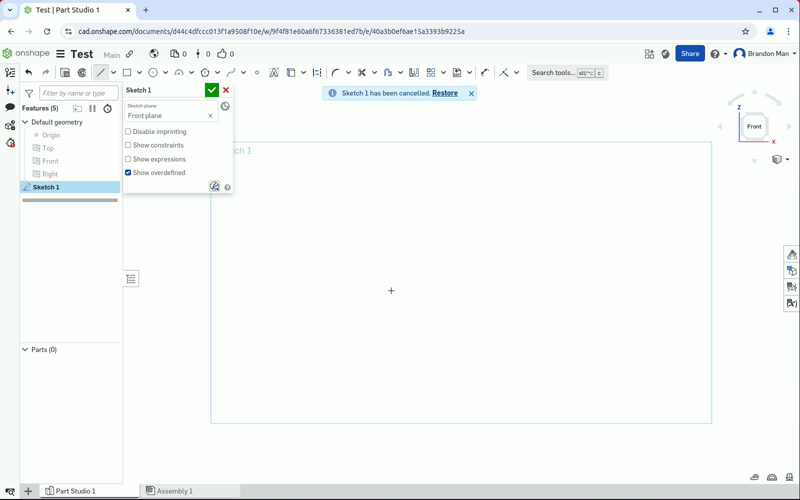
key_up(shift)
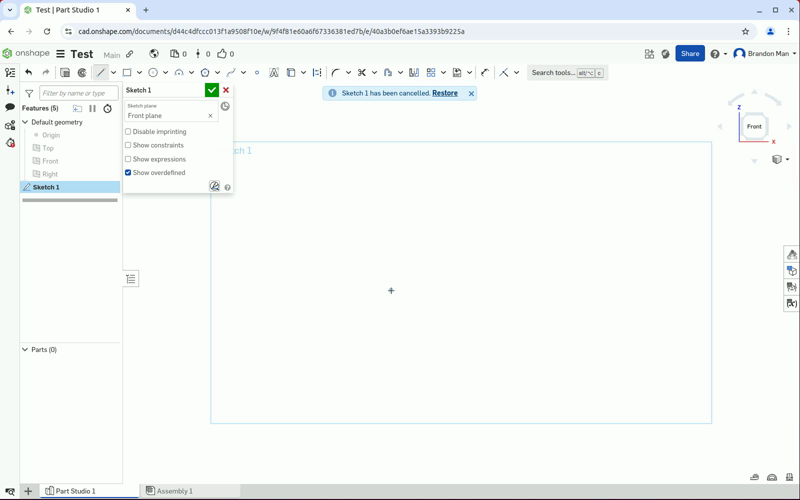
key_down(shift)
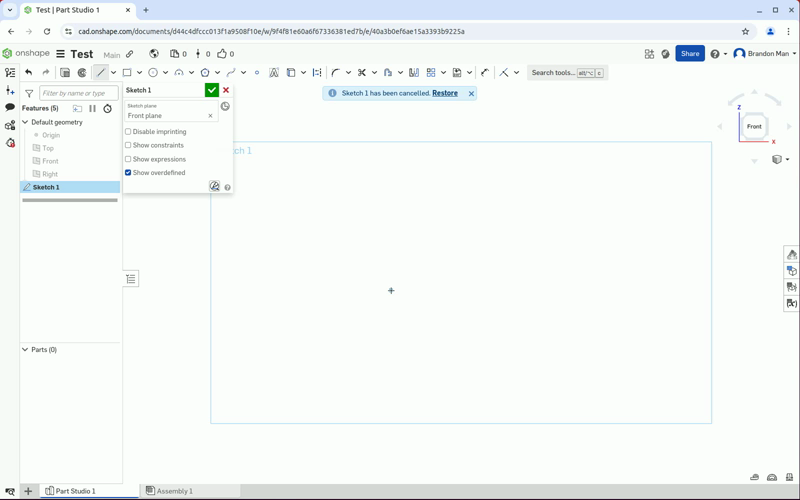
mouse_move(421, 290)
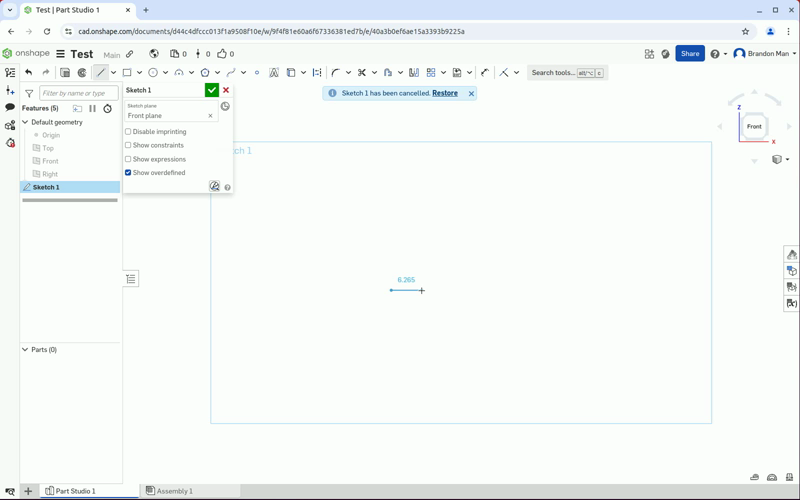
mouse_move(443, 290)
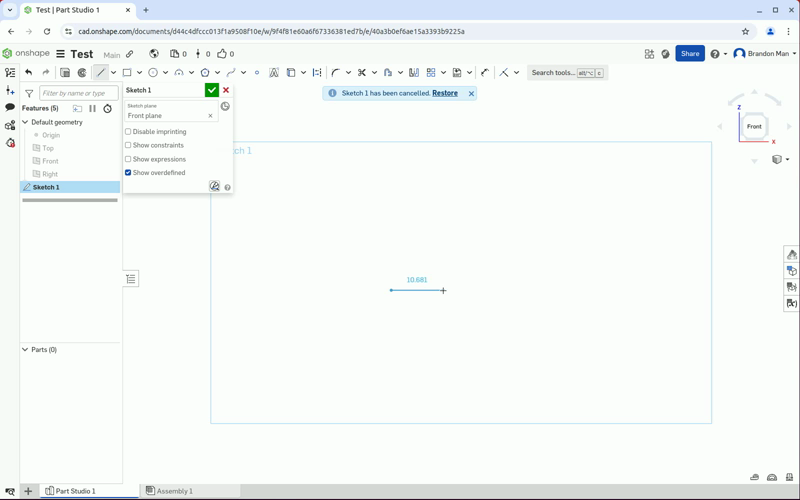
click(443, 290)
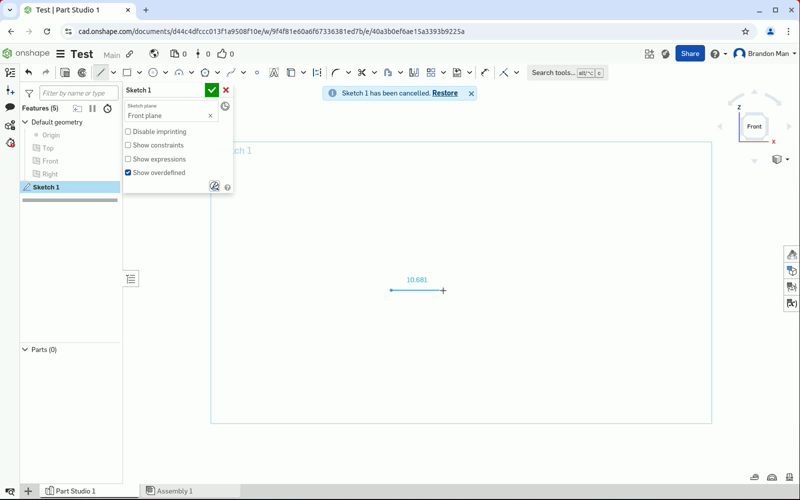
key_up(shift)
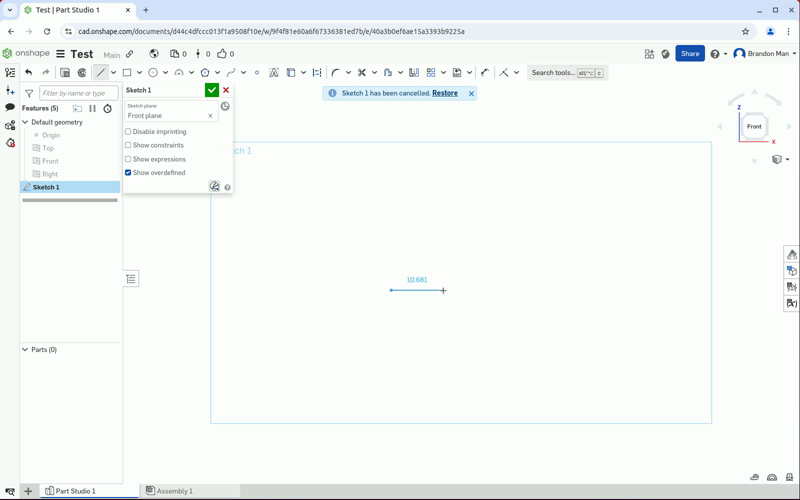
key_down(shift)
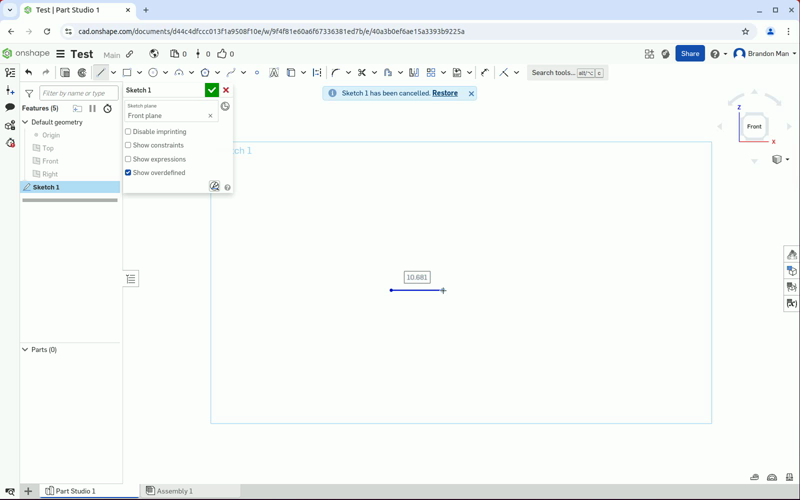
mouse_move(473, 290)
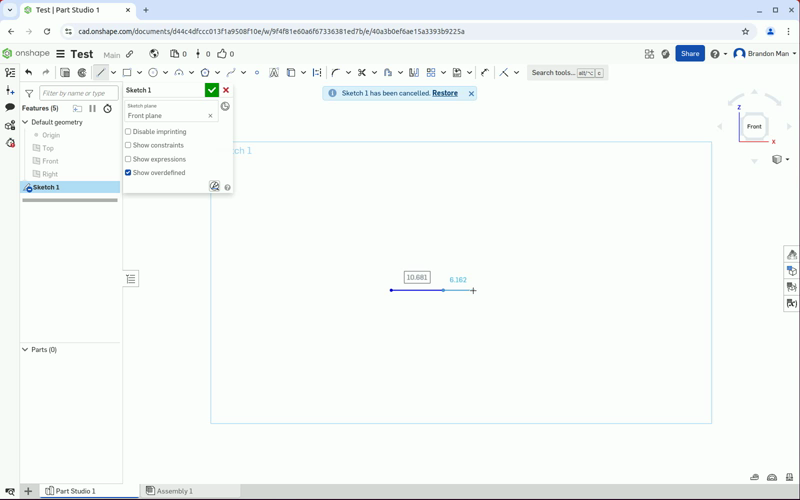
mouse_move(443, 349)
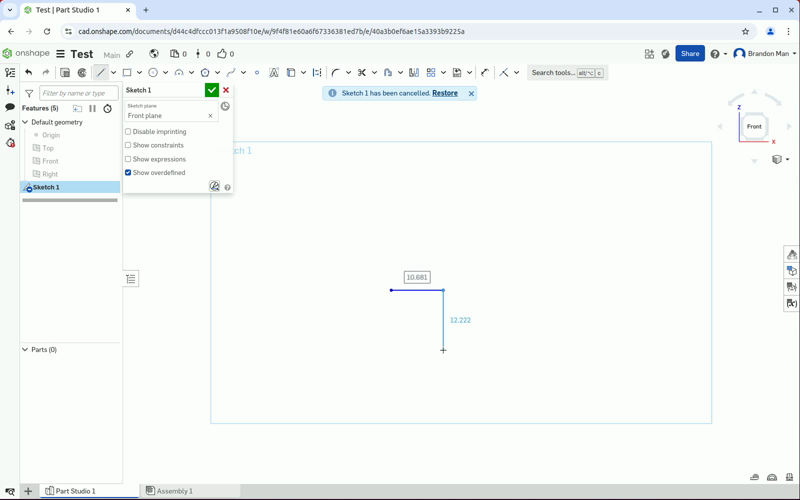
click(443, 349)
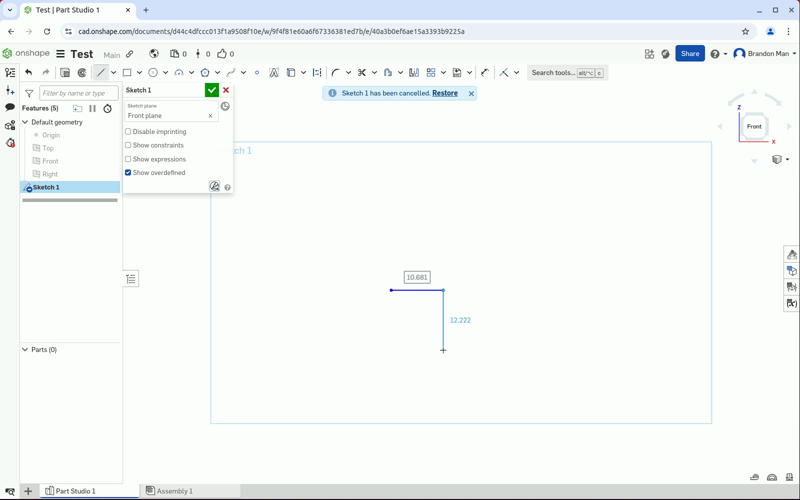
key_up(shift)
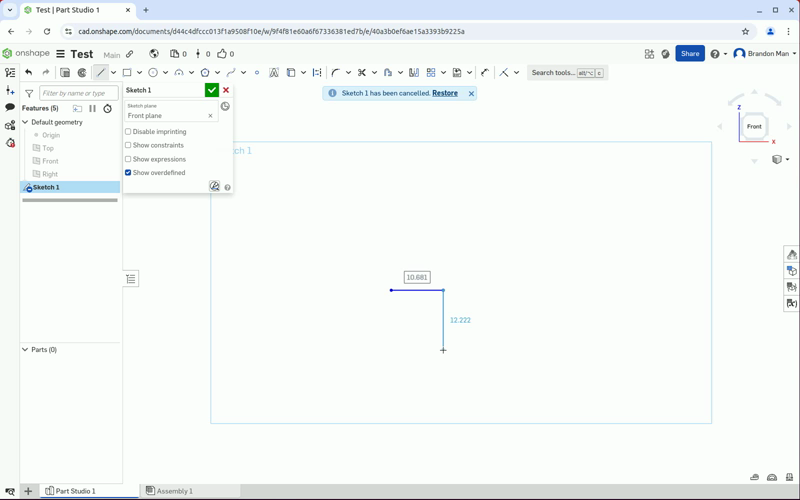
key_down(shift)
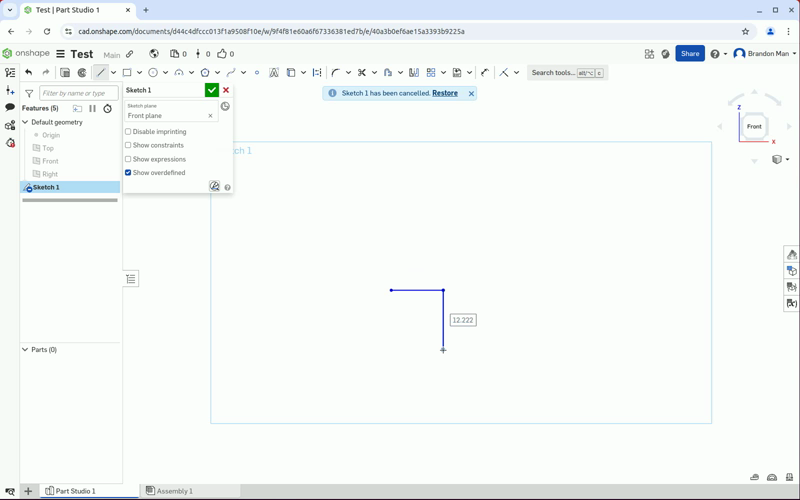
mouse_move(473, 349)
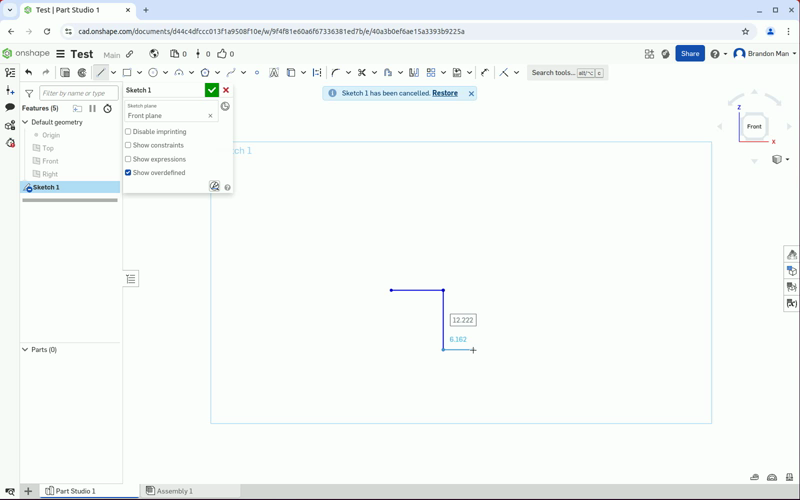
mouse_move(467, 349)
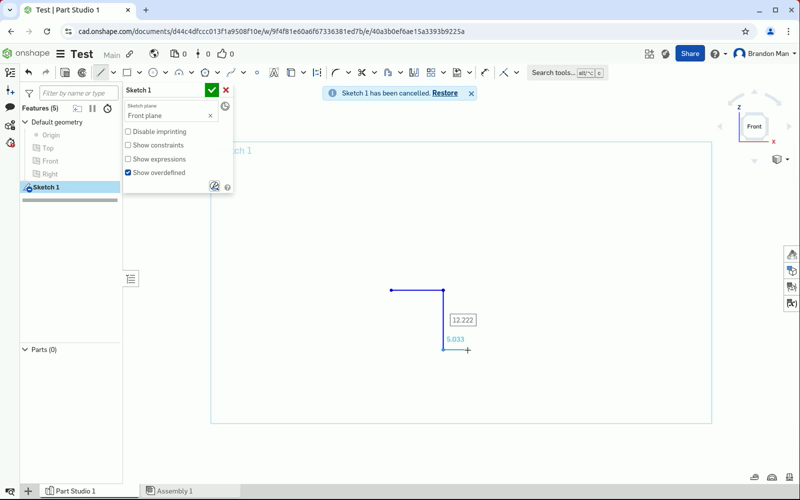
click(467, 349)
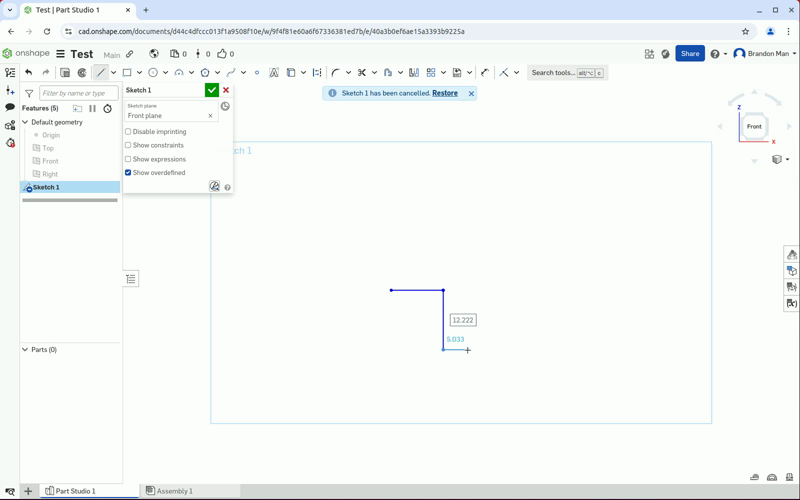
key_up(shift)
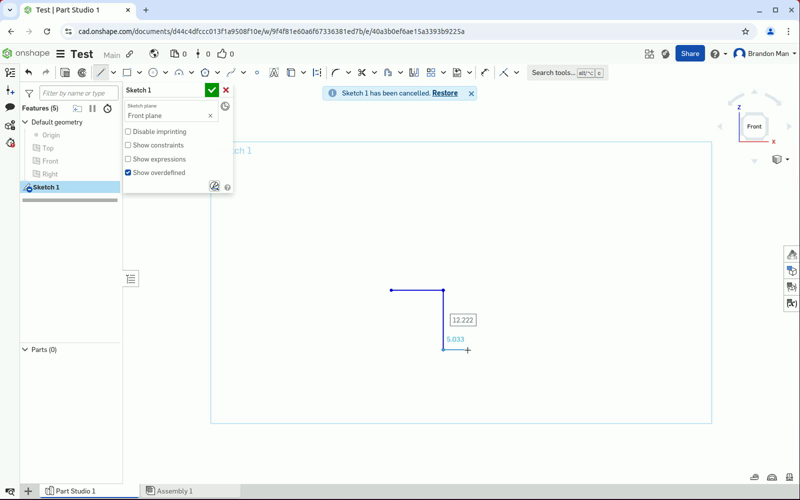
key_down(shift)
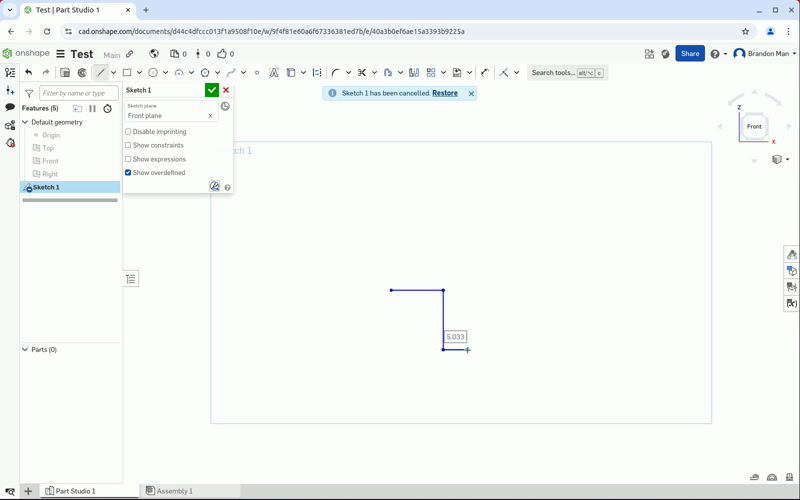
mouse_move(498, 349)
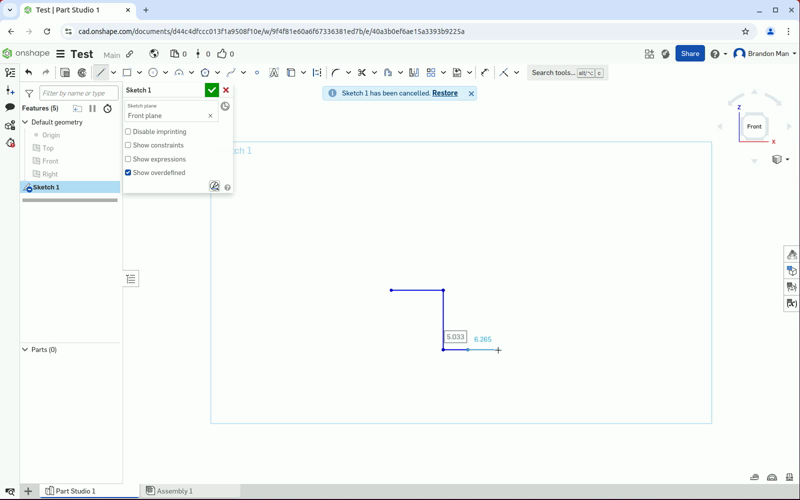
mouse_move(467, 290)
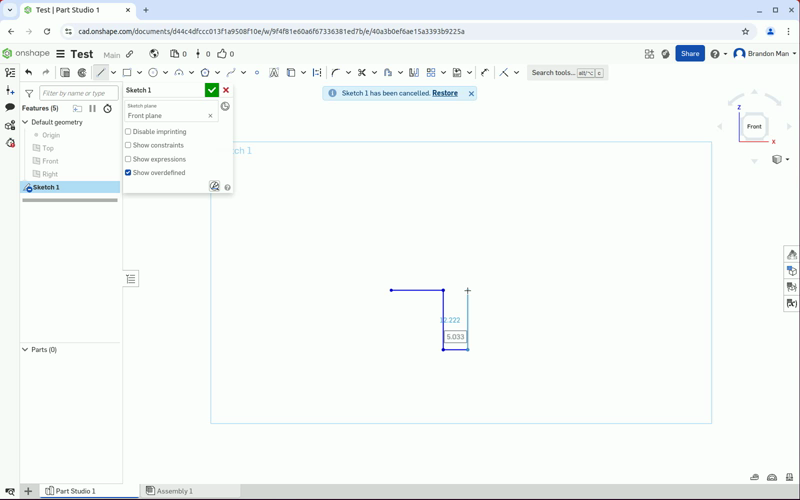
click(467, 290)
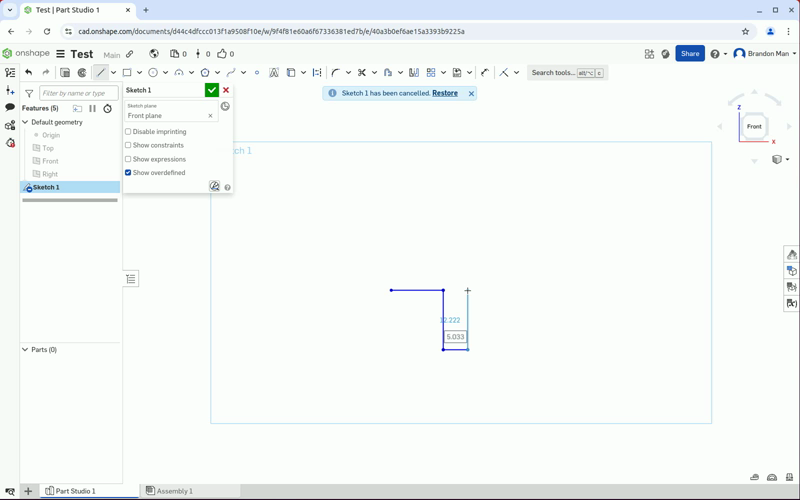
key_up(shift)
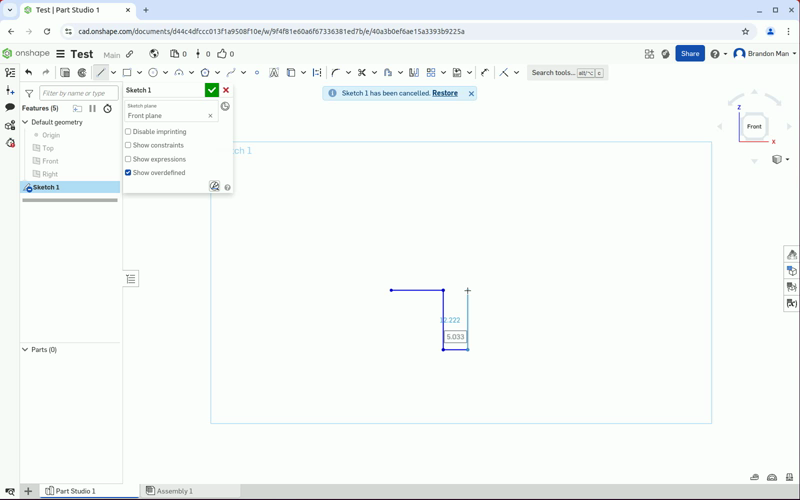
key_down(shift)
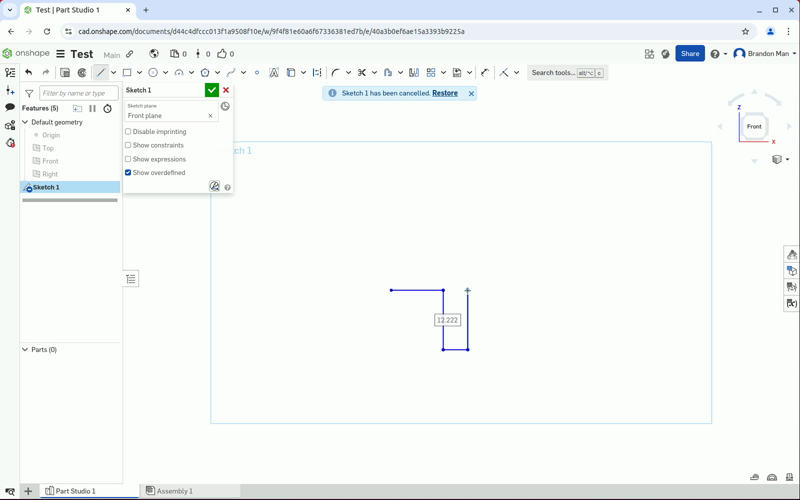
mouse_move(549, 290)
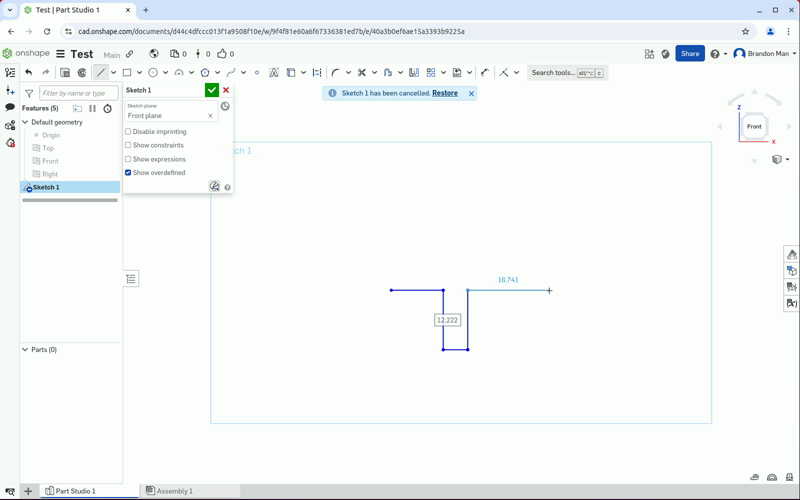
click(549, 290)
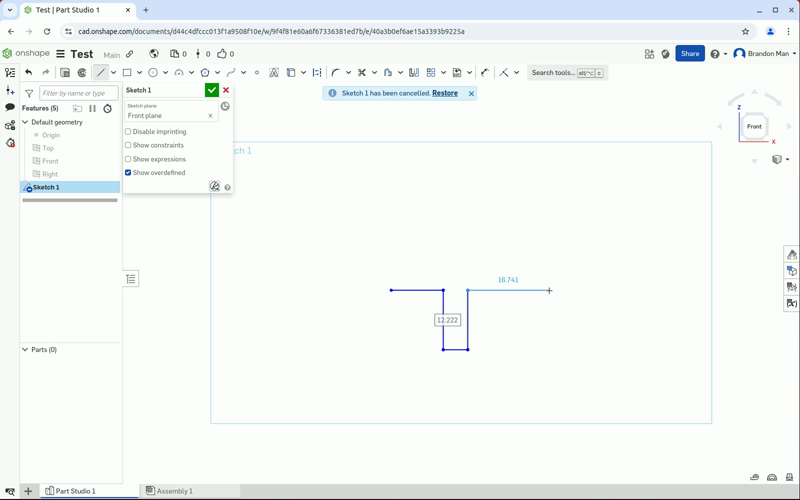
key_up(shift)
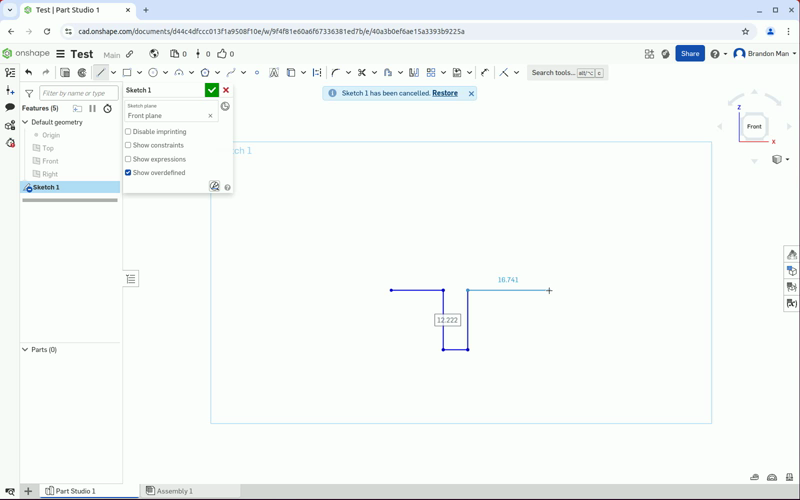
key_down(shift)
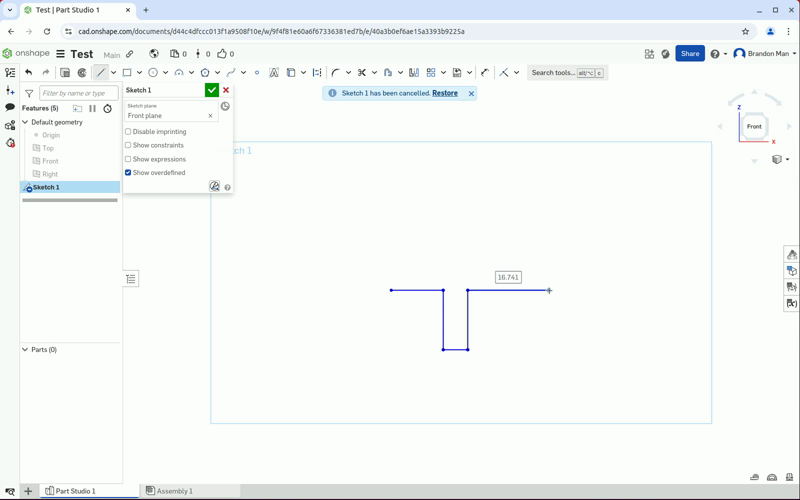
mouse_move(579, 290)
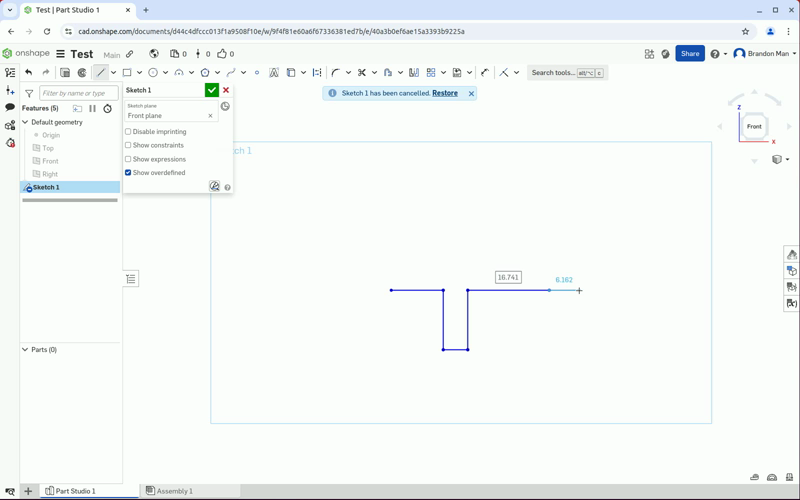
mouse_move(549, 260)
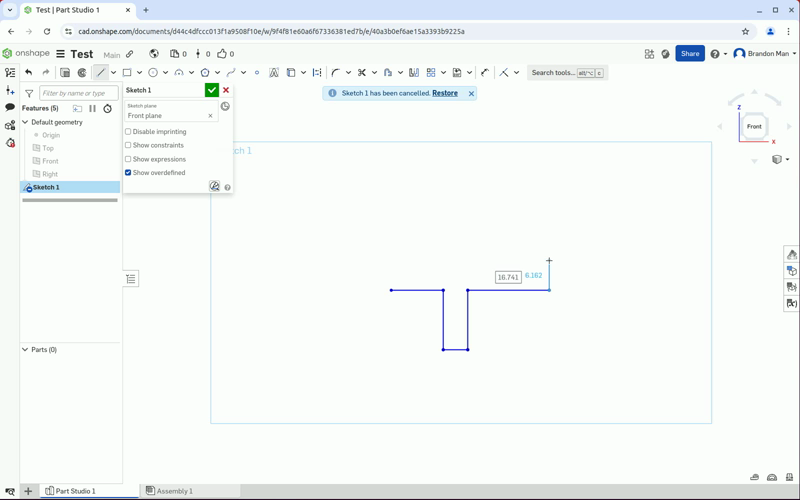
click(549, 260)
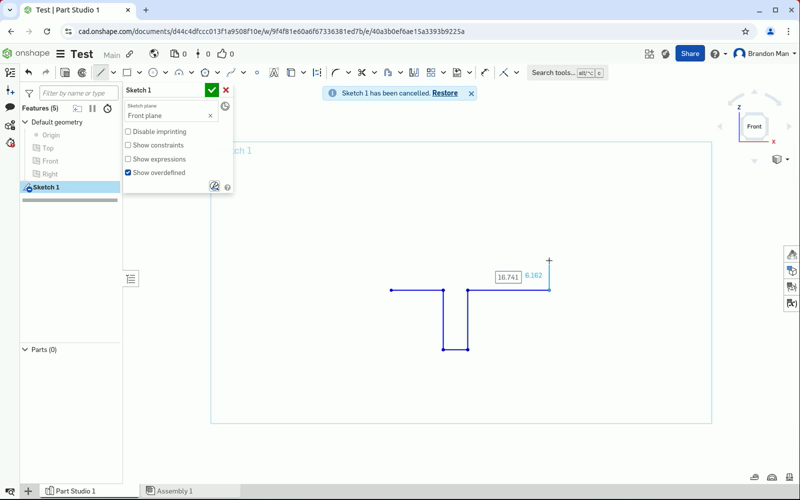
key_up(shift)
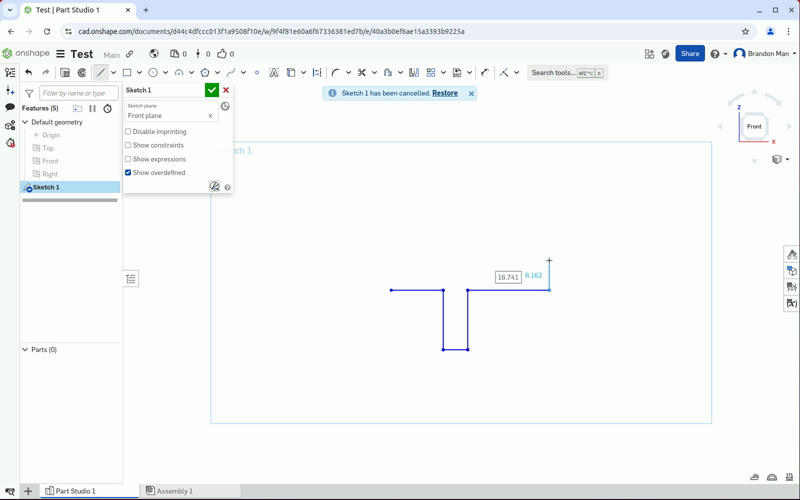
key_down(shift)
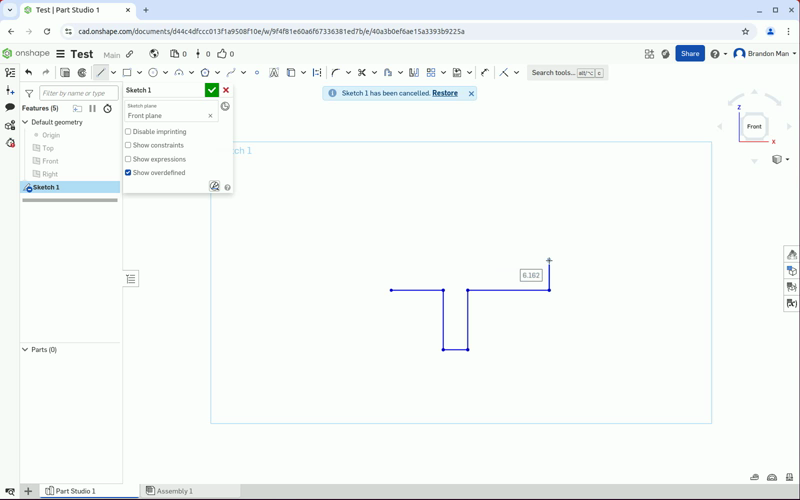
mouse_move(467, 260)
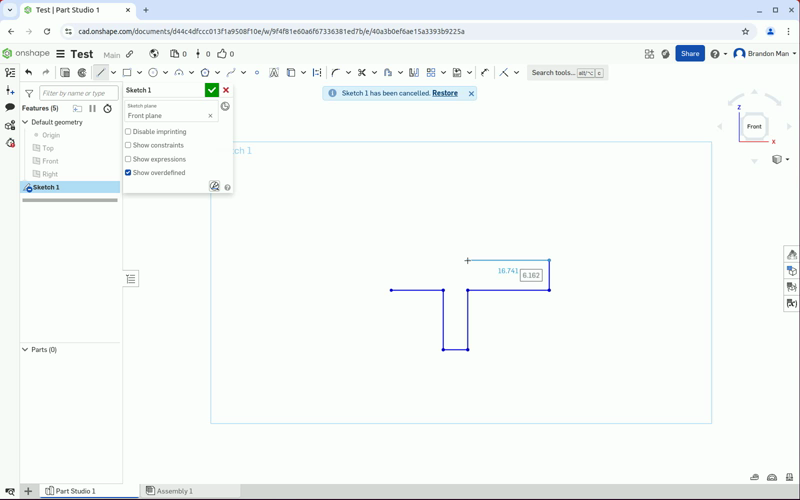
click(467, 260)
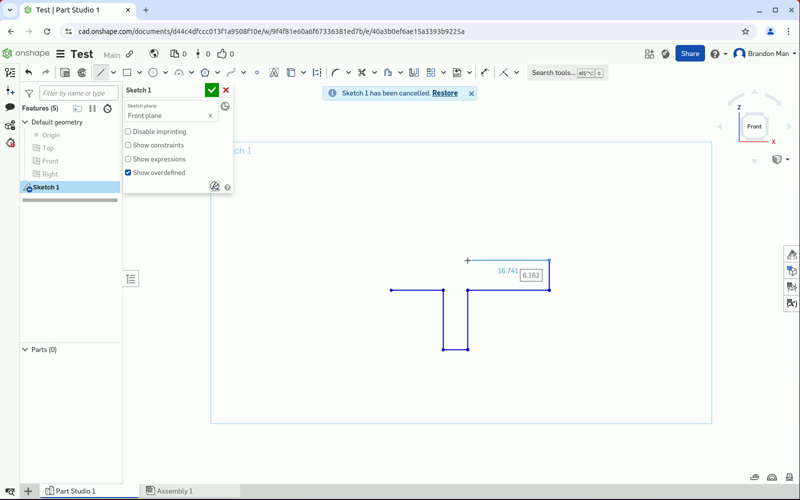
key_up(shift)
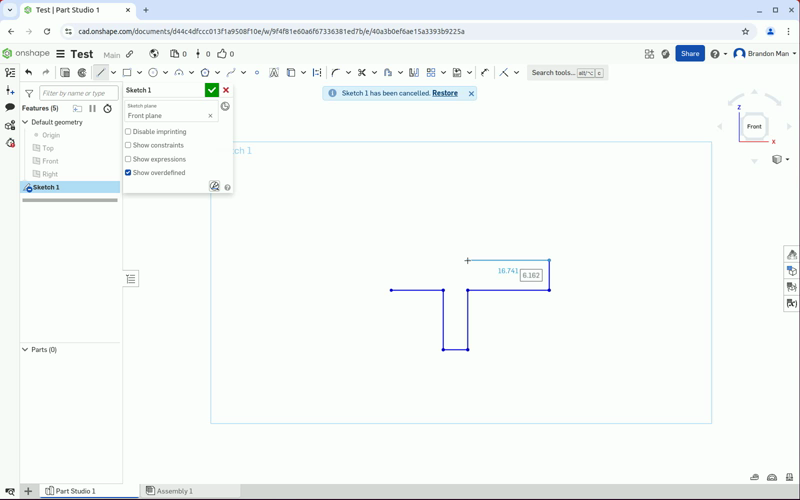
key_down(shift)
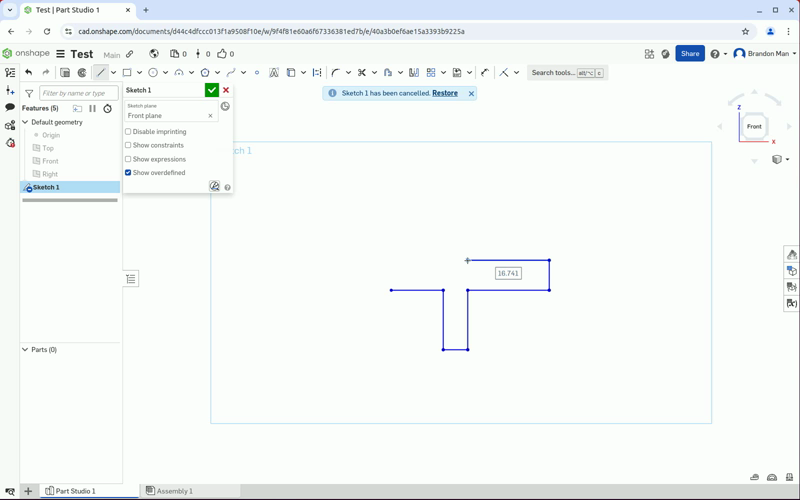
mouse_move(467, 170)
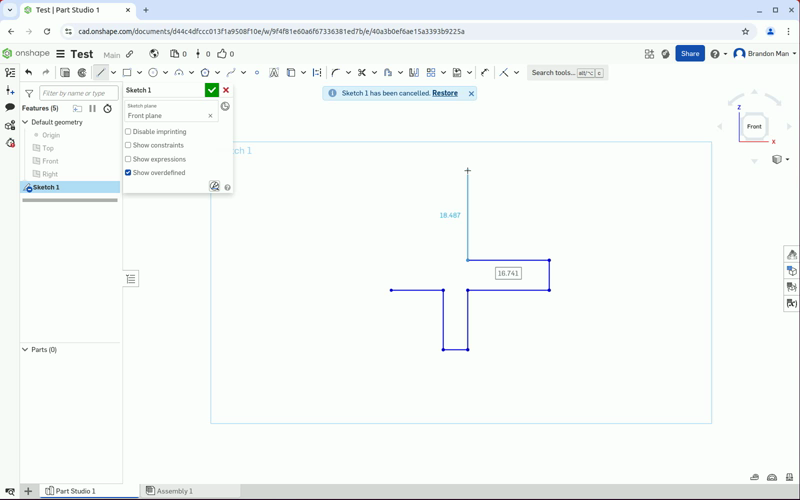
click(467, 170)
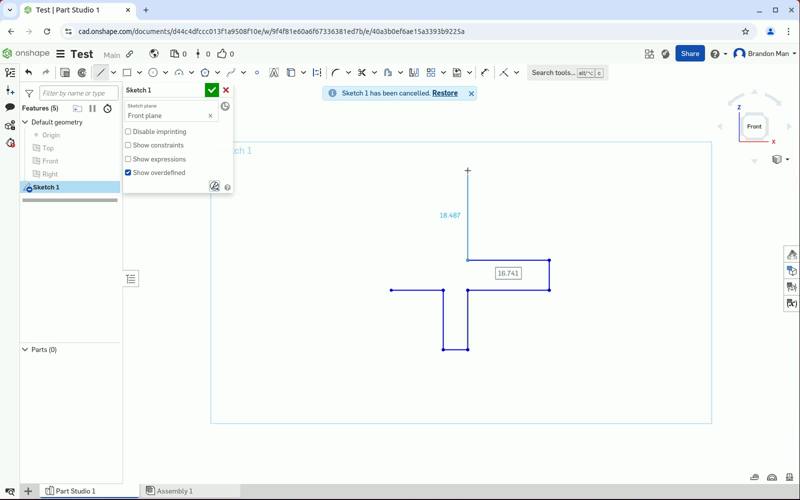
key_up(shift)
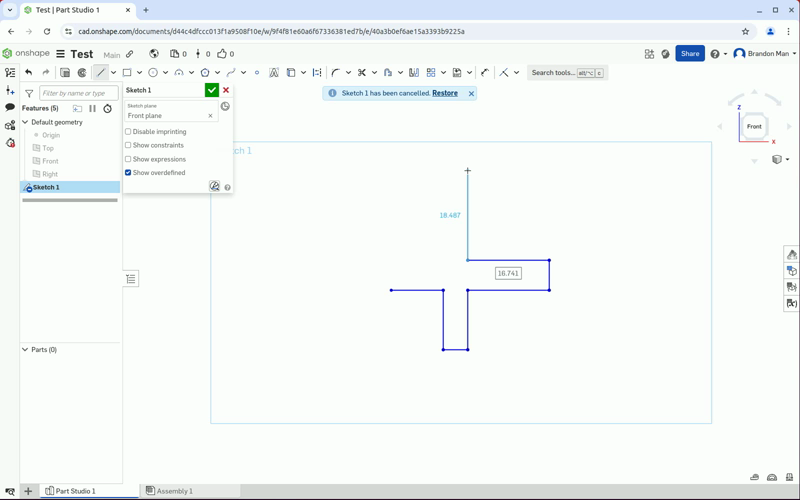
key_down(shift)
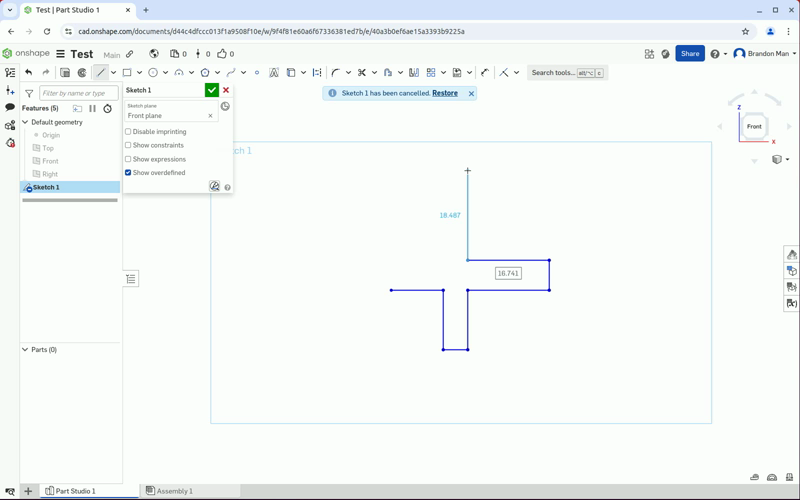
mouse_move(498, 170)
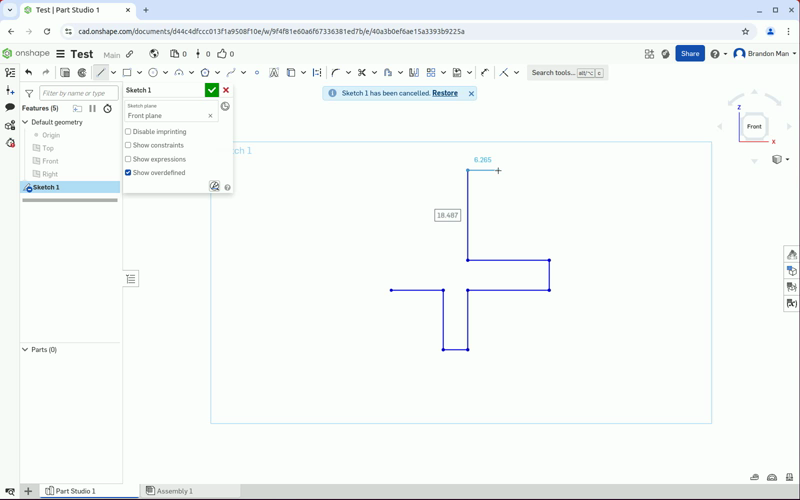
mouse_move(443, 170)
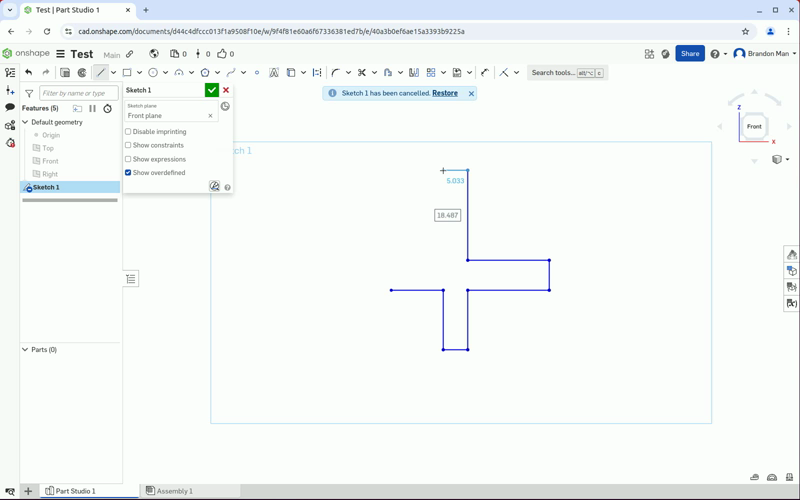
click(443, 170)
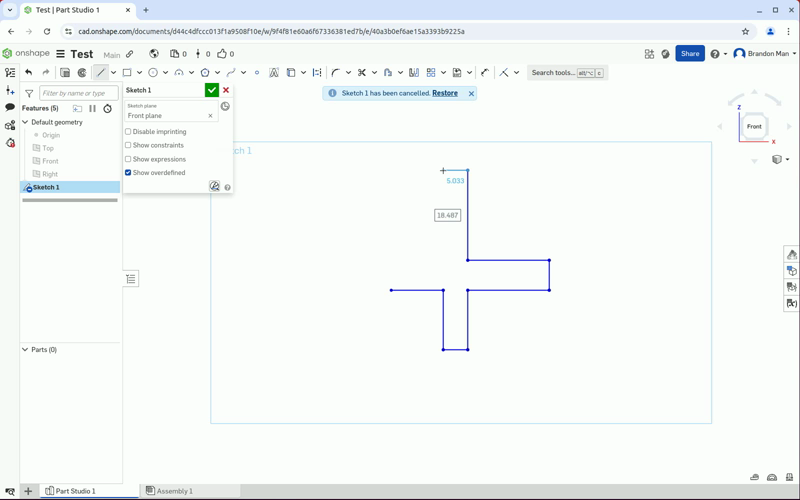
key_up(shift)
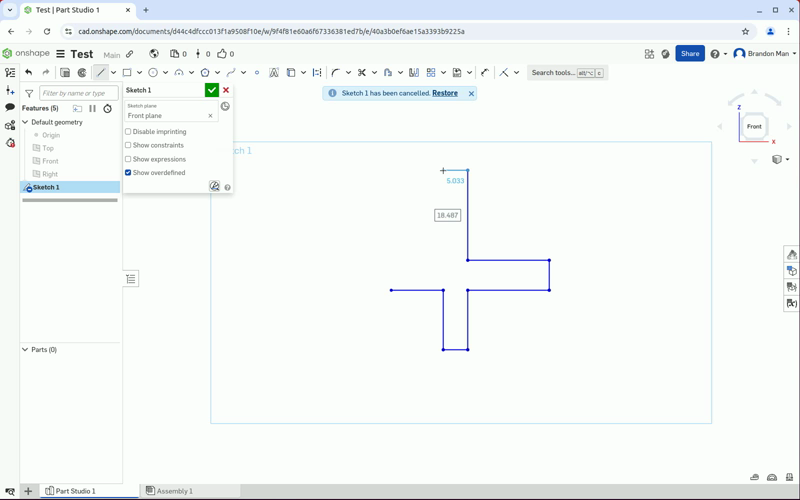
key_down(shift)
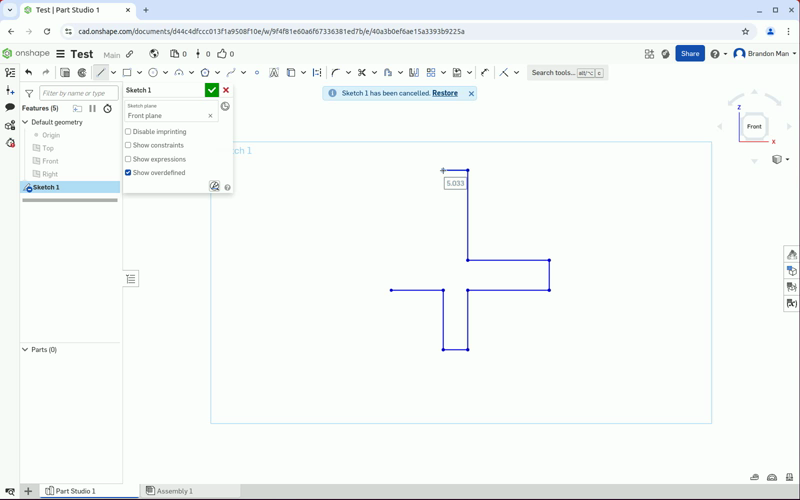
mouse_move(443, 260)
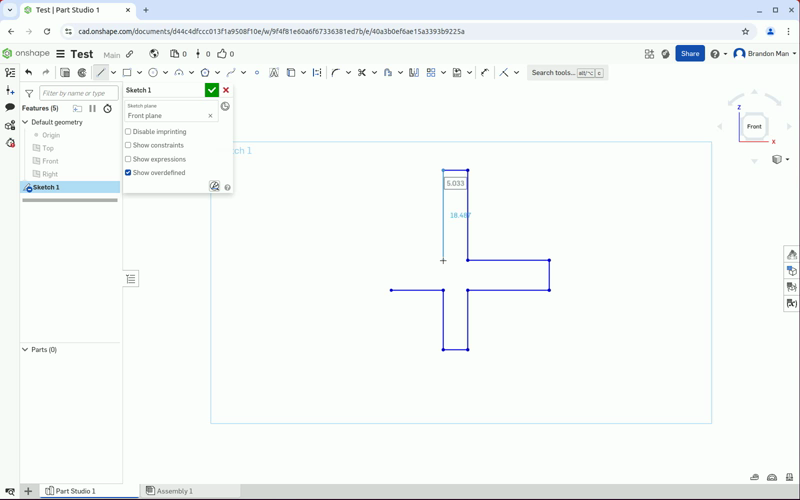
click(443, 260)
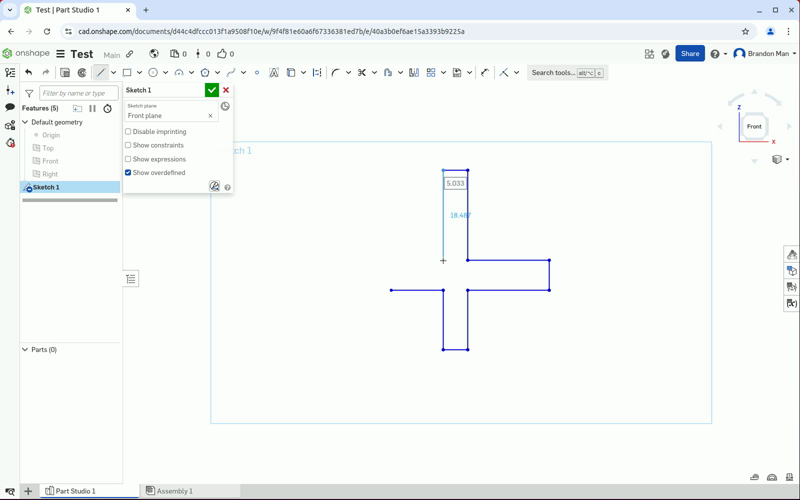
key_up(shift)
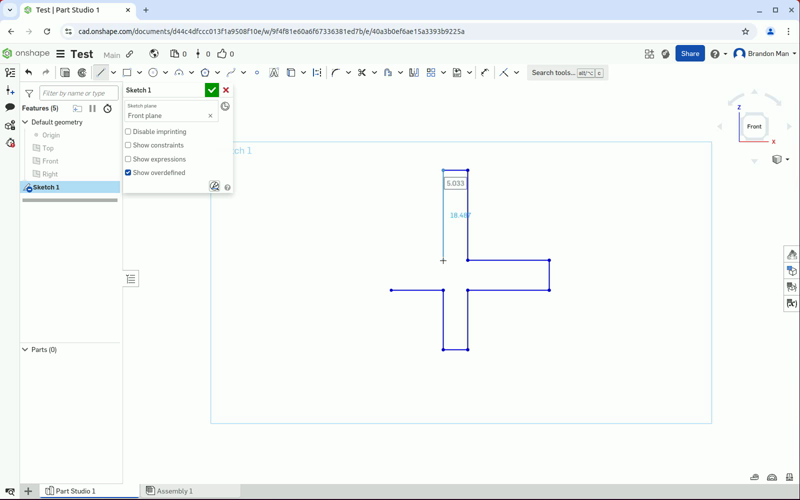
key_down(shift)
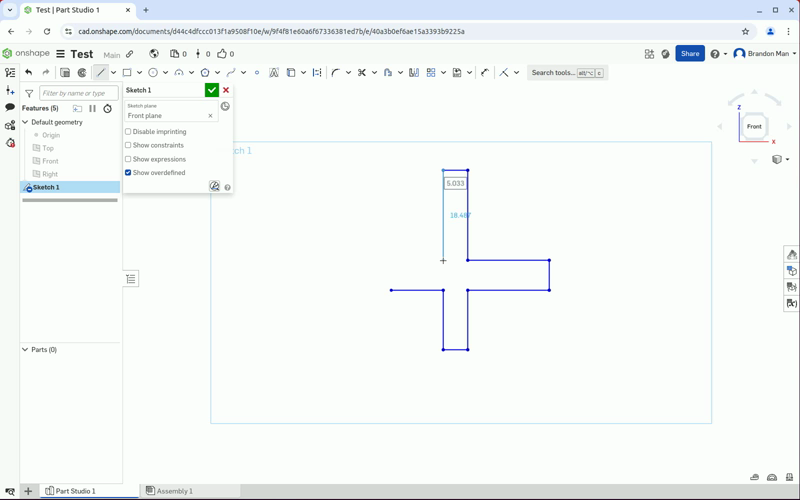
mouse_move(473, 260)
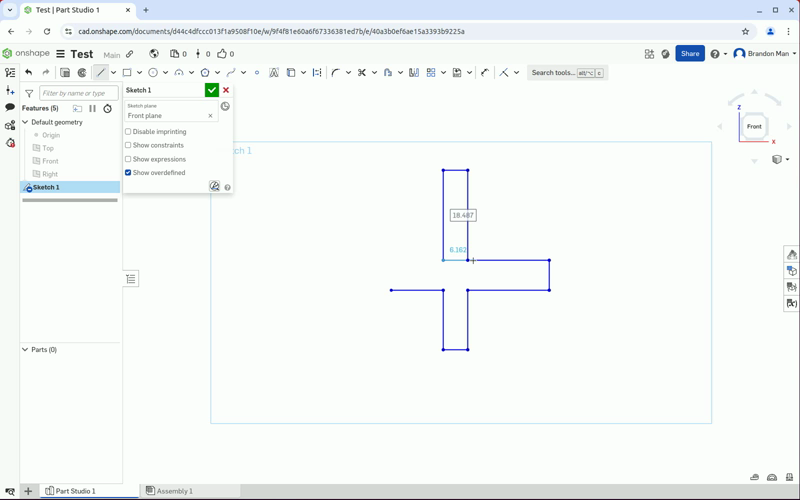
mouse_move(391, 260)
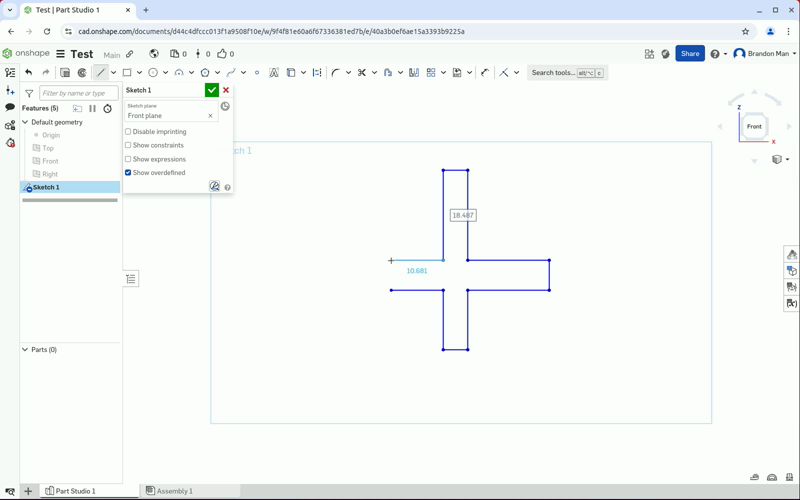
click(391, 260)
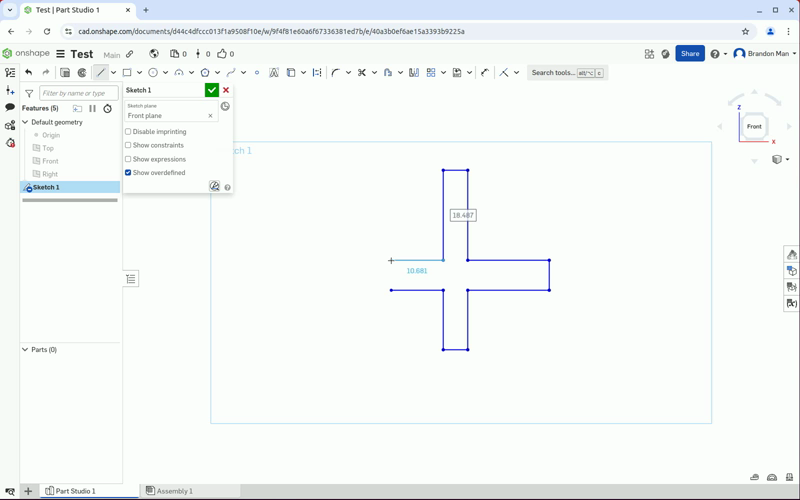
key_up(shift)
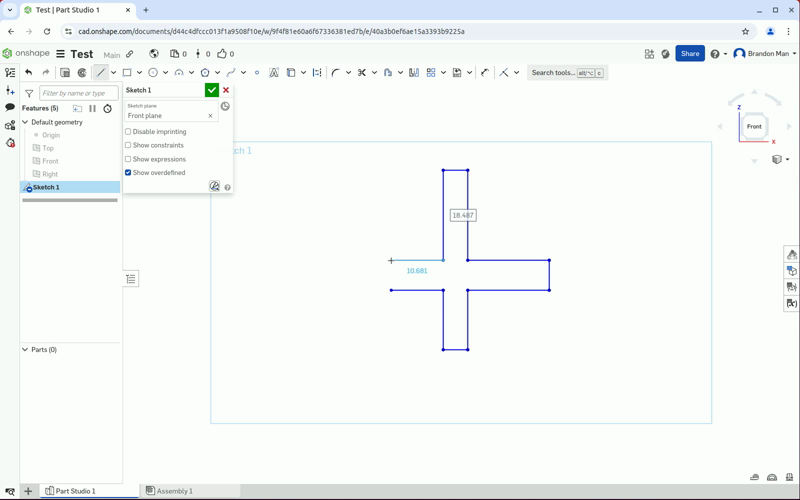
mouse_move(421, 260)
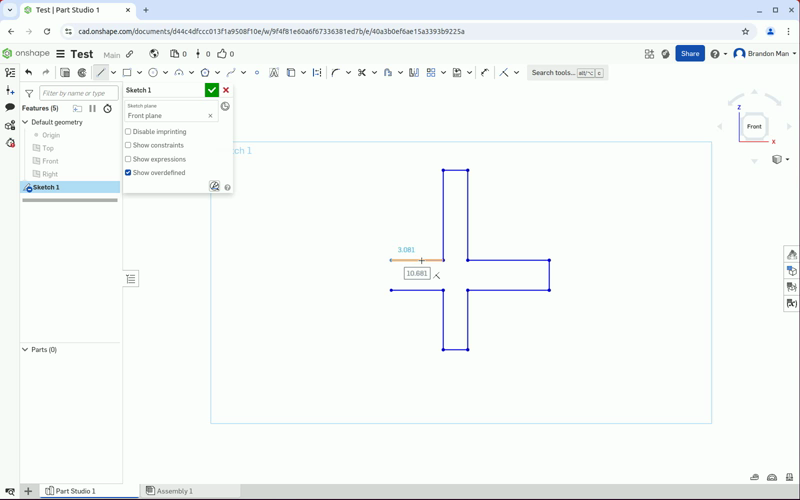
key_down(shift)
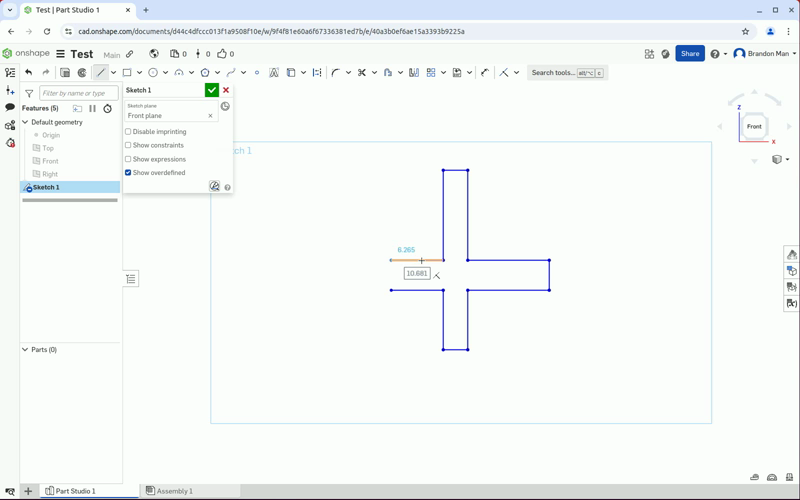
mouse_move(391, 290)
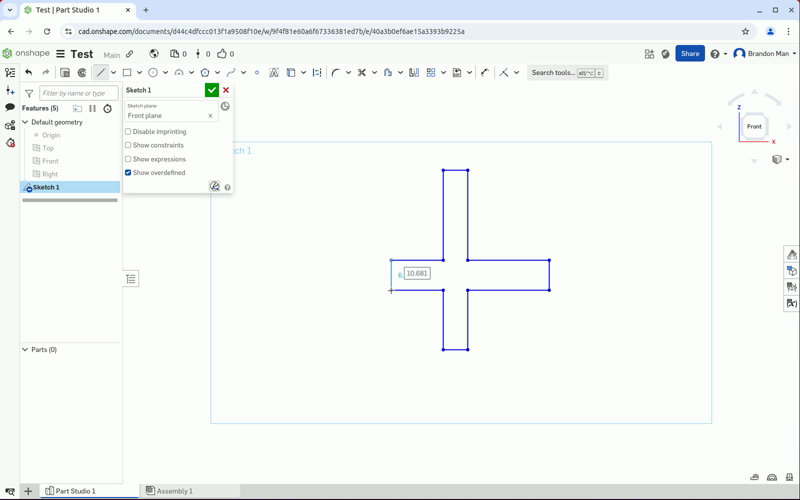
key_up(shift)
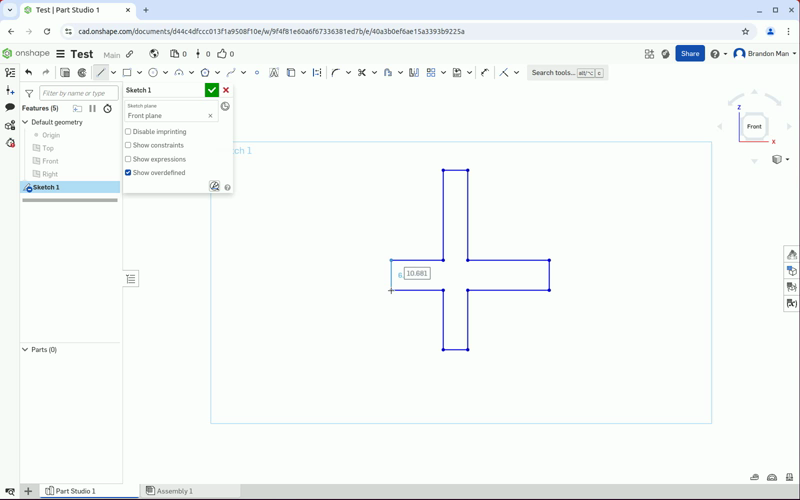
click(391, 290)
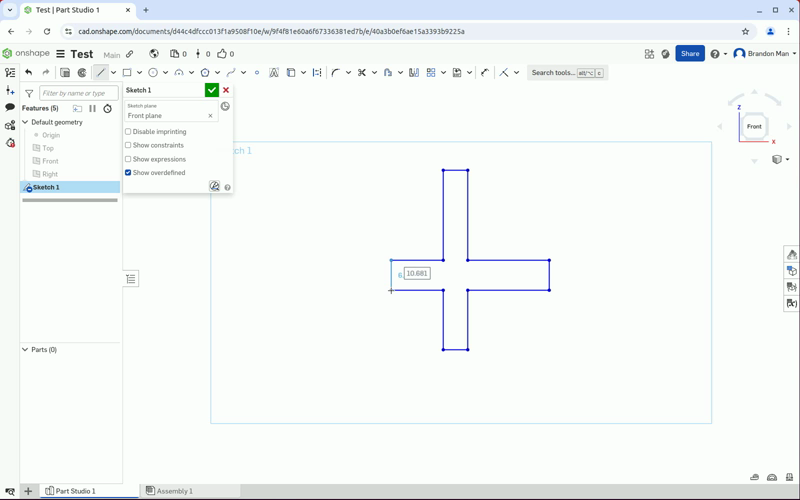
key(esc)
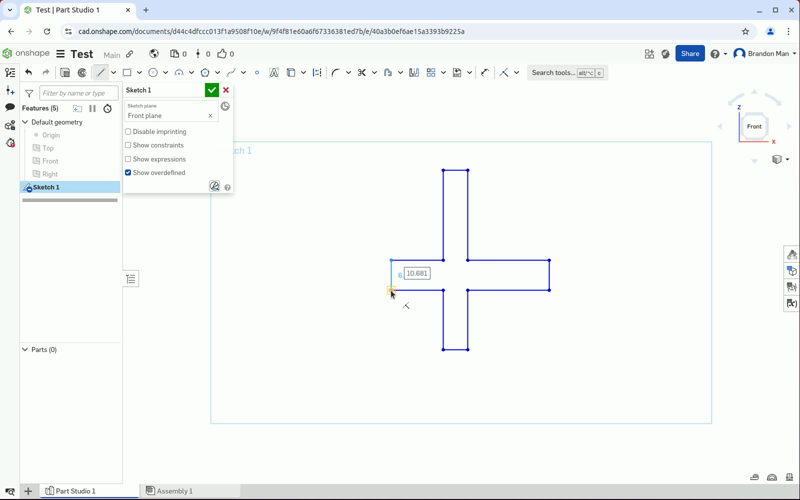
mouse_move(462, 273)
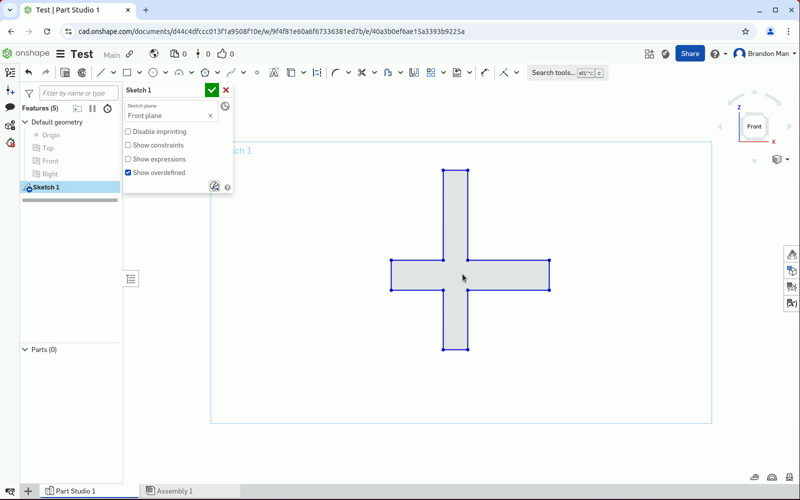
click(462, 273)
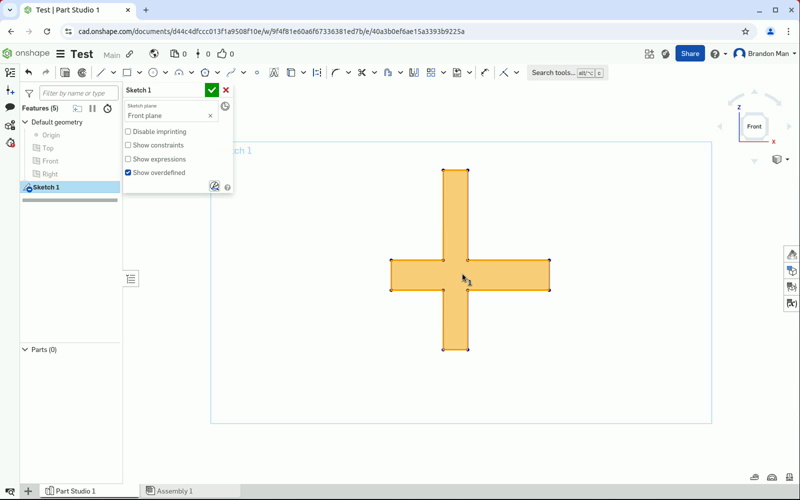
mouse_move(73, 352)
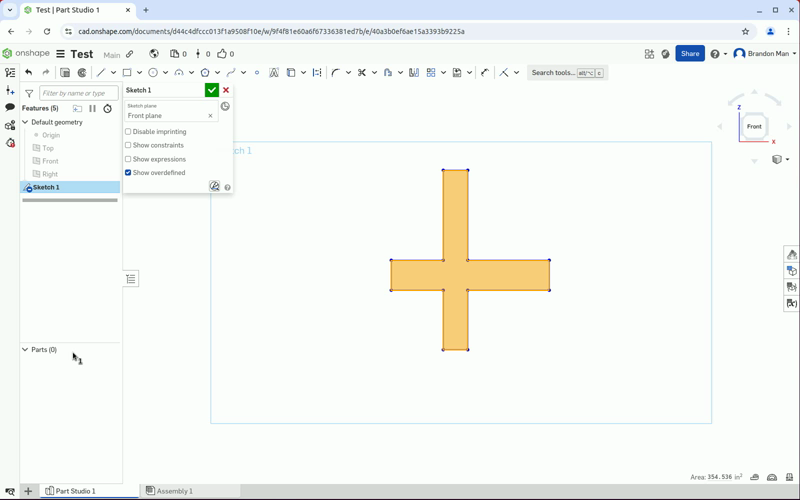
key(shift+y)
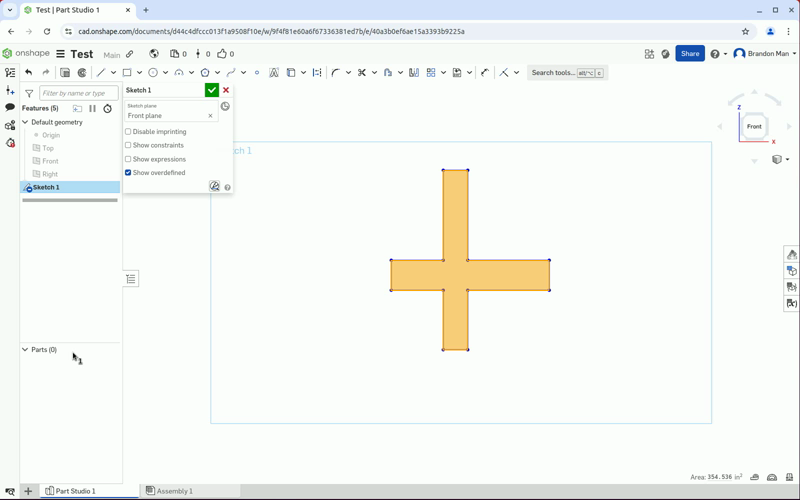
key(shift+e)
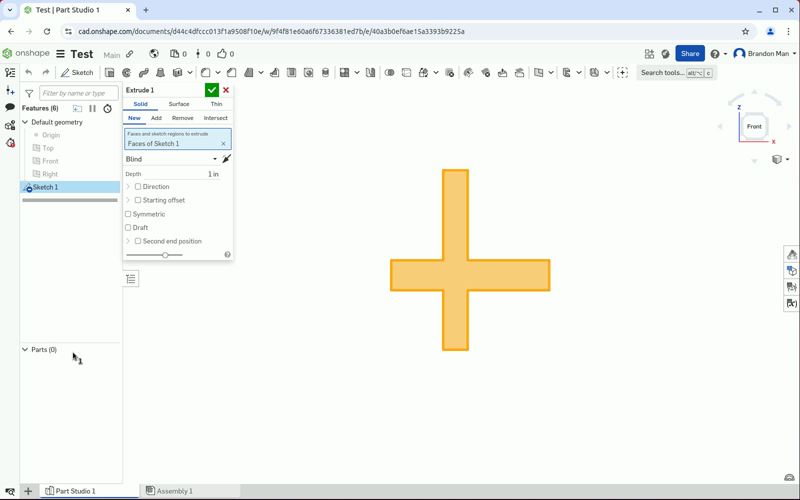
mouse_move(143, 106)
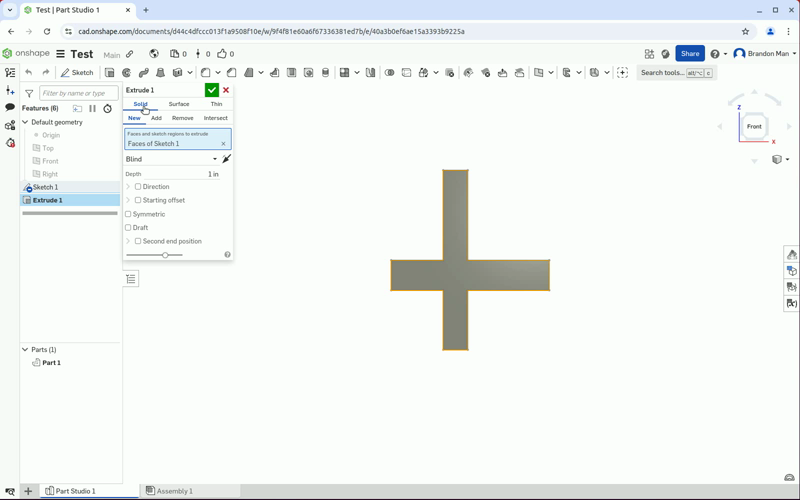
click(143, 106)
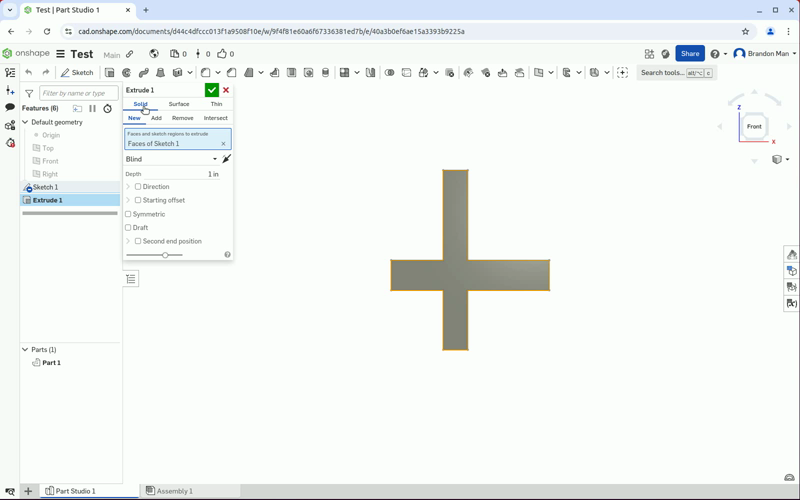
mouse_move(137, 120)
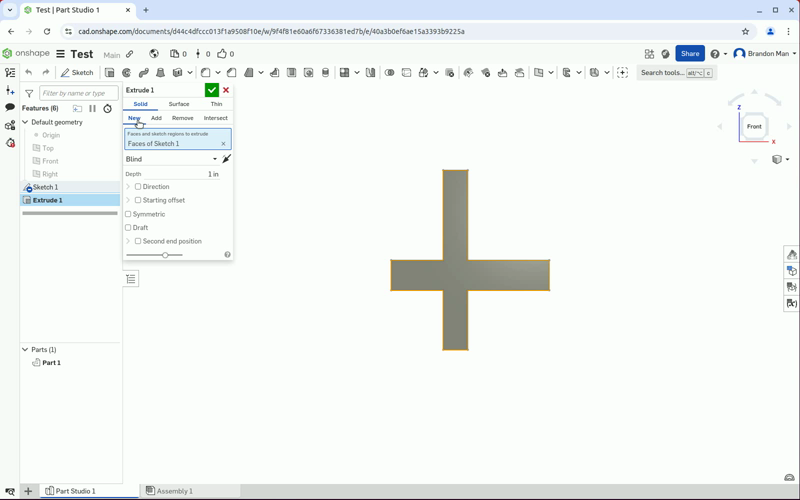
click(137, 120)
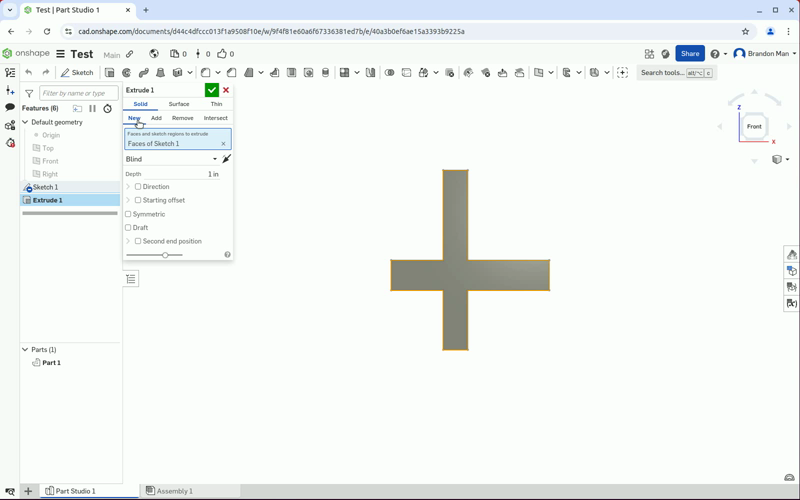
key(tab, 4)
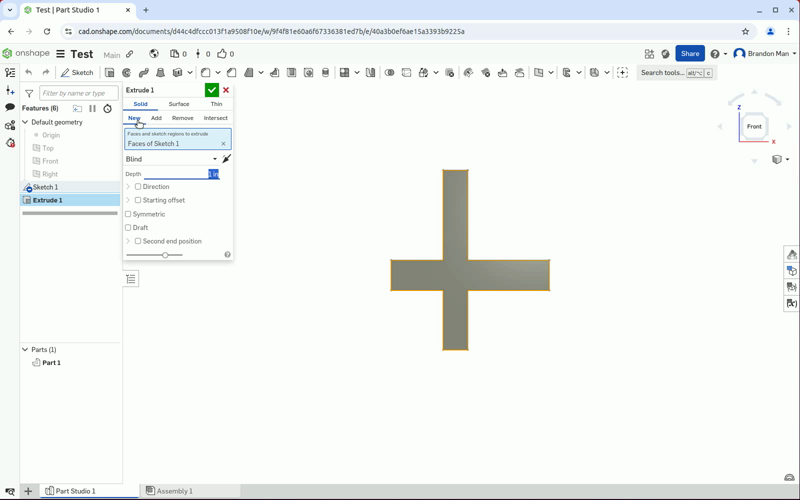
text(0.963)
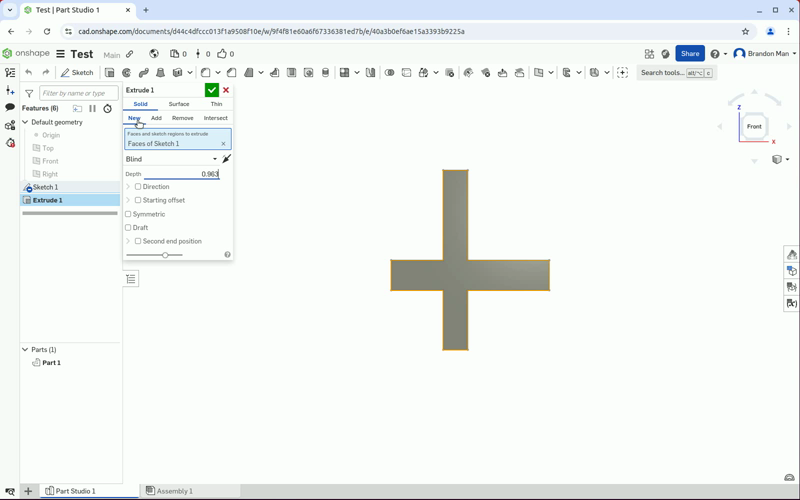
key(enter)
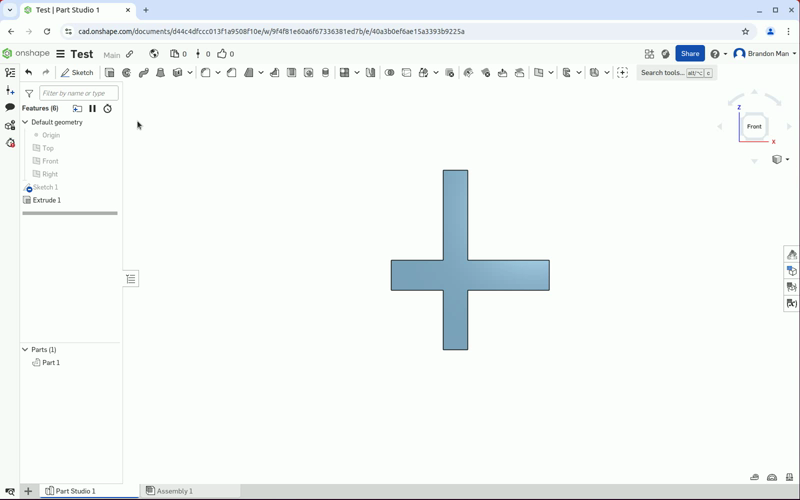
key(shift+h)
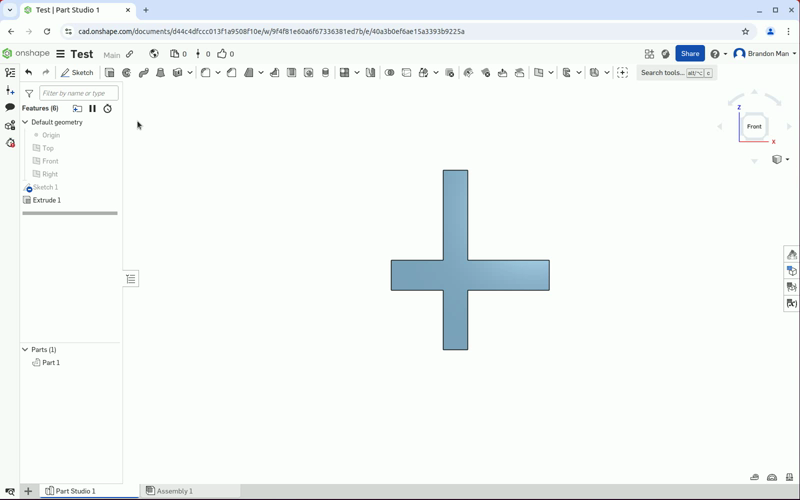
key(shift+h)
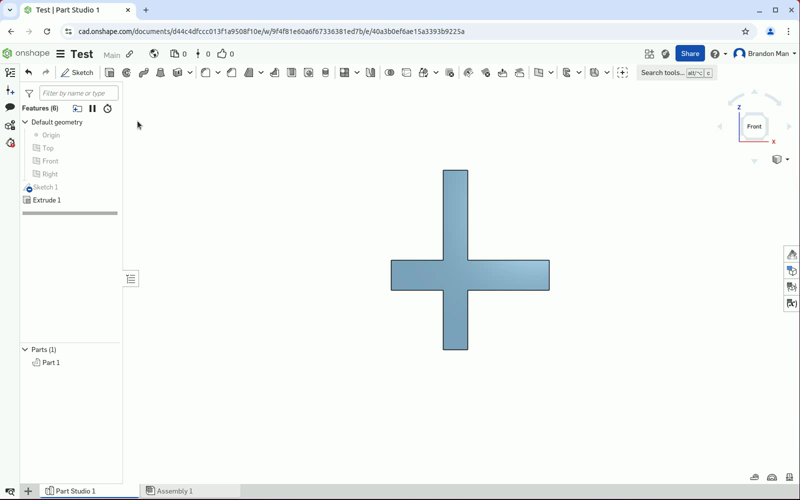
mouse_move(73, 189)
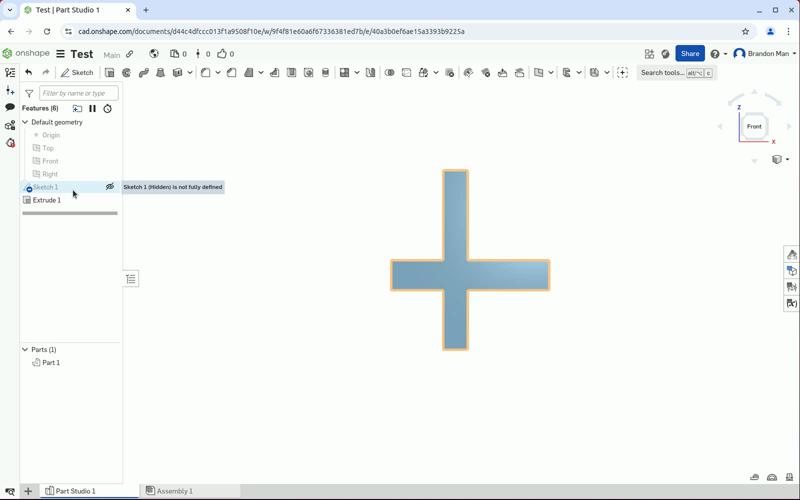
click(73, 189)
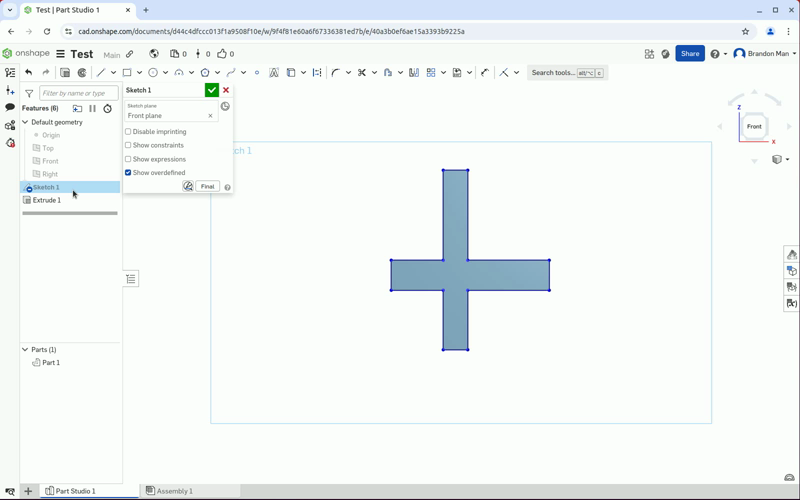
mouse_move(229, 92)
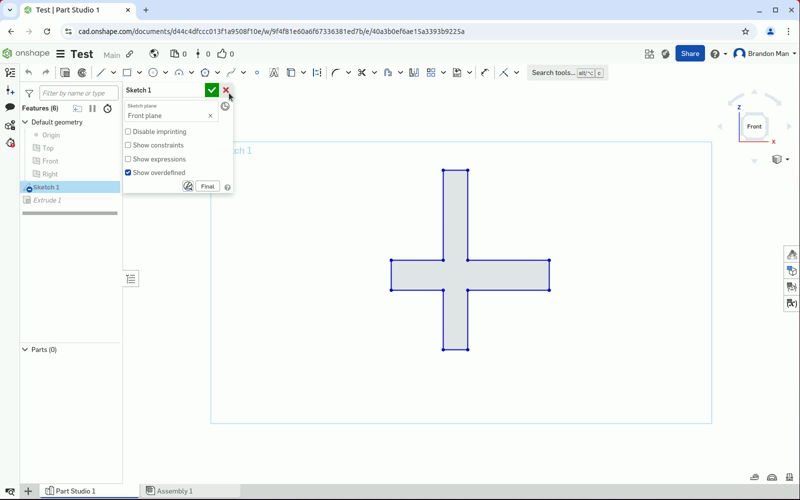
click(229, 92)
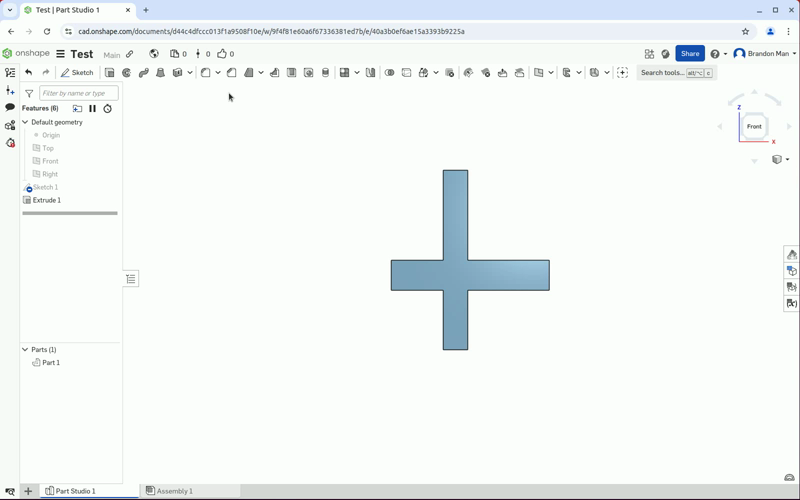
mouse_move(541, 75)
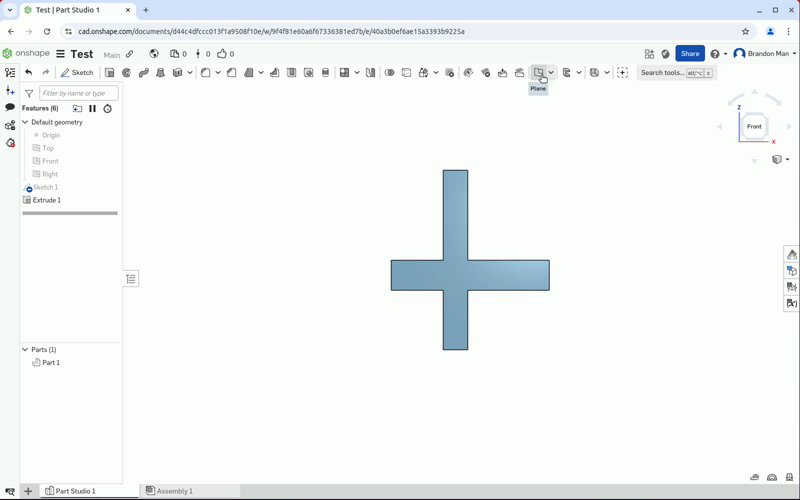
click(541, 75)
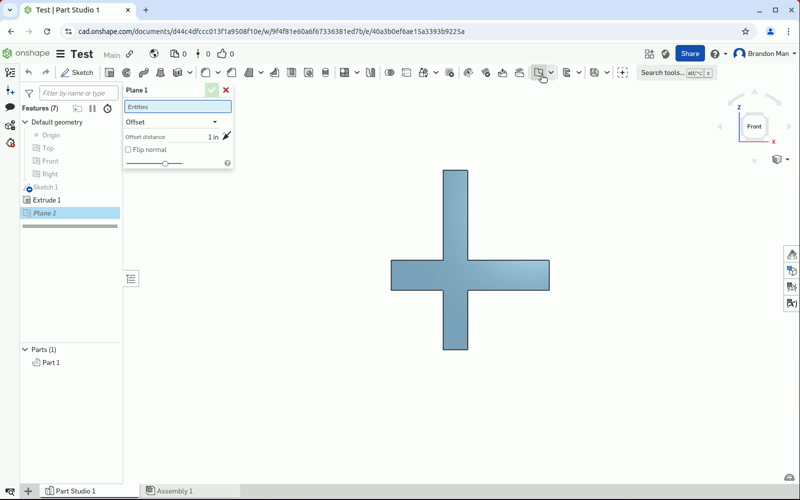
mouse_move(73, 163)
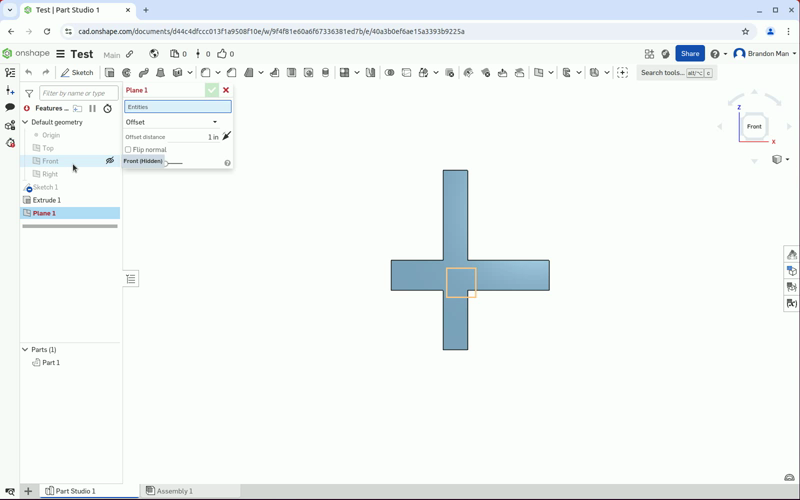
click(73, 163)
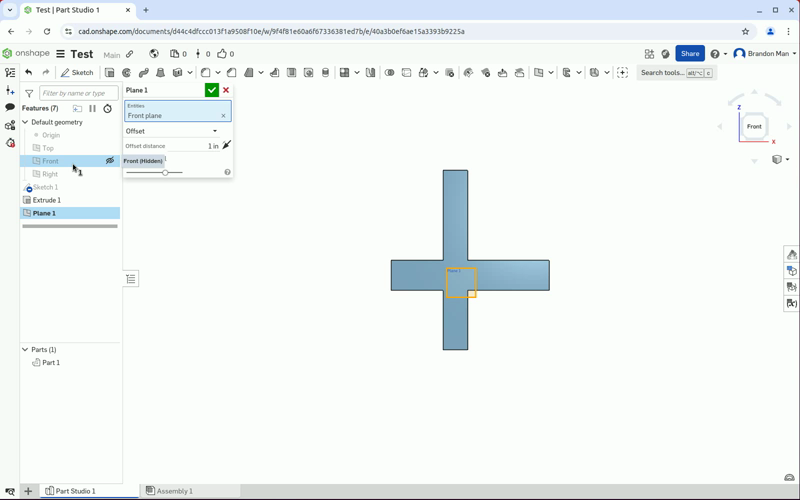
key(tab, 2)
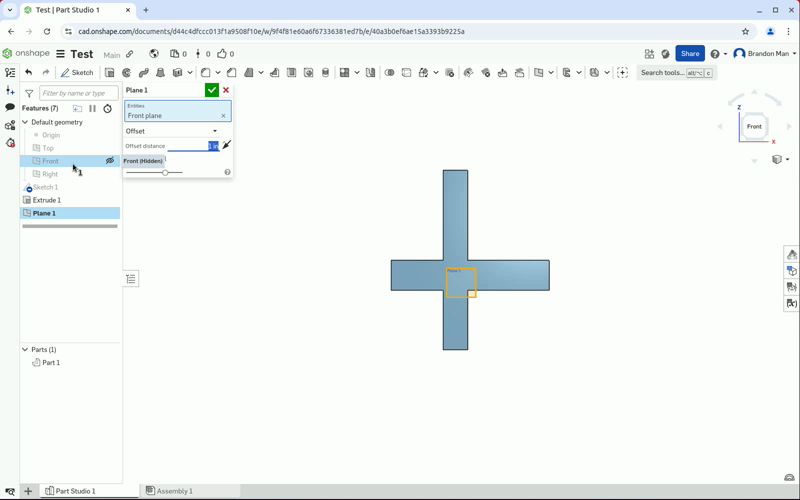
text(0.955)
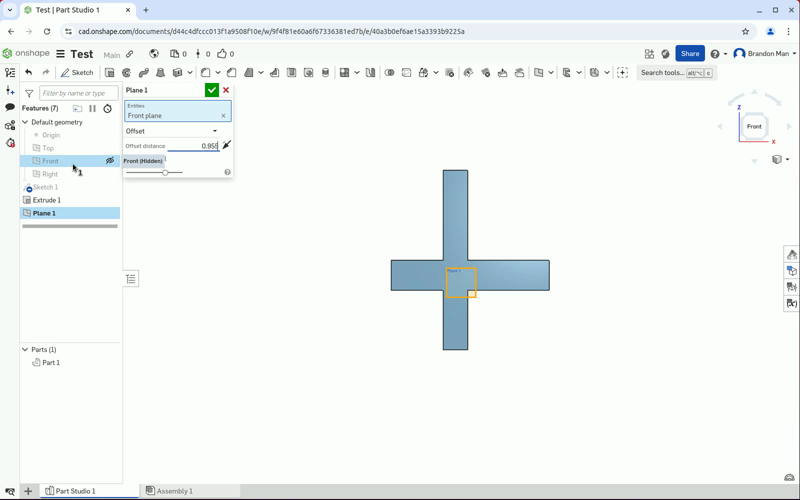
key(enter, 2)
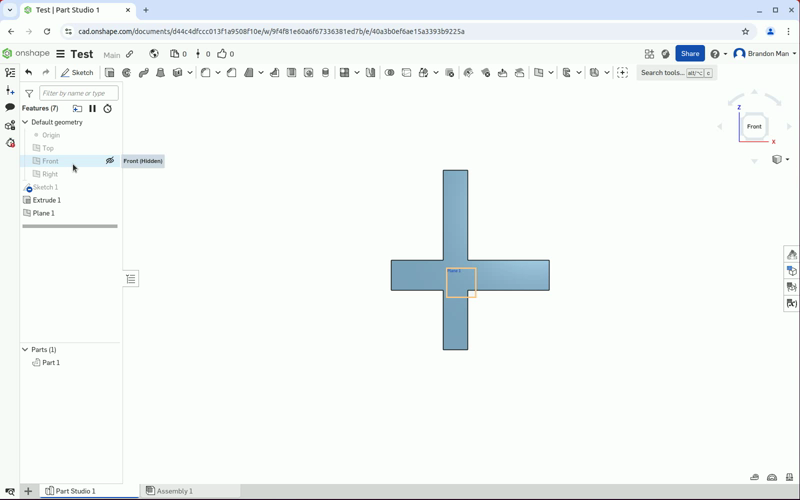
key(shift+s)
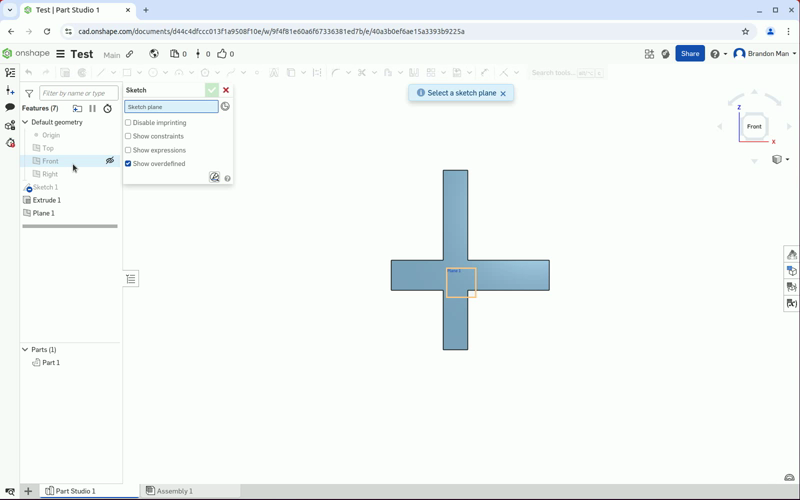
mouse_move(73, 215)
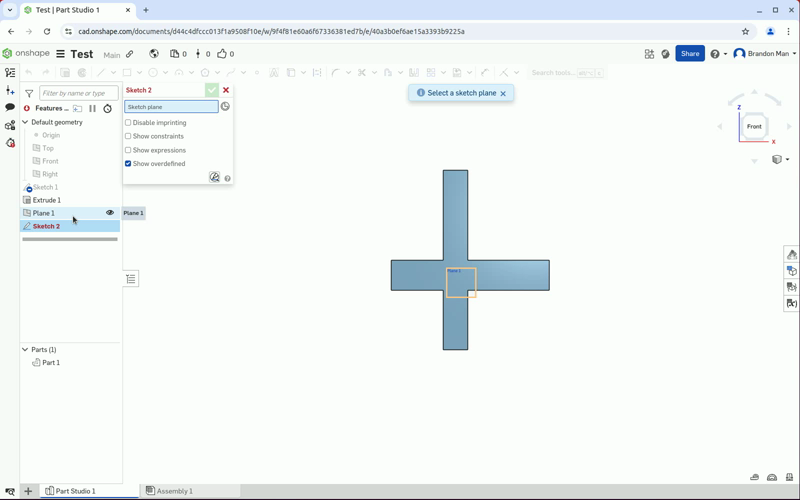
click(73, 215)
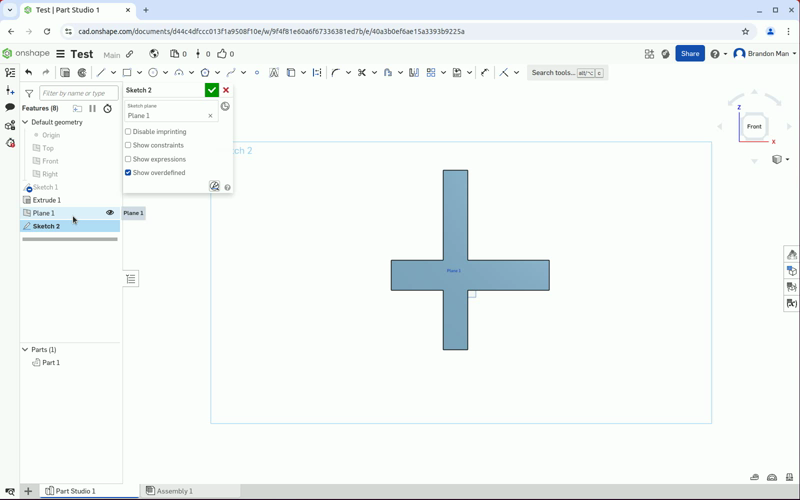
mouse_move(73, 352)
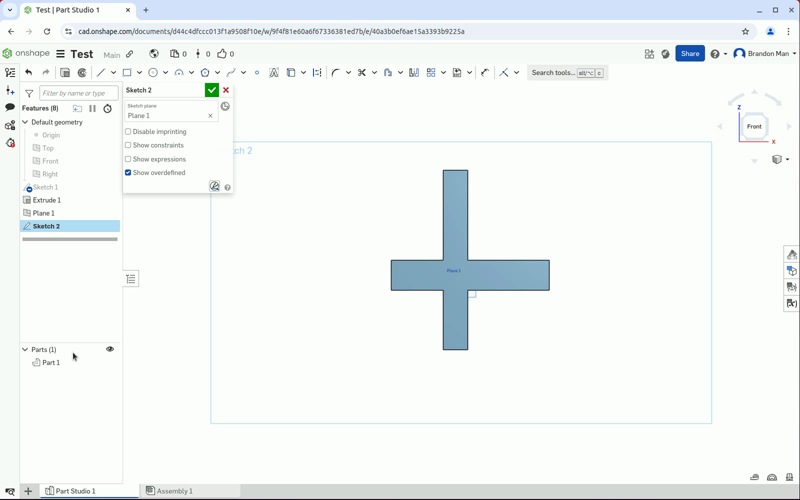
key(y)
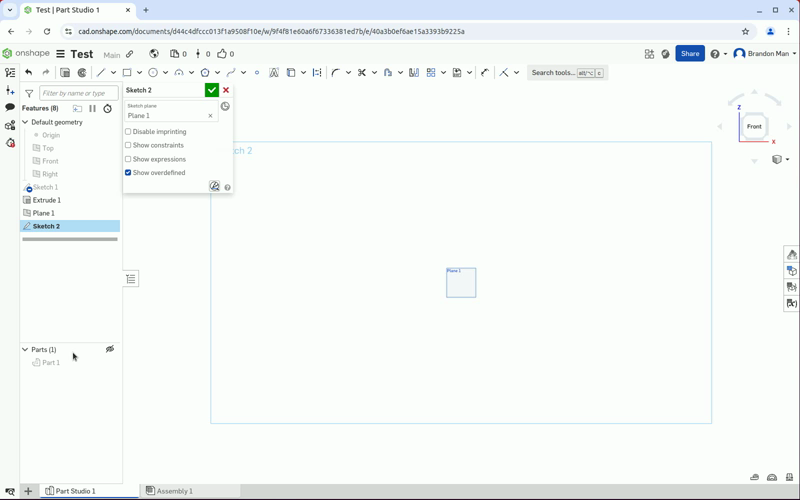
key(a)
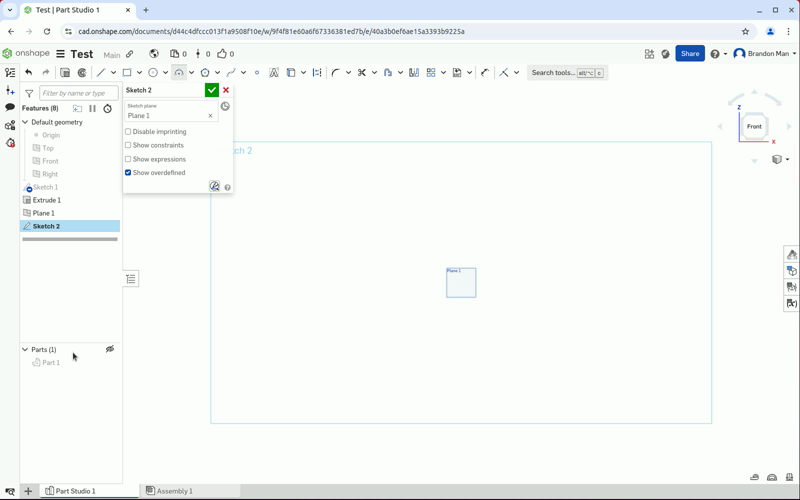
key_down(shift)
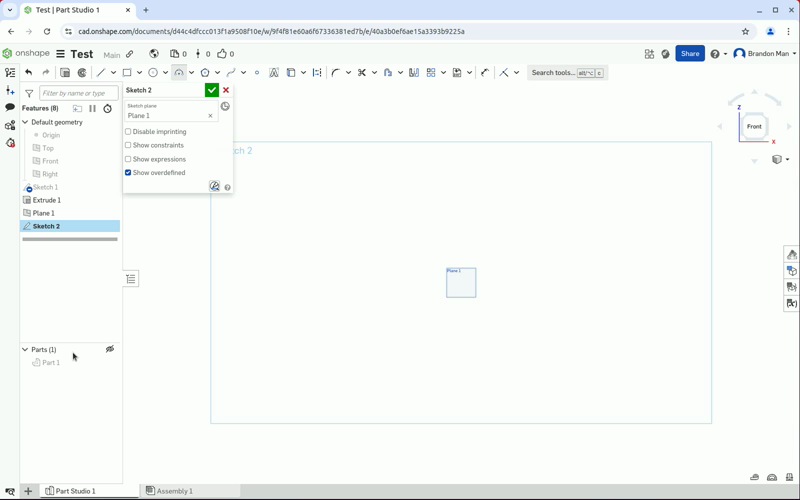
mouse_move(452, 268)
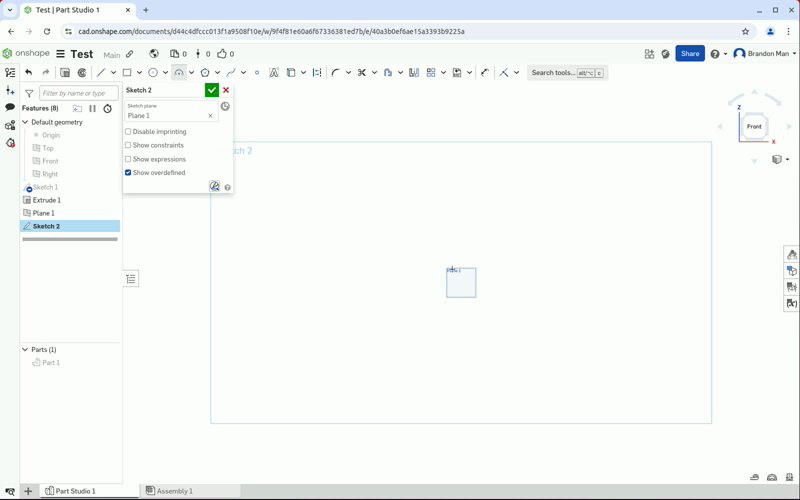
click(452, 268)
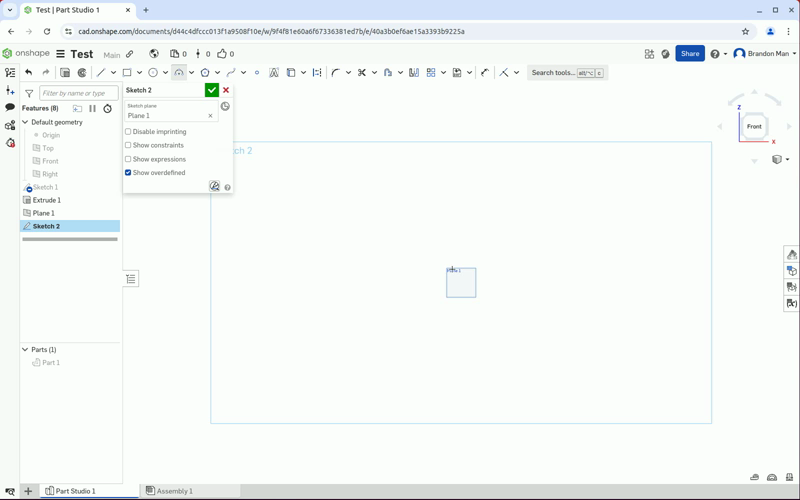
key_up(shift)
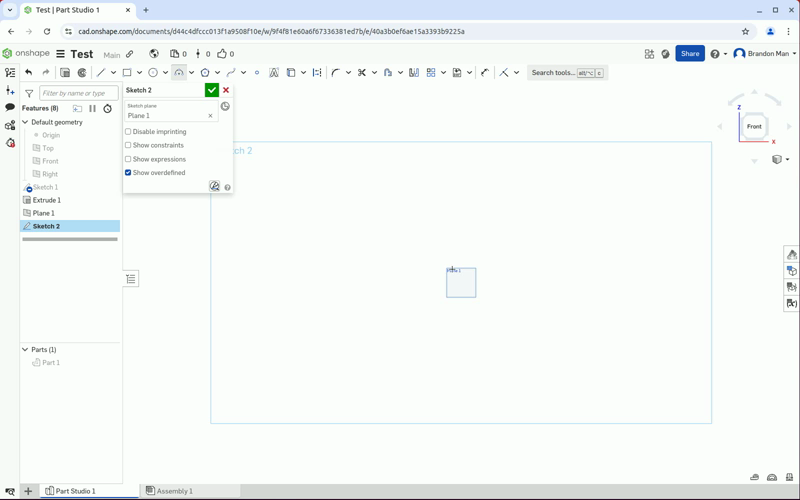
key_down(shift)
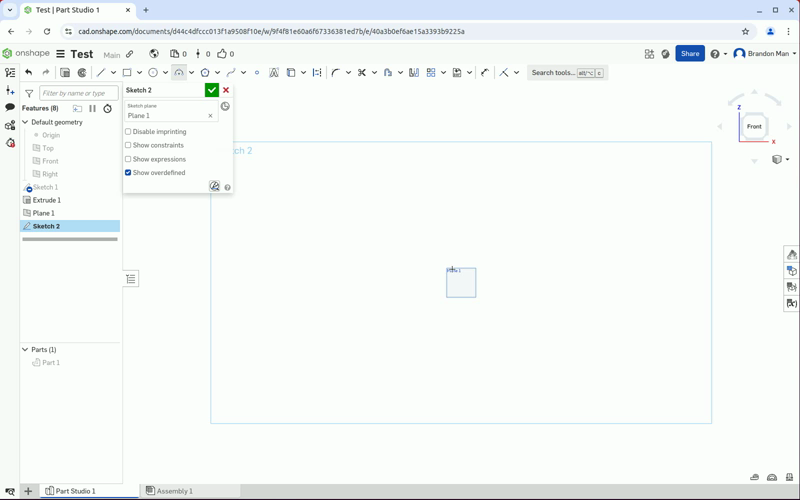
mouse_move(461, 268)
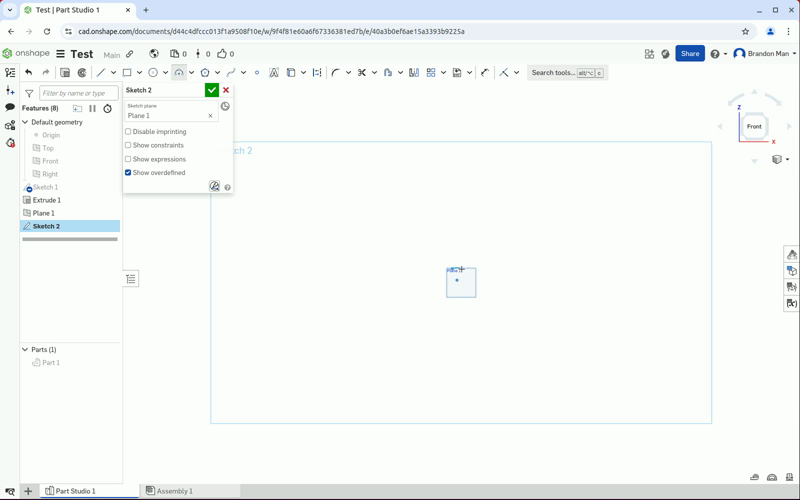
click(461, 268)
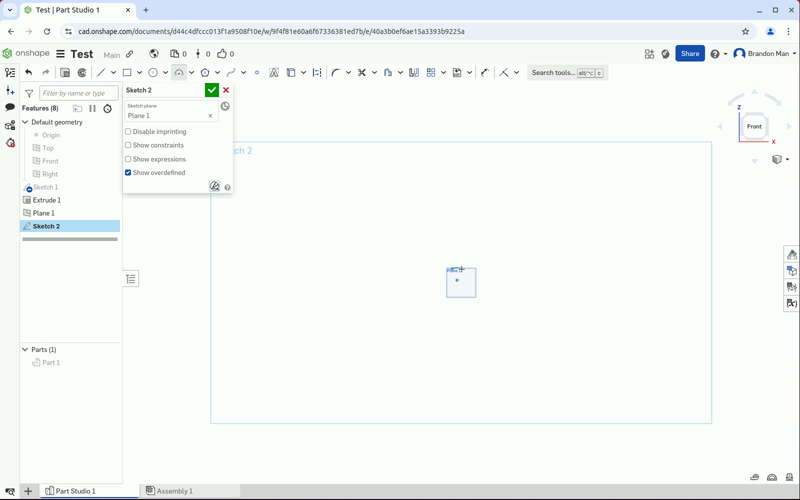
mouse_move(457, 283)
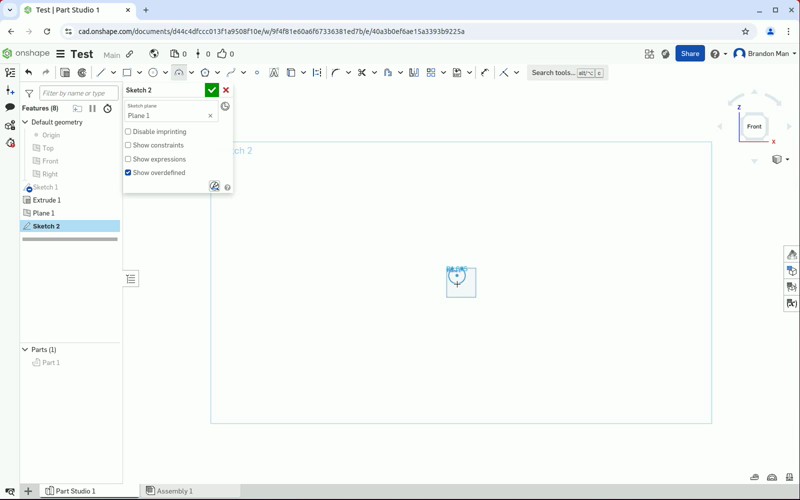
click(457, 283)
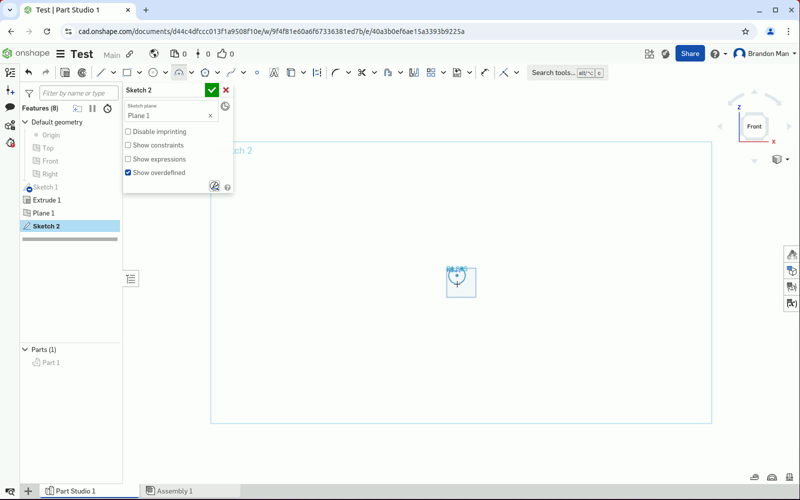
key_up(shift)
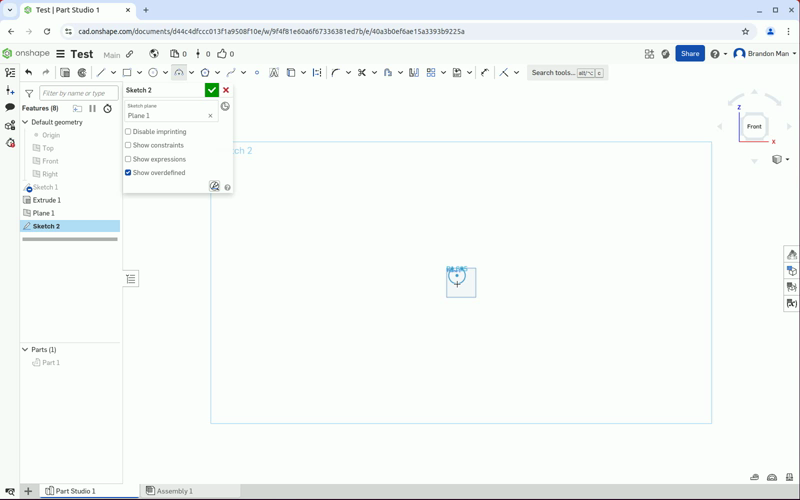
mouse_move(461, 268)
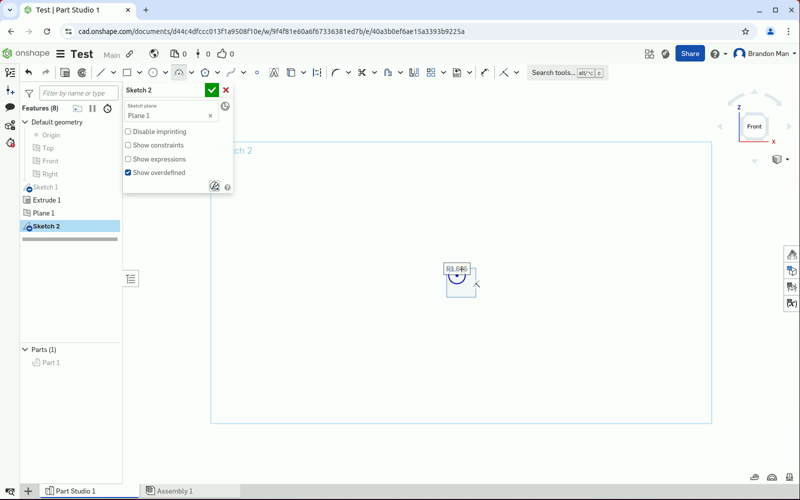
click(461, 268)
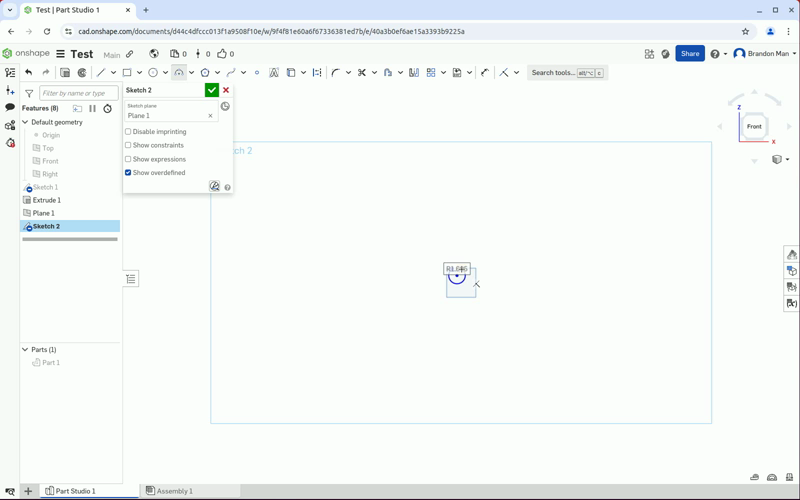
key_down(shift)
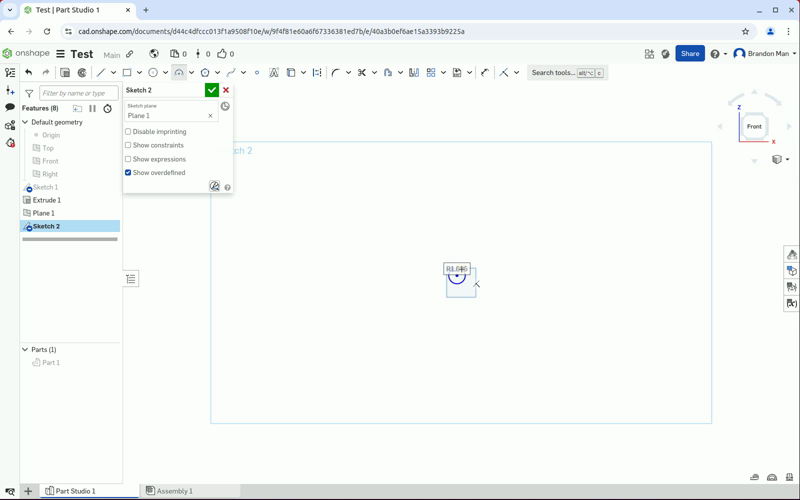
mouse_move(459, 270)
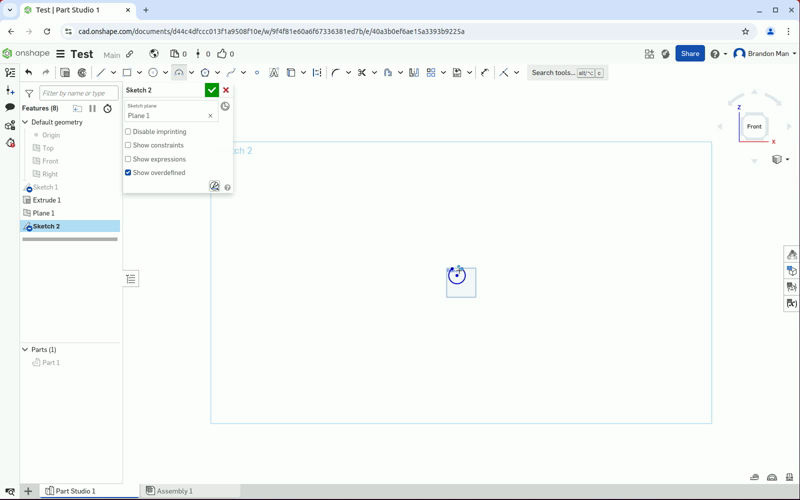
scroll(6)
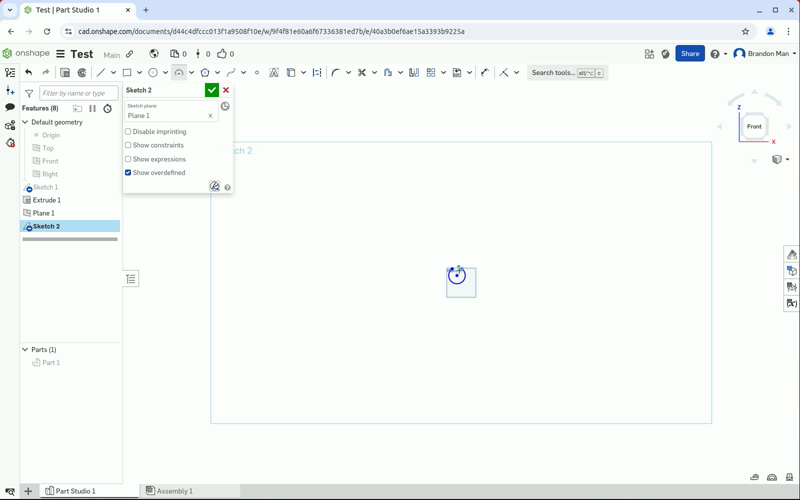
scroll(6)
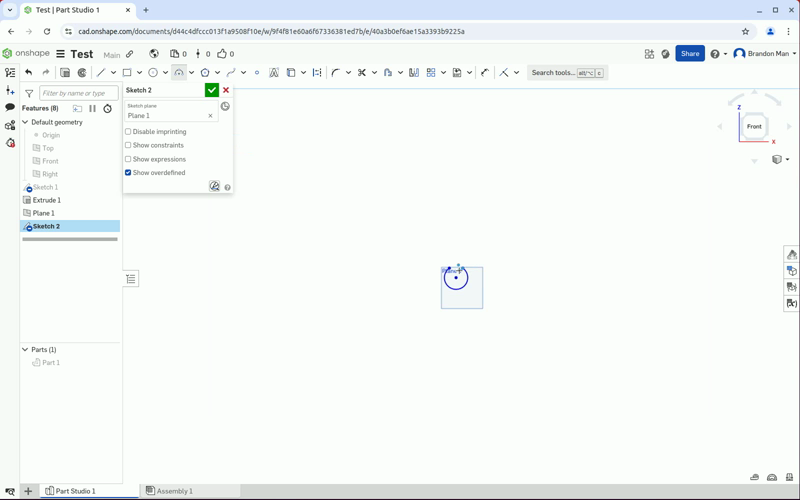
scroll(6)
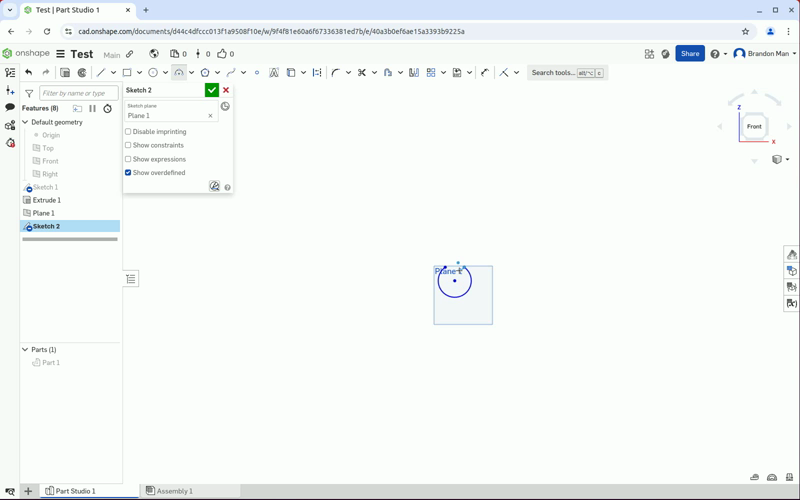
scroll(6)
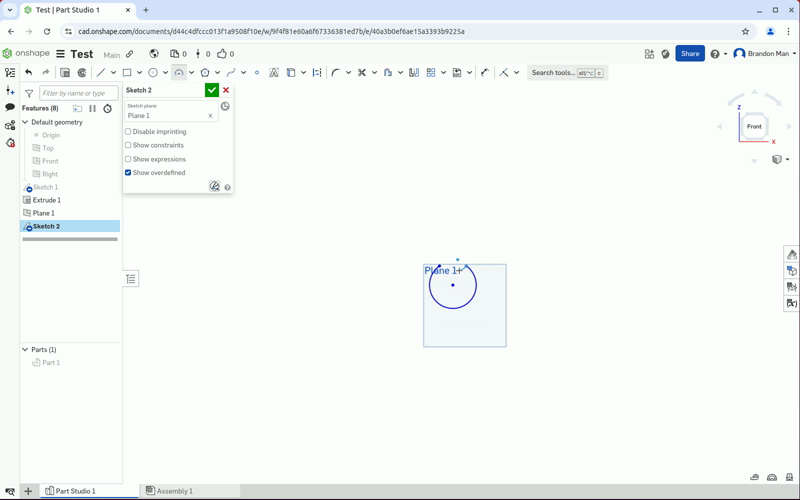
scroll(6)
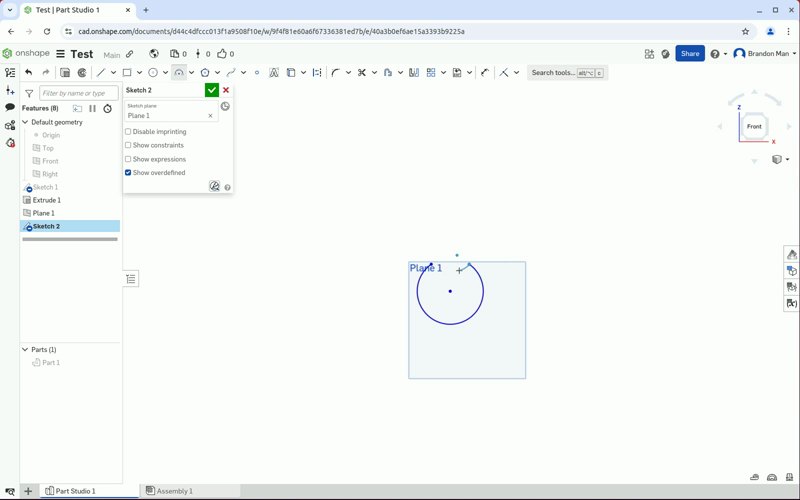
scroll(6)
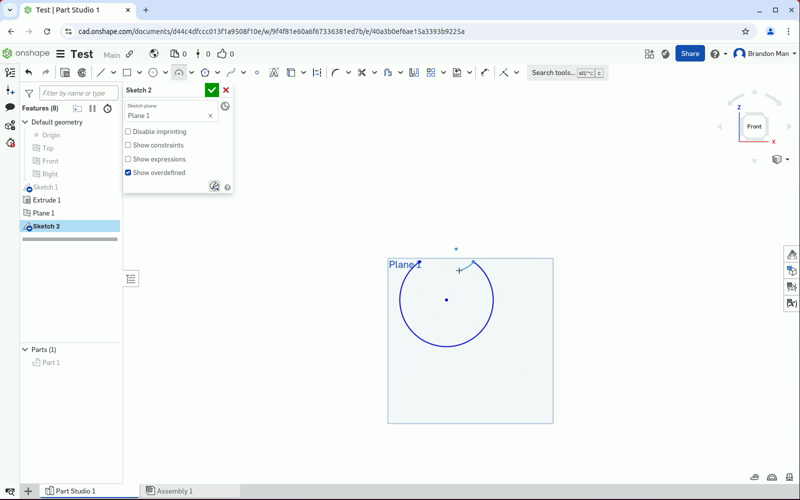
scroll(6)
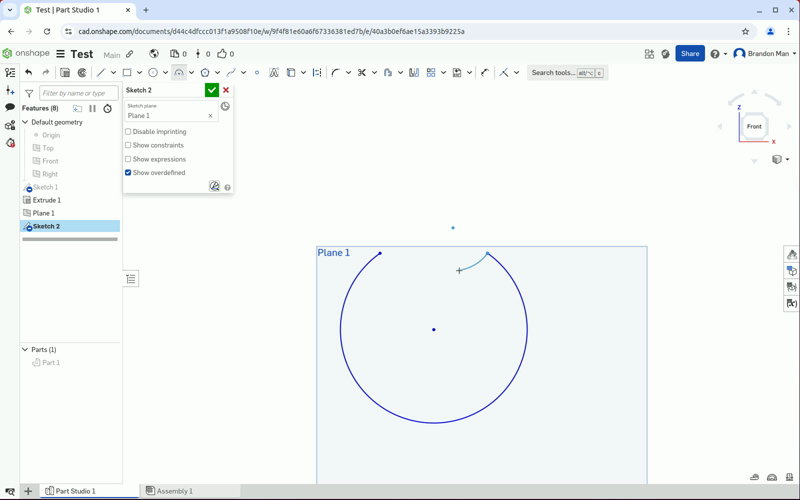
click(459, 270)
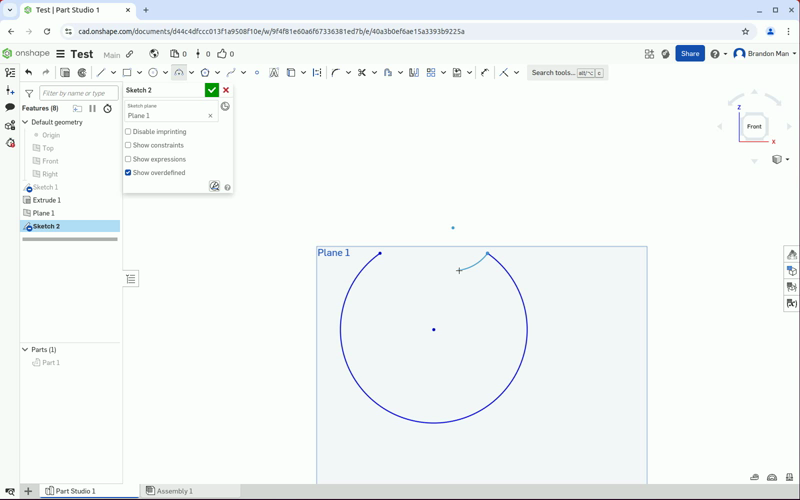
scroll(-6)
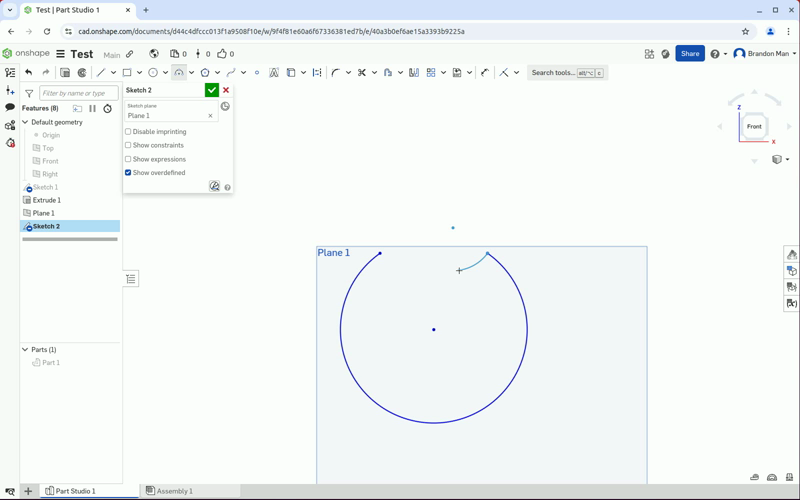
scroll(-6)
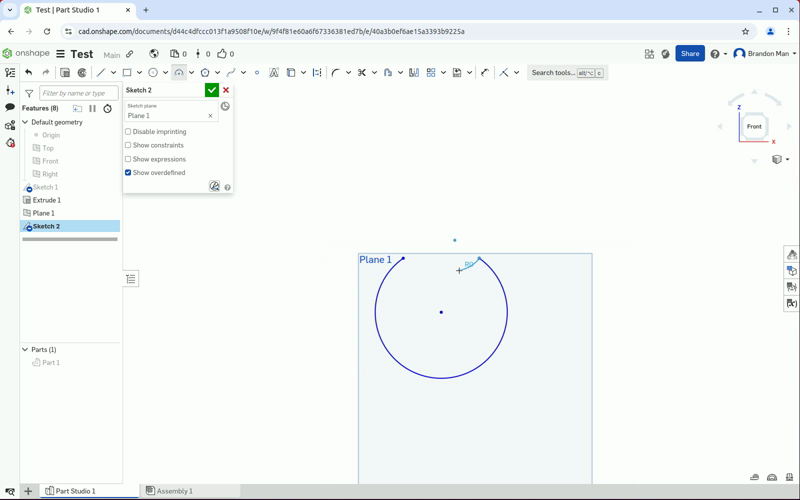
scroll(-6)
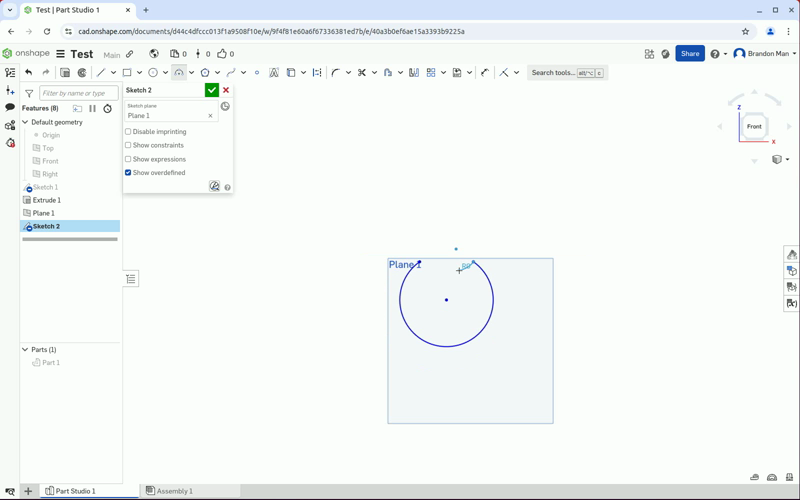
scroll(-6)
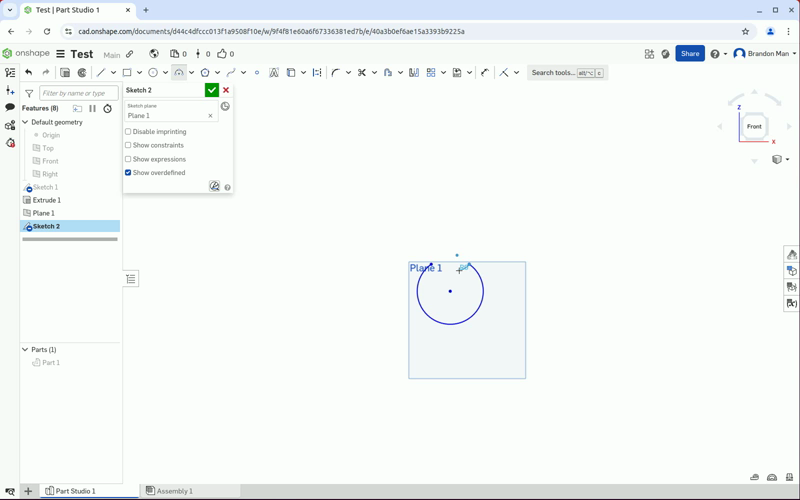
scroll(-6)
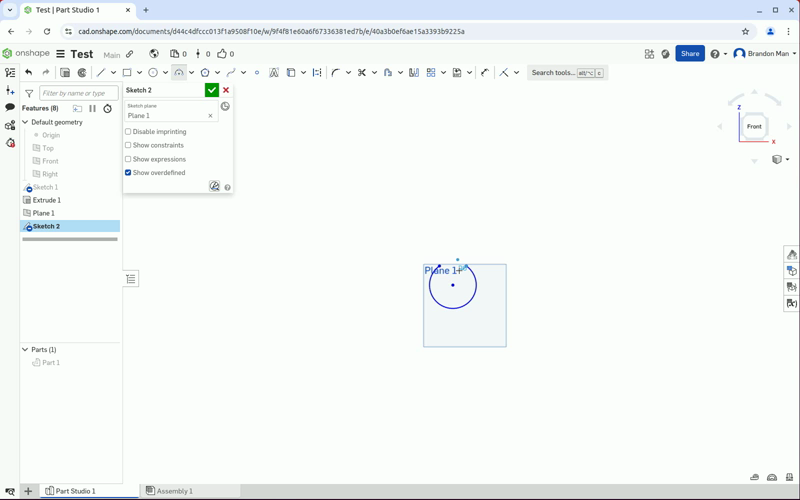
scroll(-6)
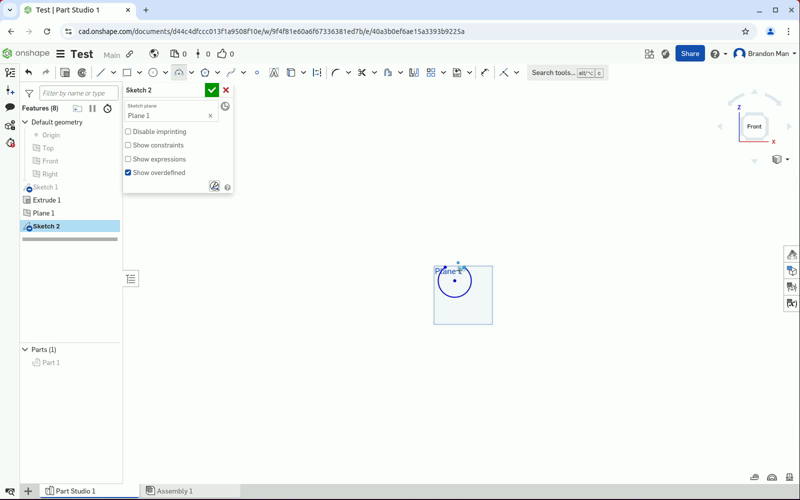
scroll(-6)
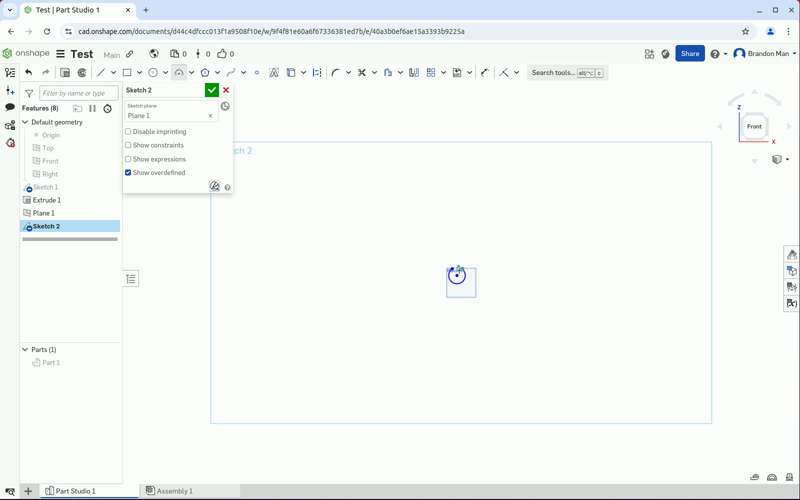
mouse_move(460, 268)
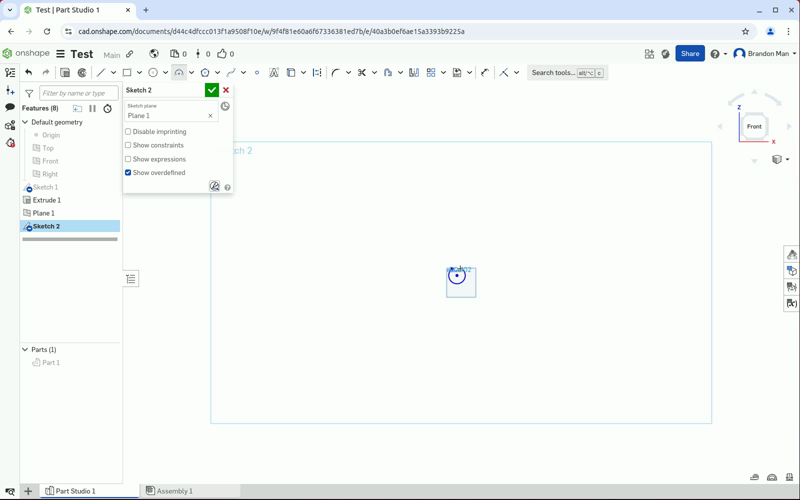
scroll(6)
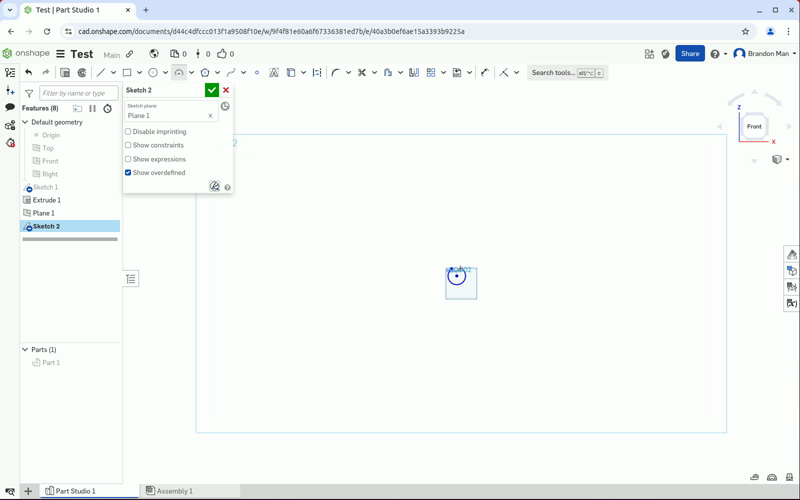
scroll(6)
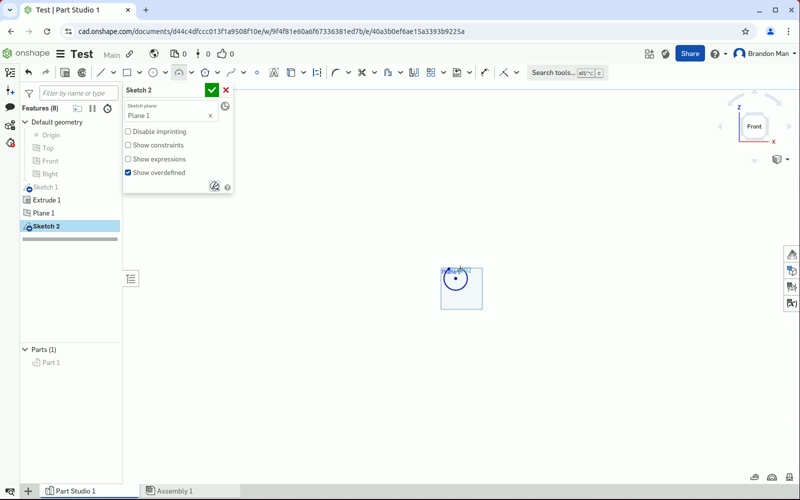
scroll(6)
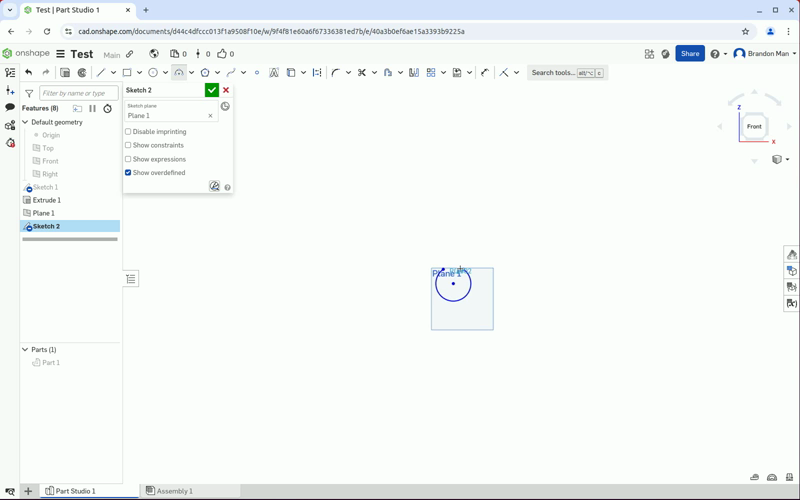
scroll(6)
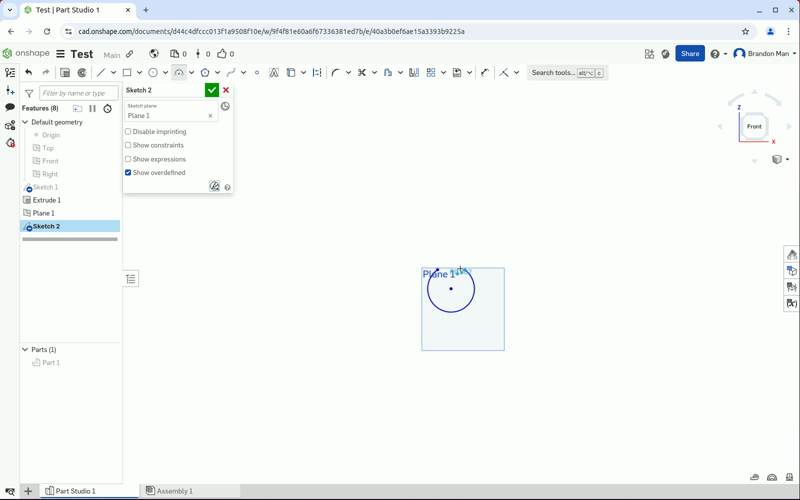
scroll(6)
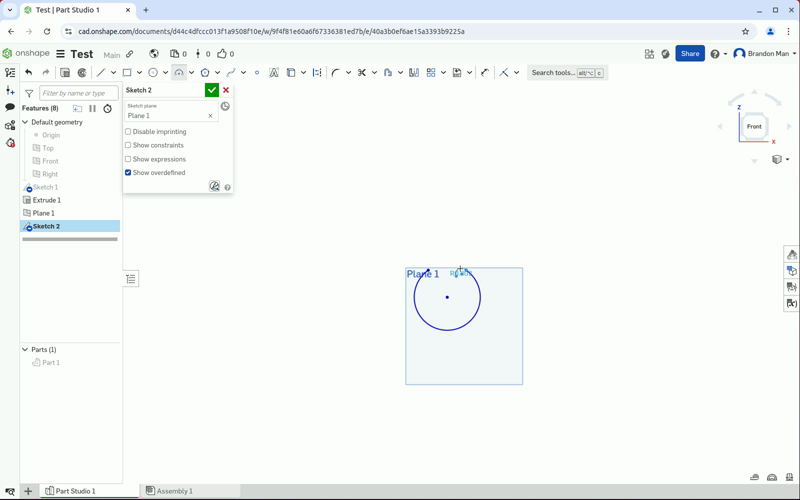
scroll(6)
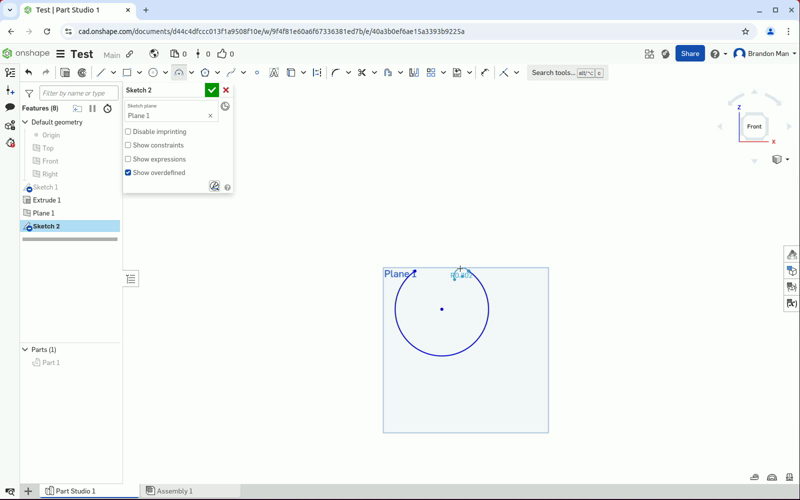
scroll(6)
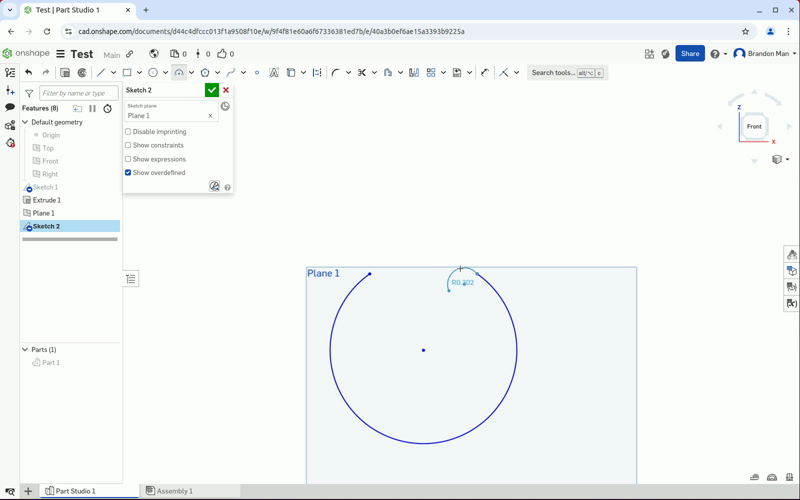
click(460, 268)
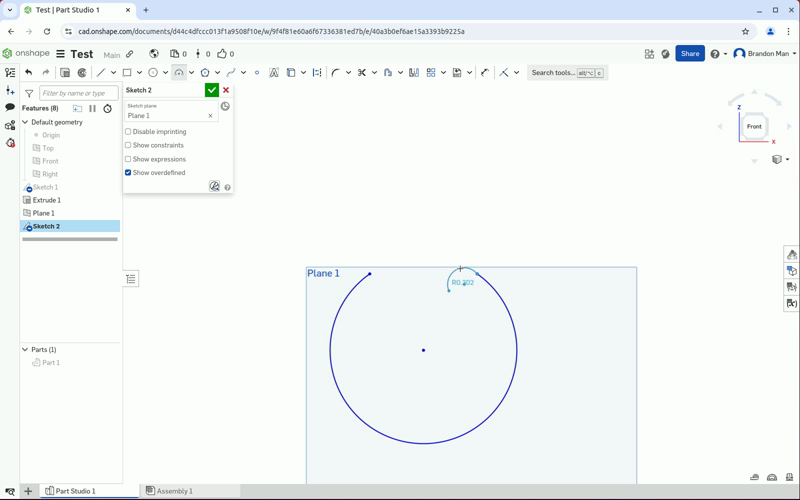
scroll(-6)
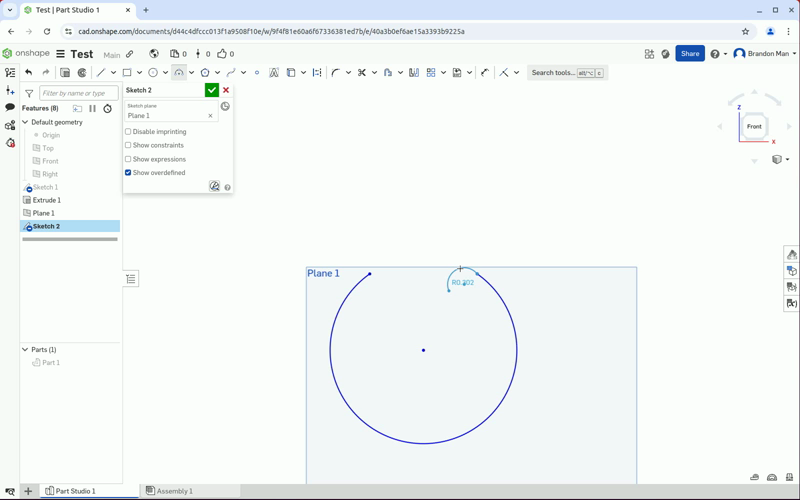
scroll(-6)
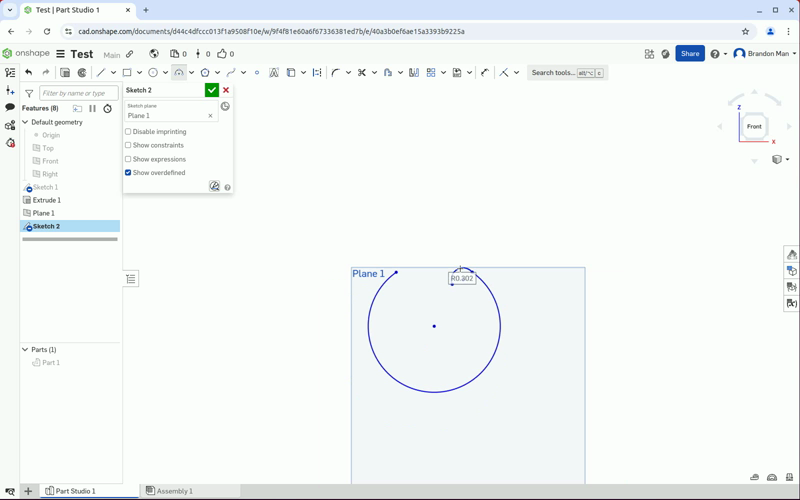
scroll(-6)
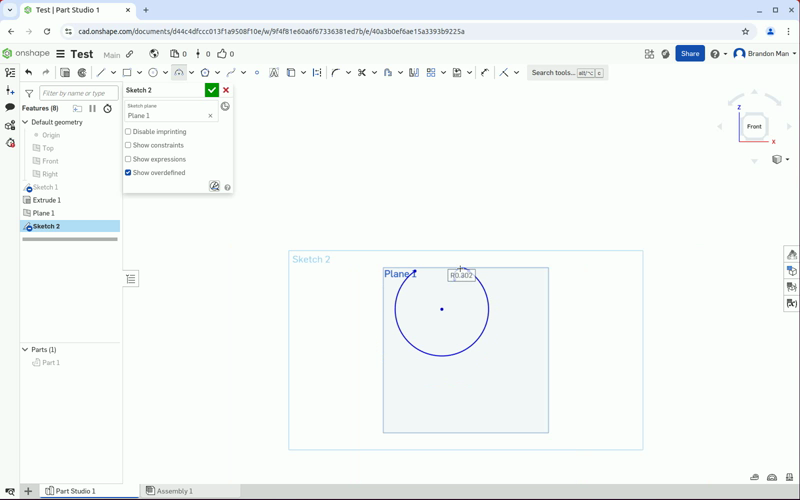
scroll(-6)
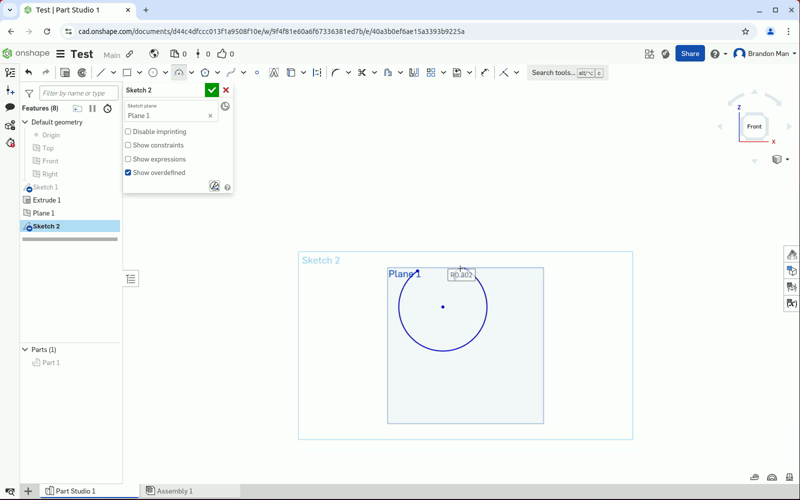
scroll(-6)
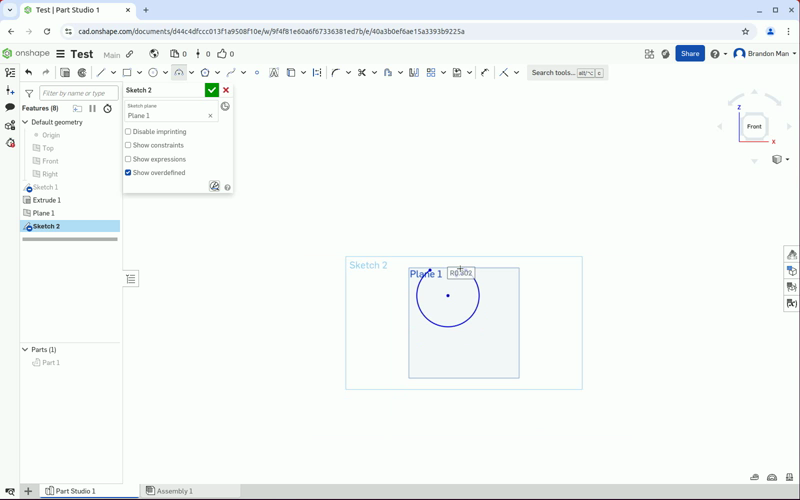
scroll(-6)
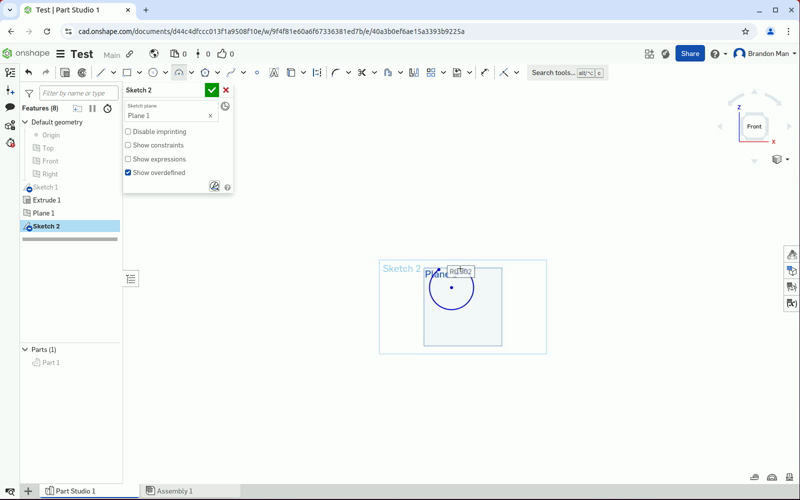
scroll(-6)
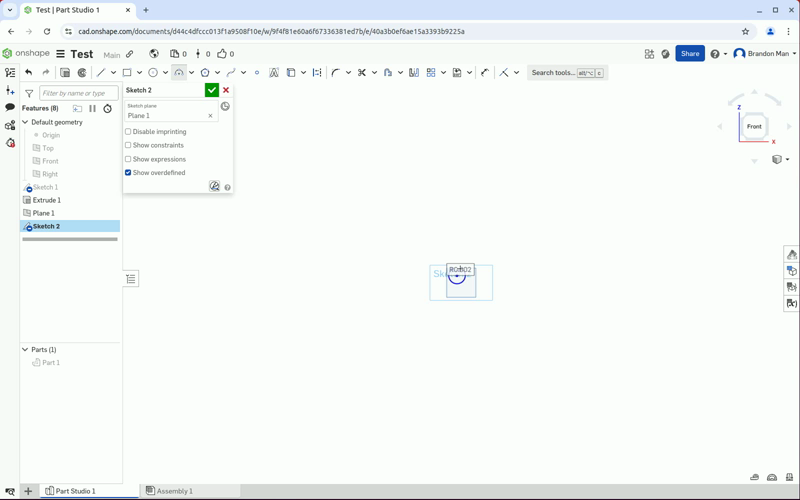
key_up(shift)
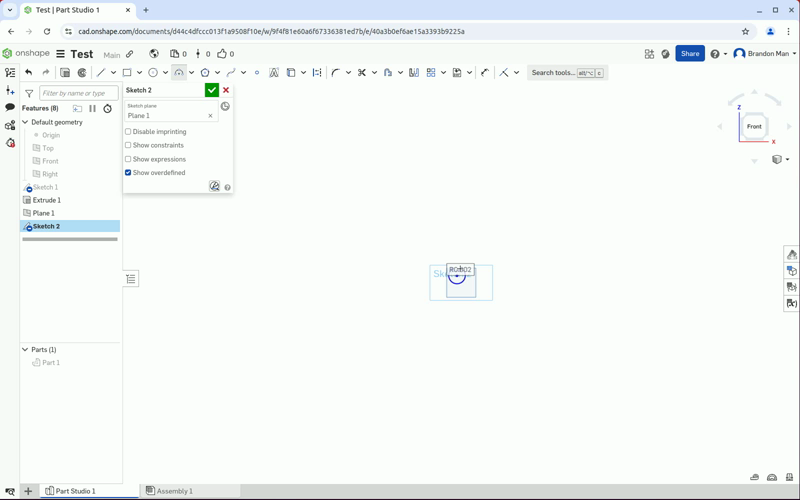
key(esc)
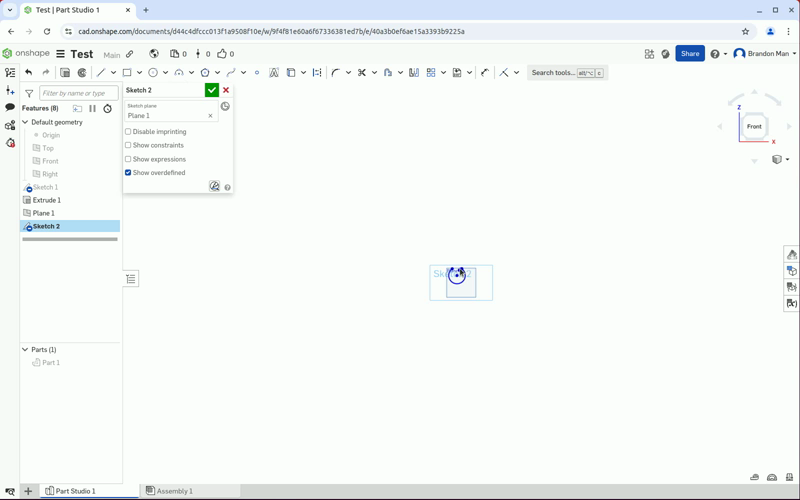
key(l)
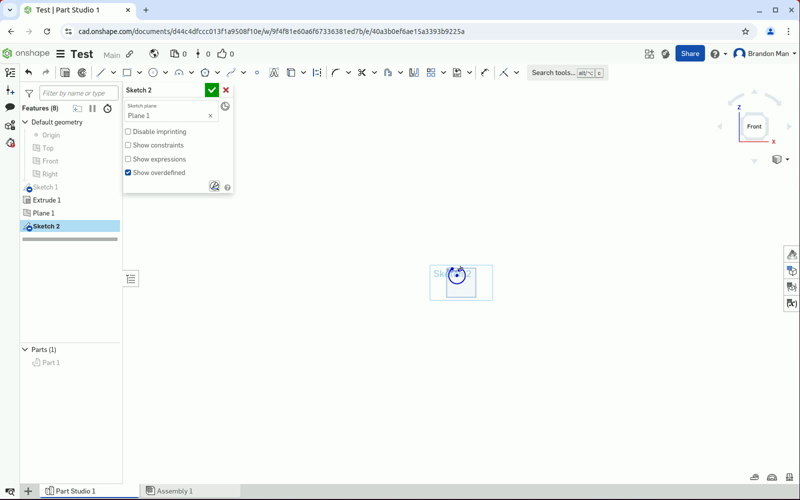
mouse_move(459, 270)
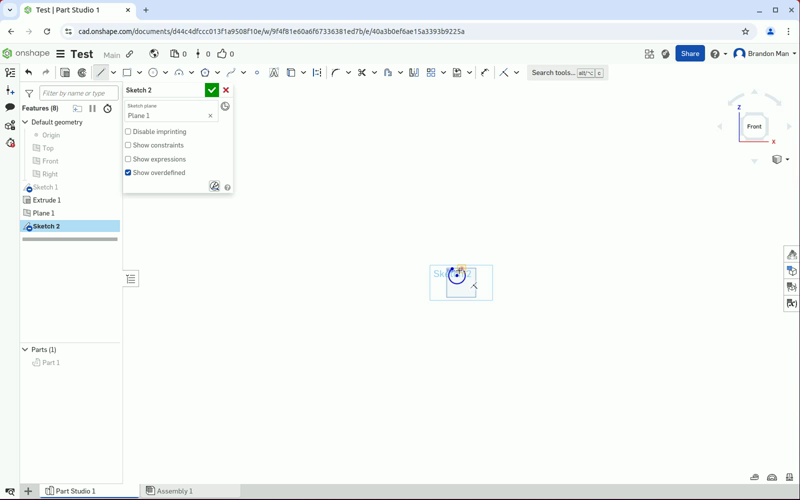
scroll(6)
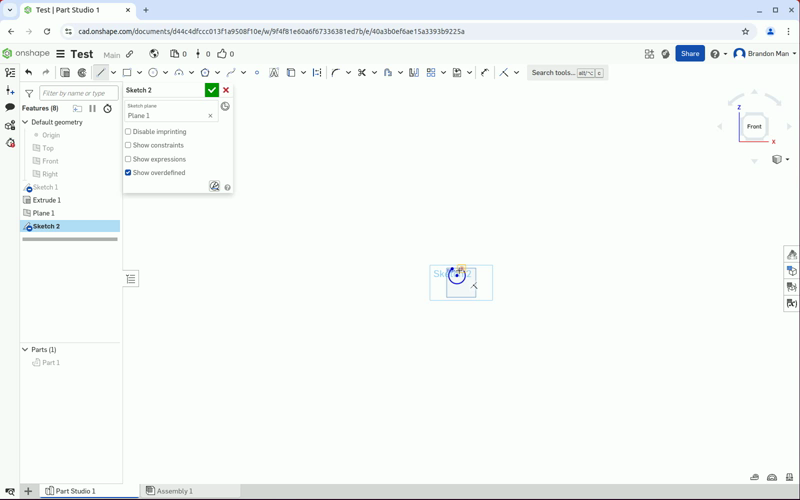
scroll(6)
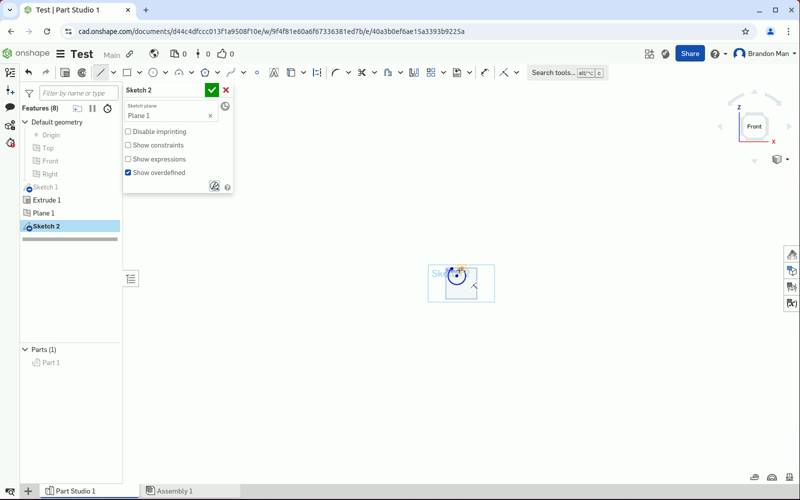
scroll(6)
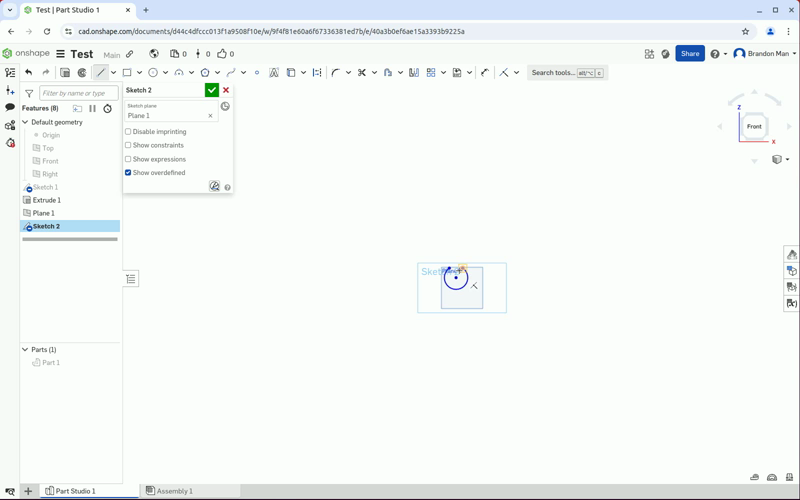
scroll(6)
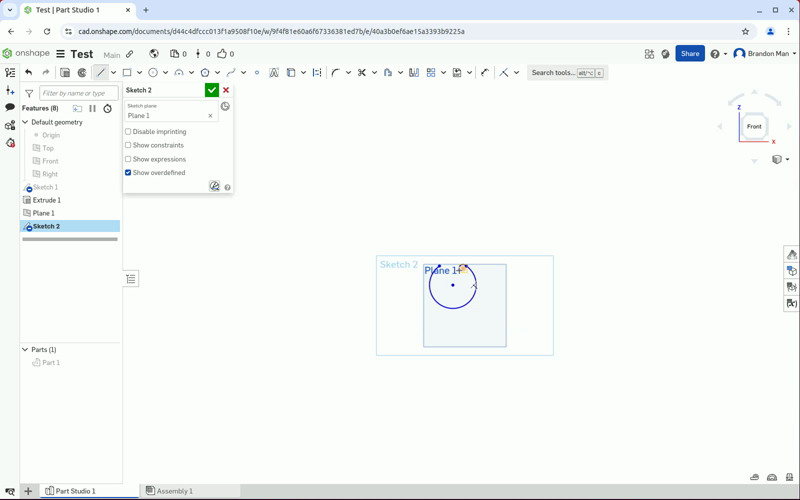
scroll(6)
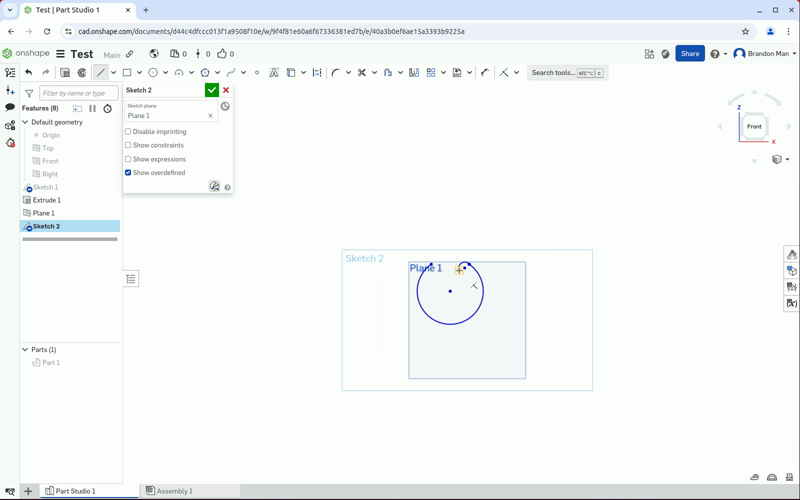
scroll(6)
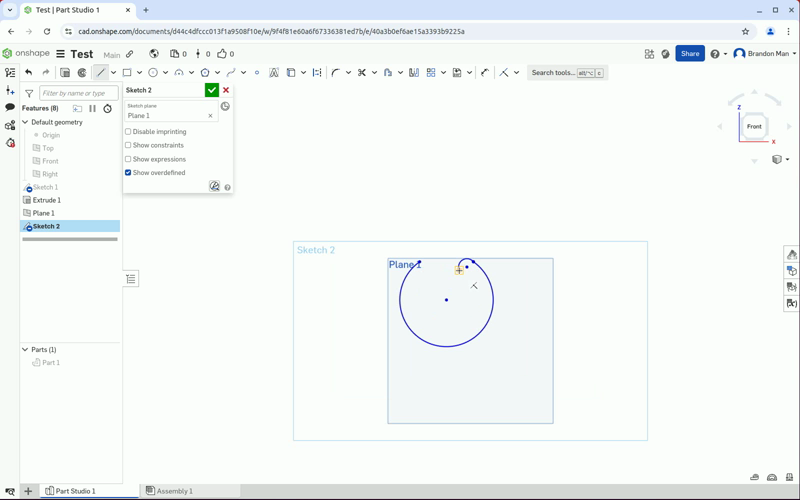
scroll(6)
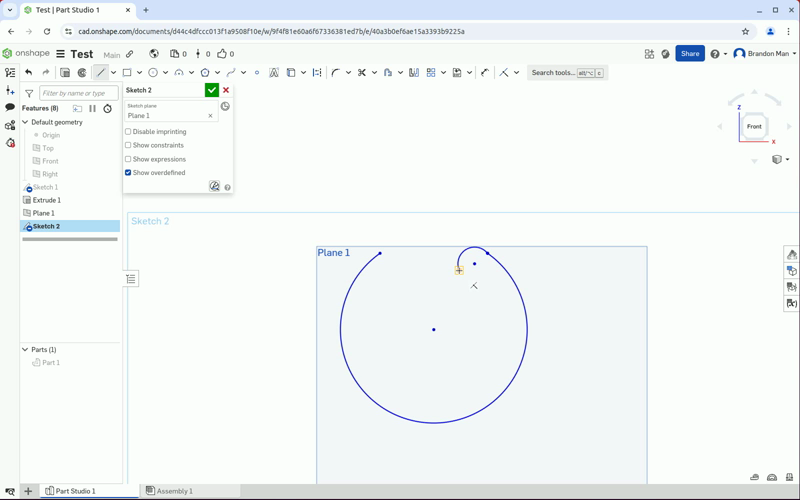
click(459, 270)
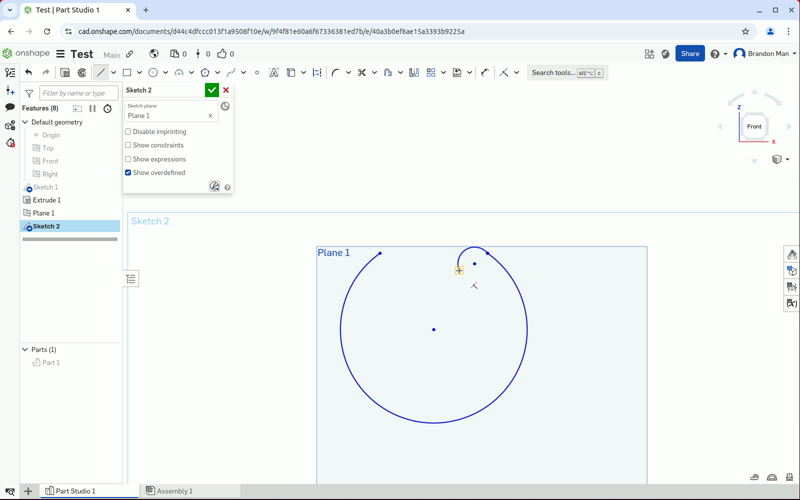
scroll(-6)
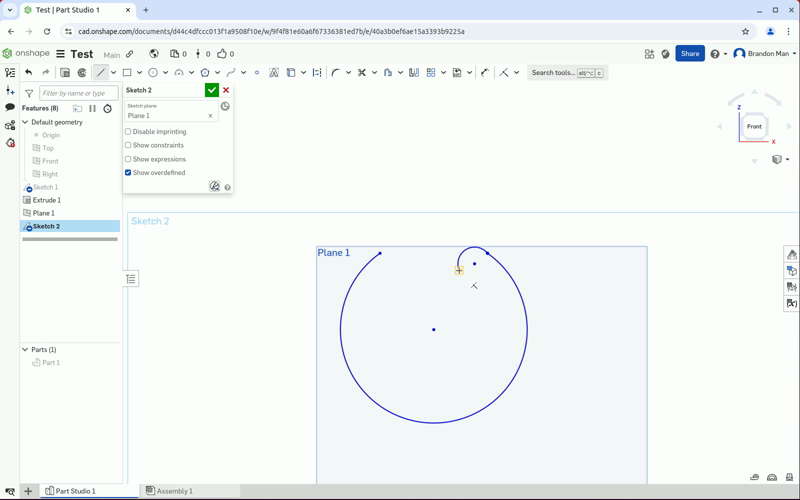
scroll(-6)
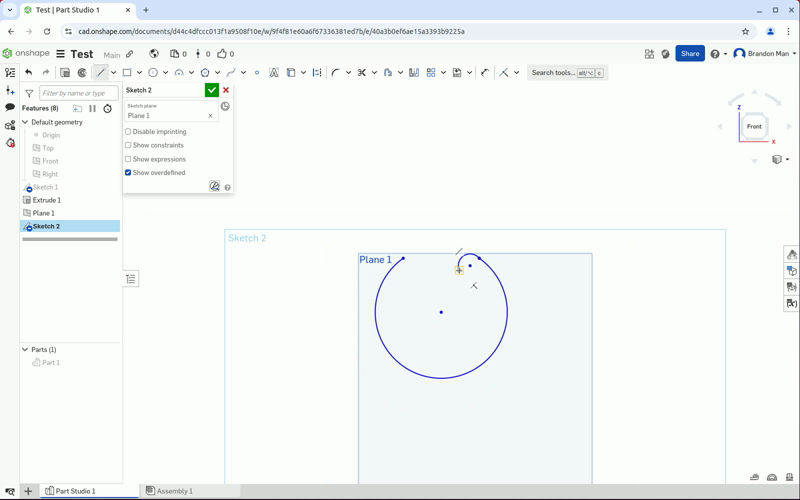
scroll(-6)
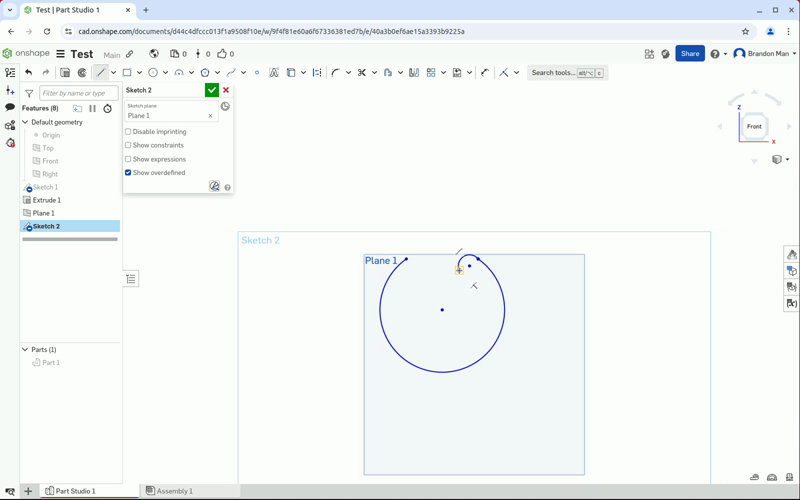
scroll(-6)
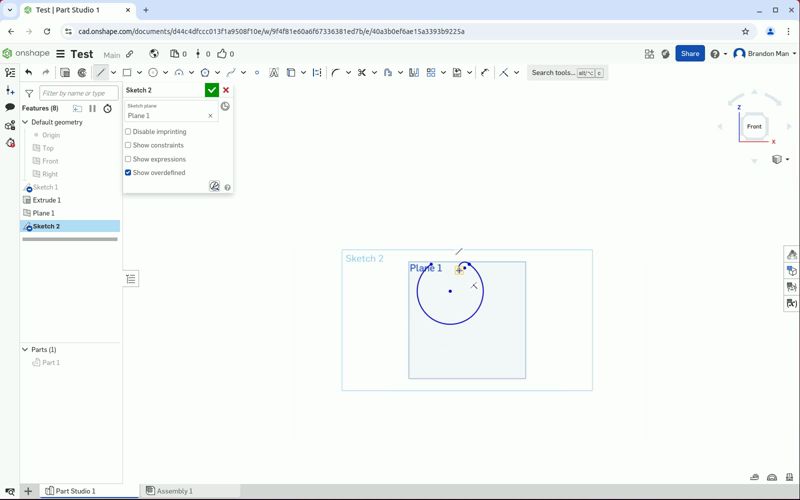
scroll(-6)
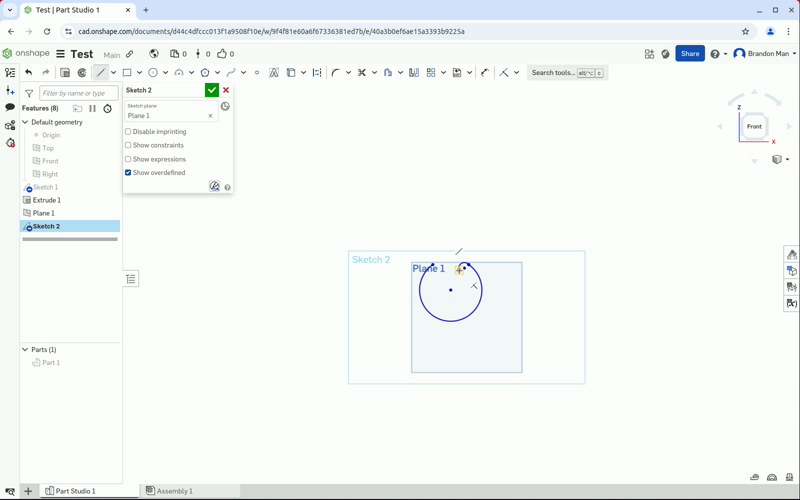
scroll(-6)
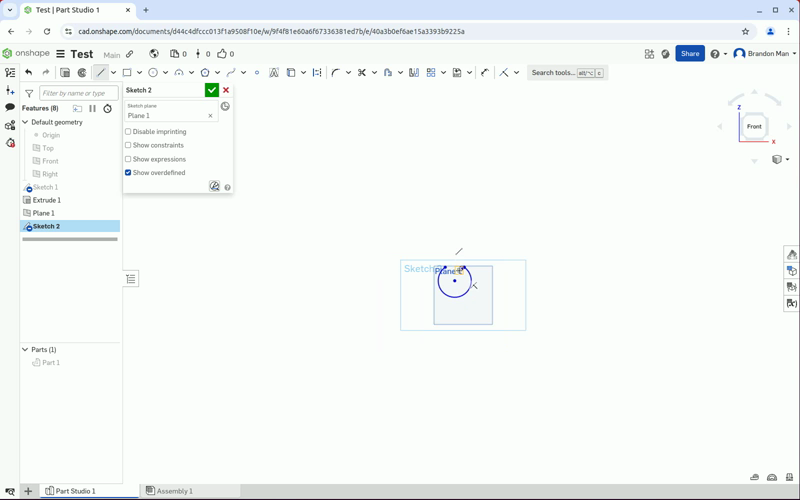
scroll(-6)
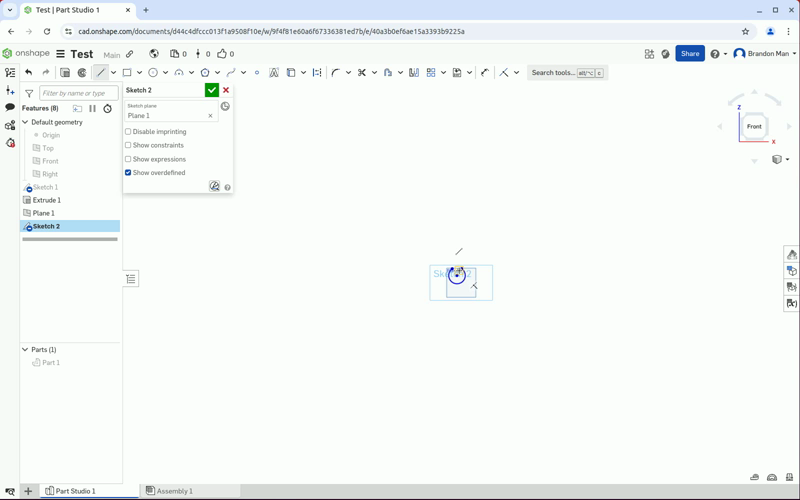
key_down(shift)
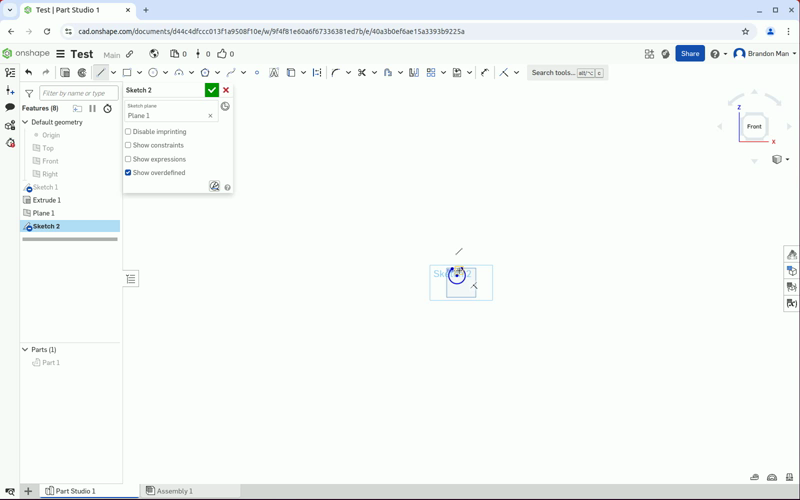
mouse_move(489, 270)
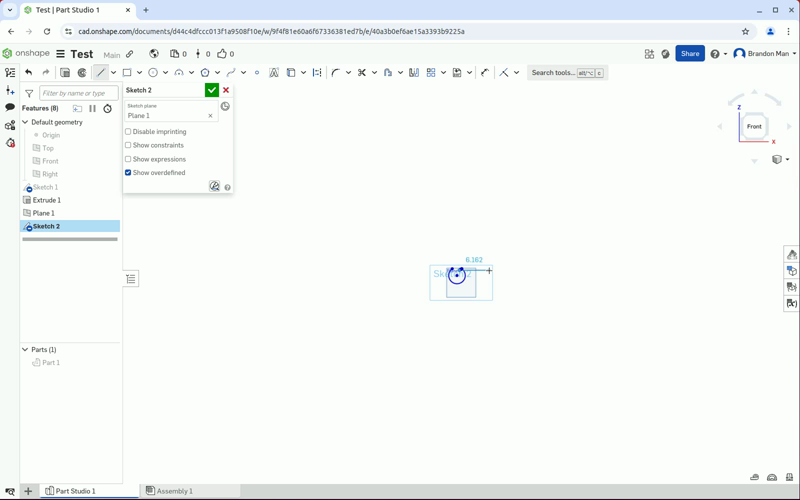
mouse_move(459, 275)
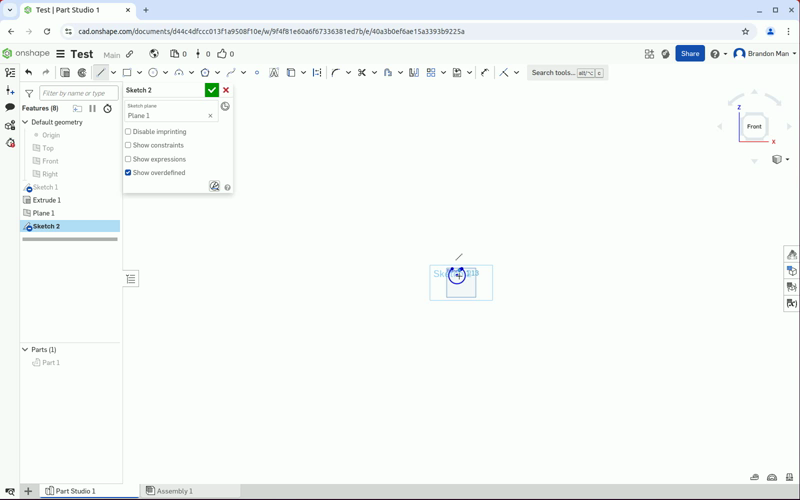
scroll(6)
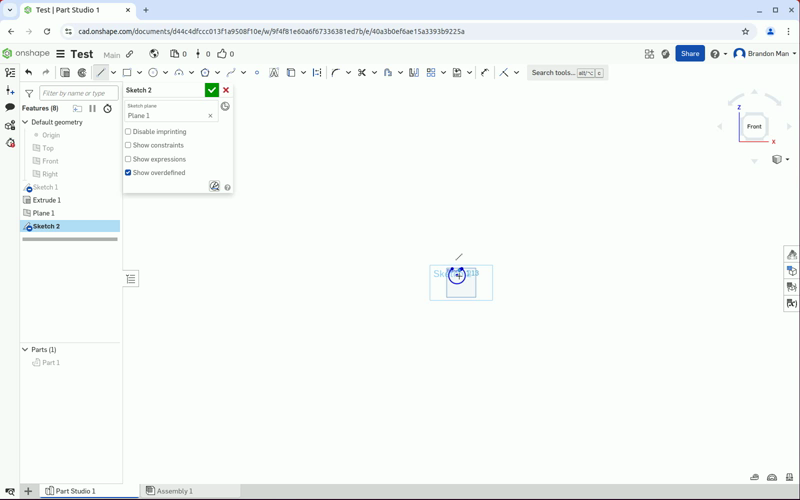
scroll(6)
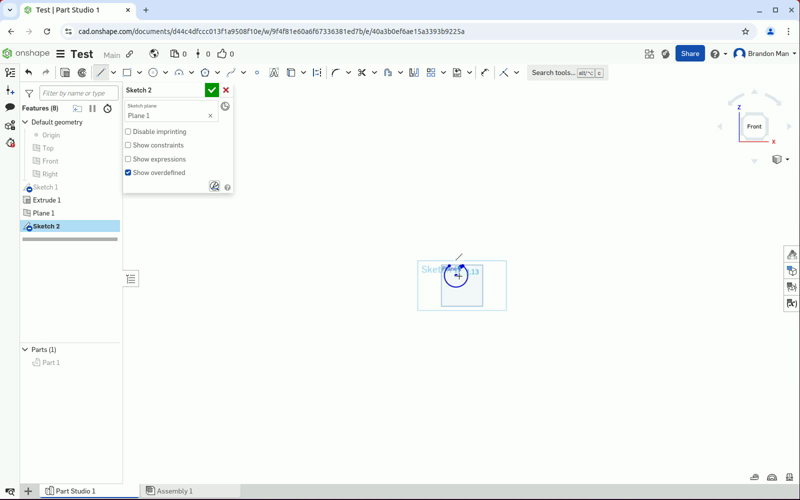
scroll(6)
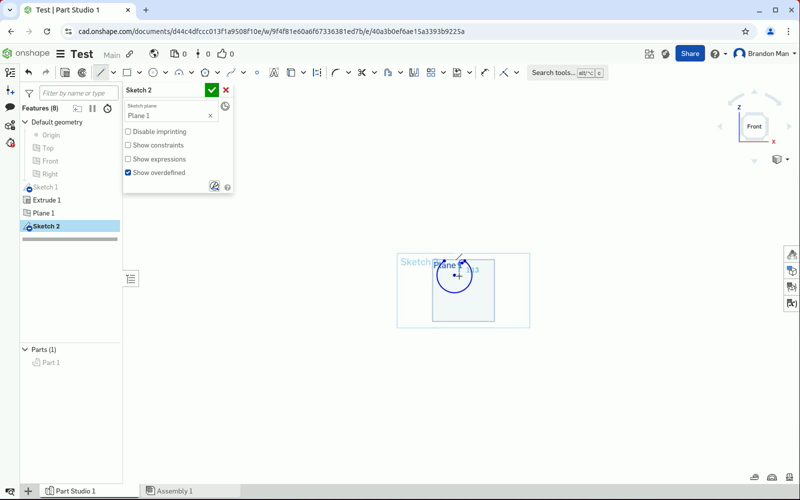
scroll(6)
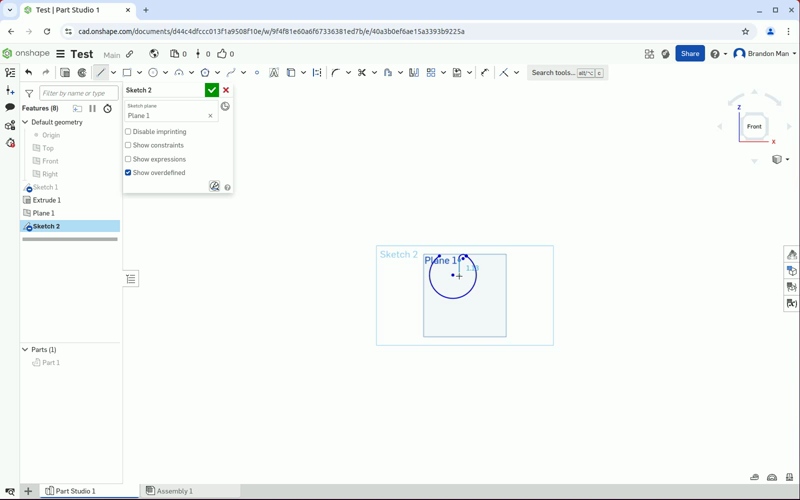
scroll(6)
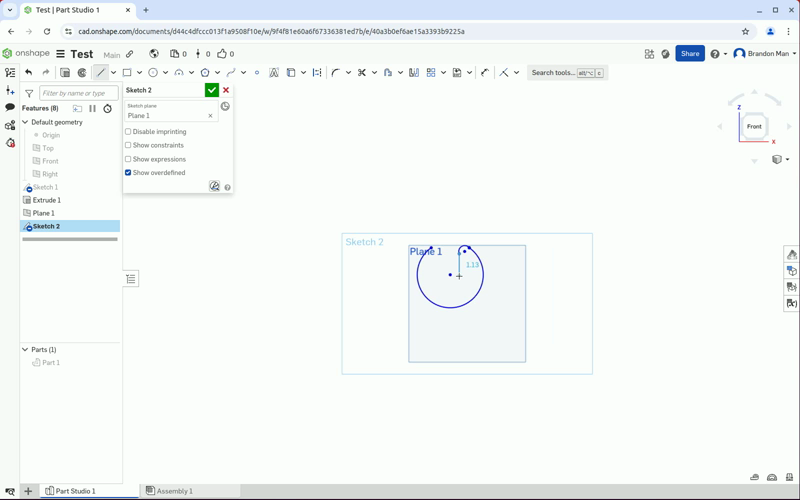
scroll(6)
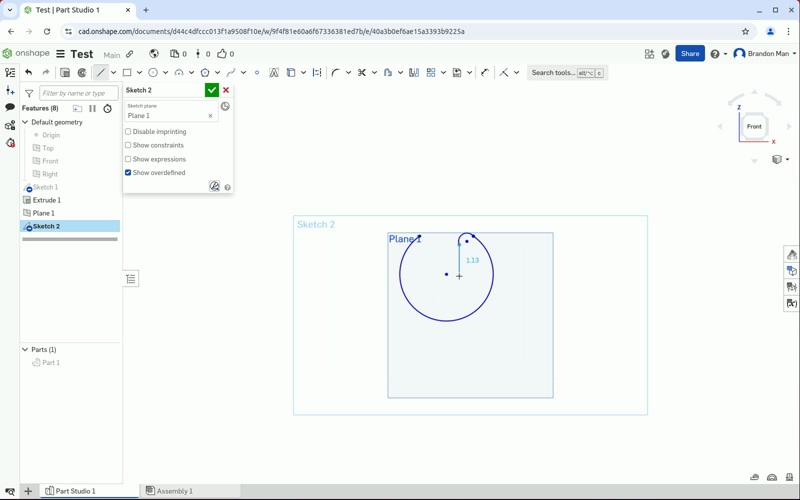
scroll(6)
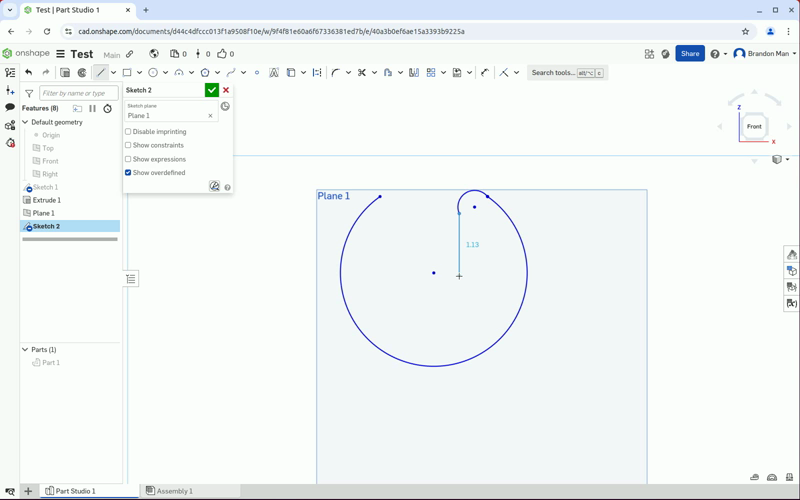
click(459, 275)
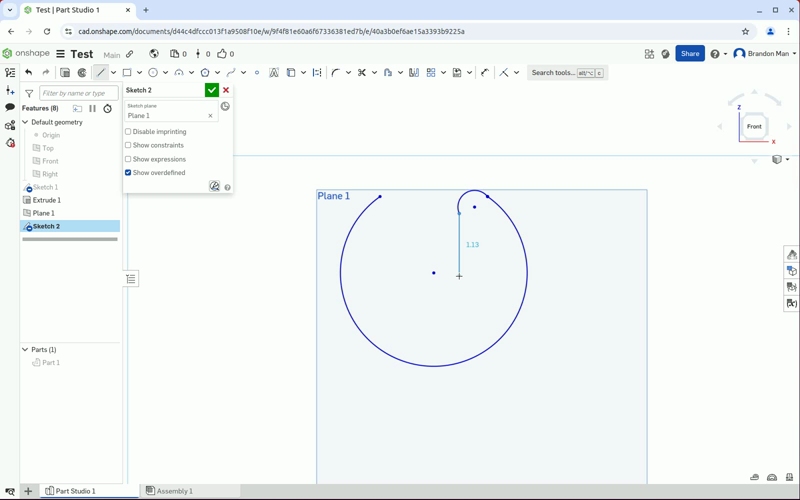
scroll(-6)
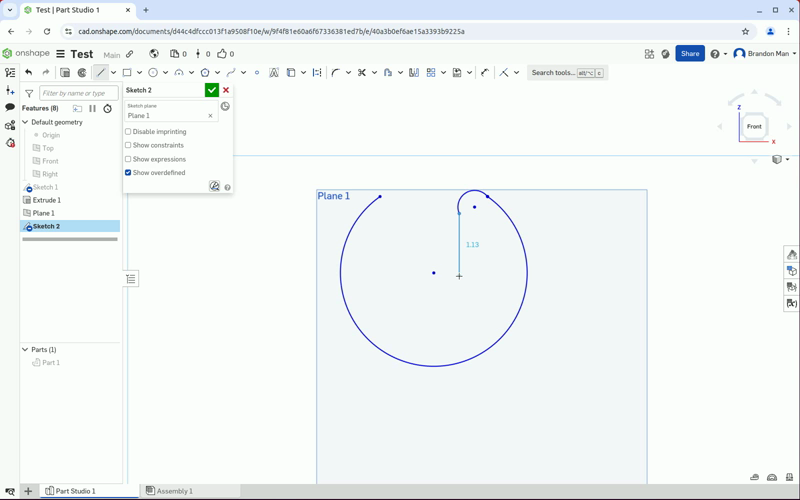
scroll(-6)
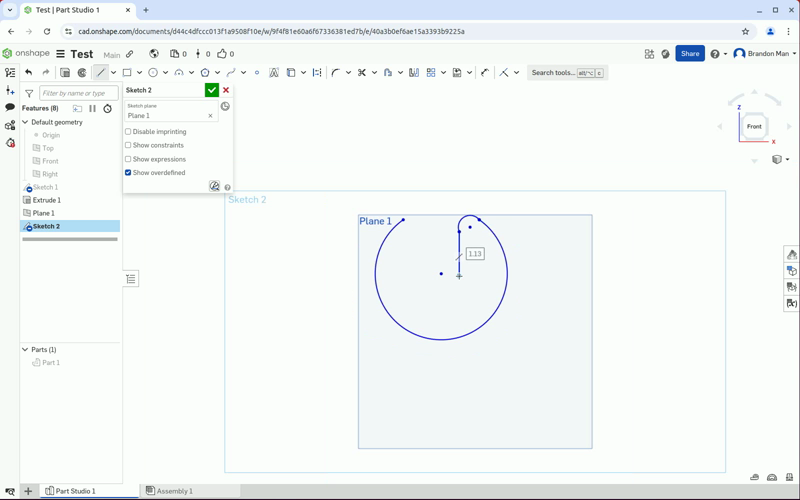
scroll(-6)
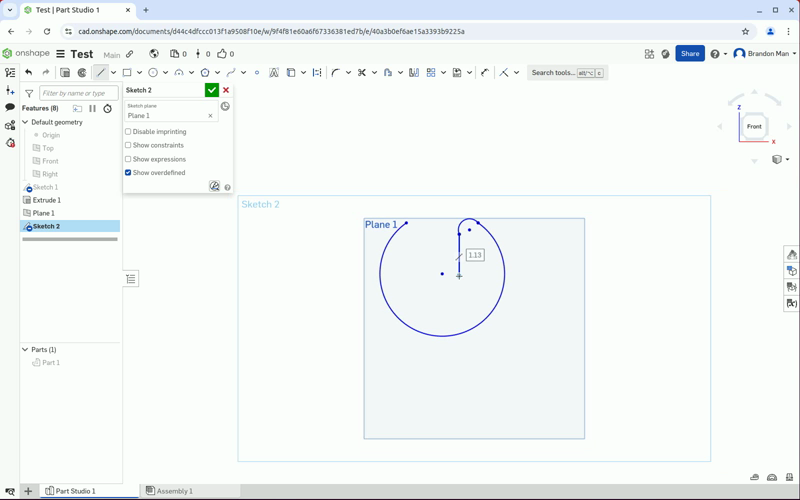
scroll(-6)
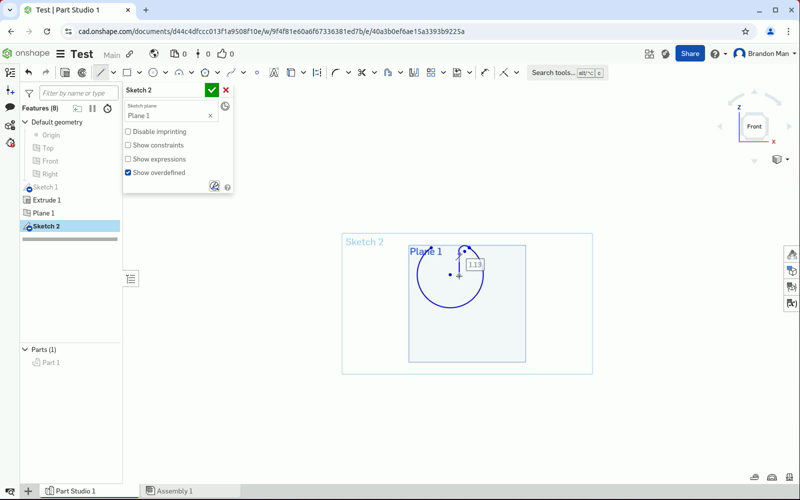
scroll(-6)
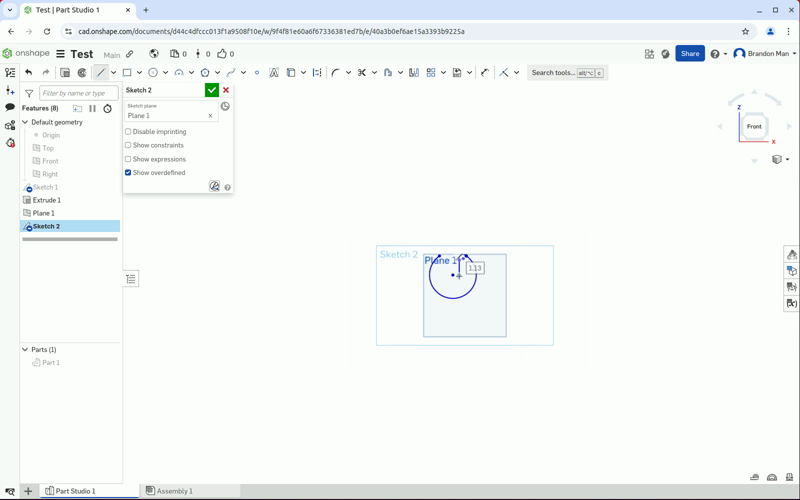
scroll(-6)
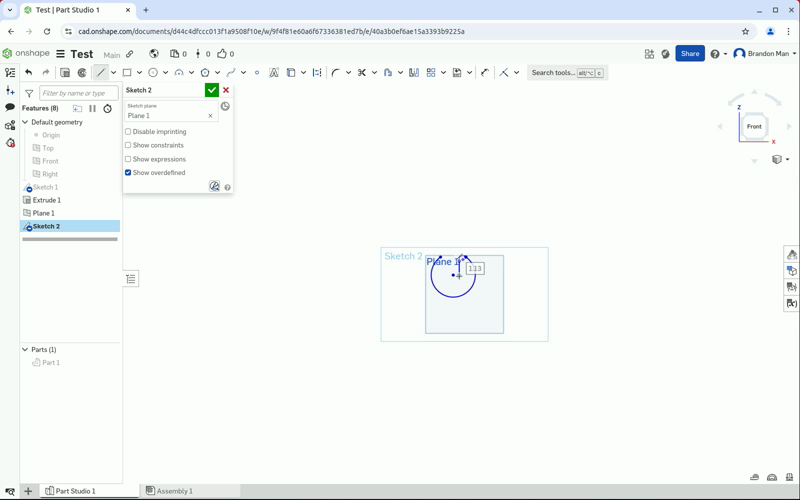
scroll(-6)
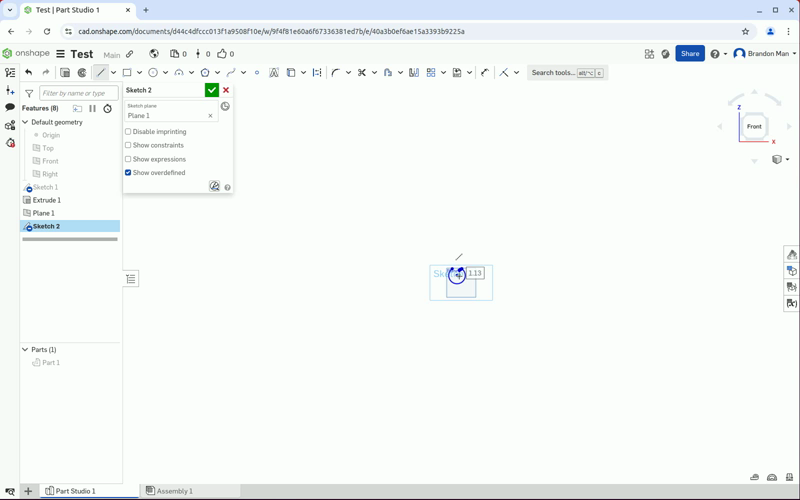
key_up(shift)
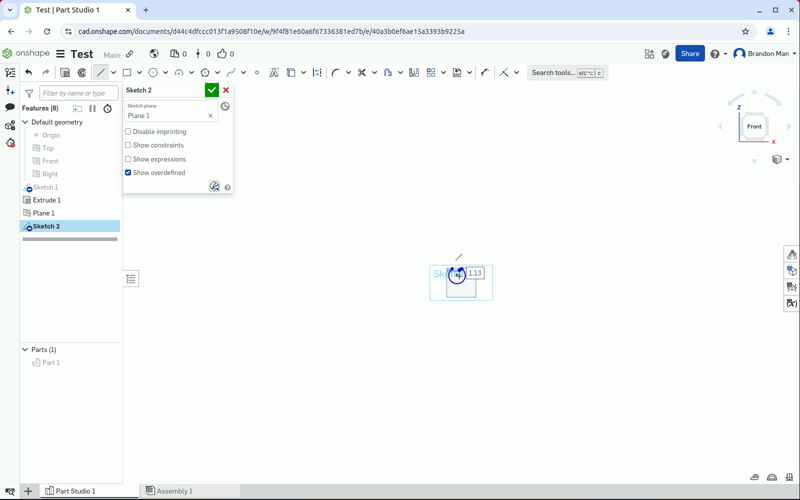
key_down(shift)
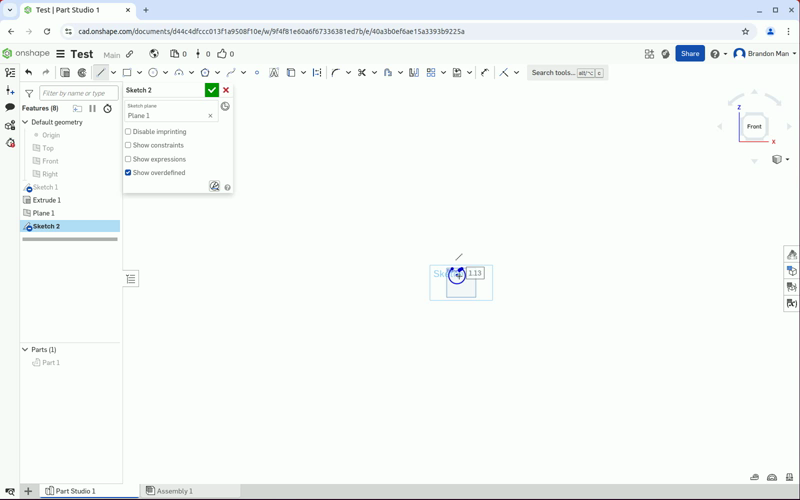
mouse_move(489, 275)
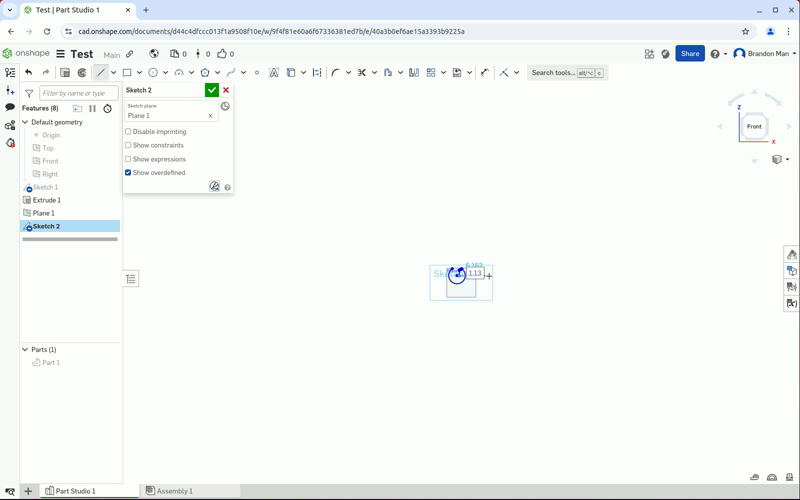
mouse_move(455, 275)
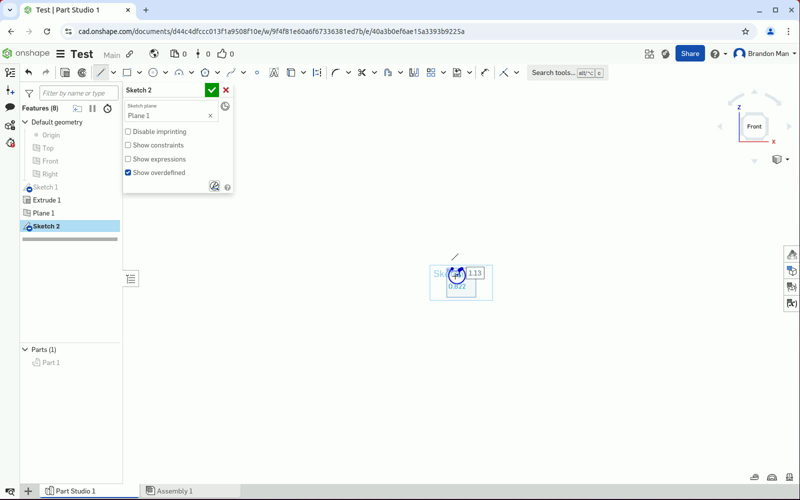
scroll(6)
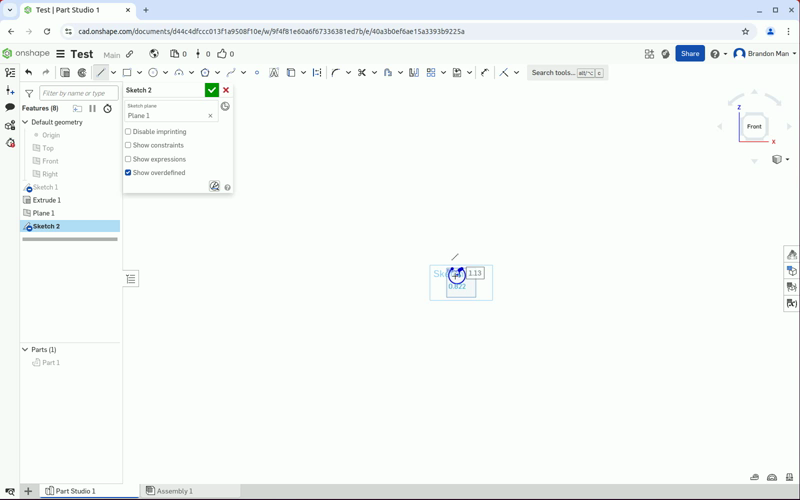
scroll(6)
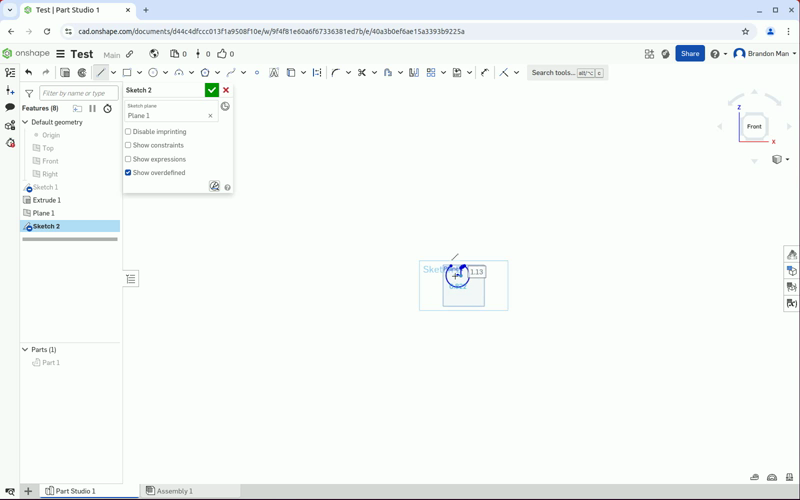
scroll(6)
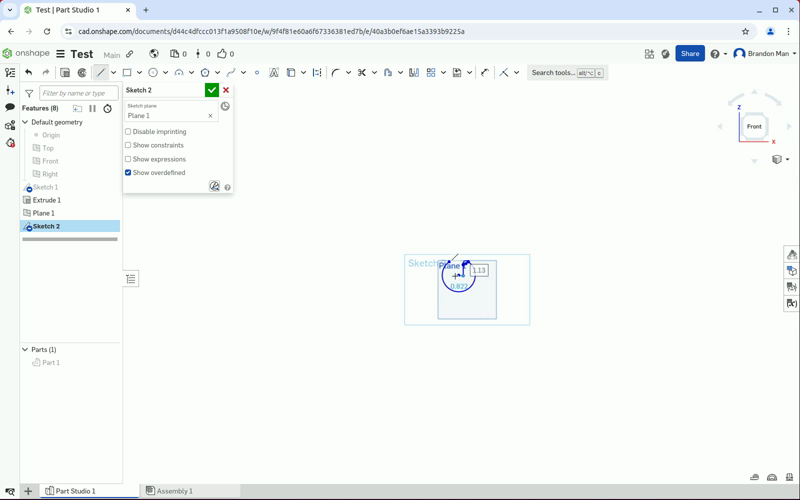
scroll(6)
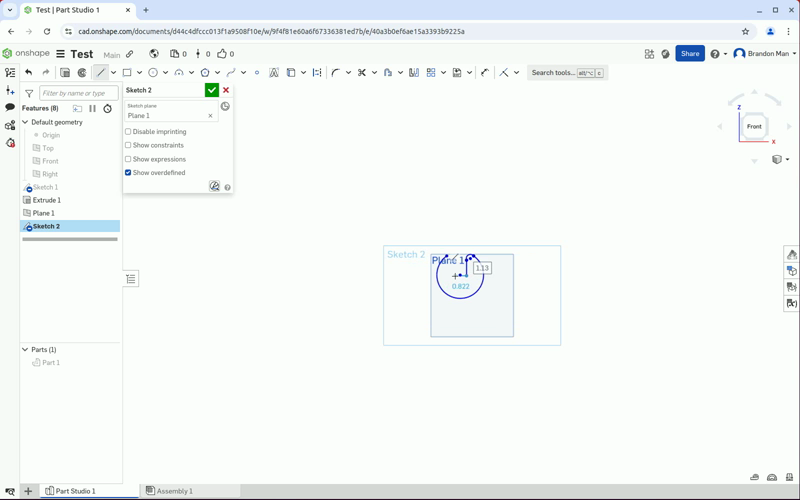
scroll(6)
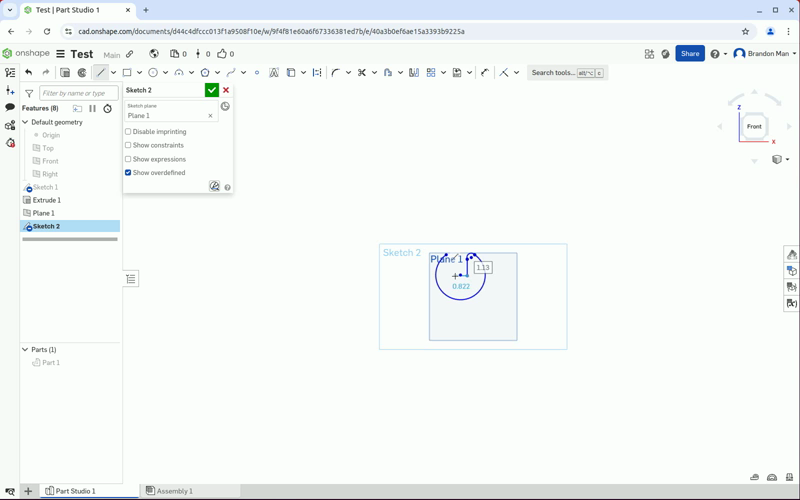
scroll(6)
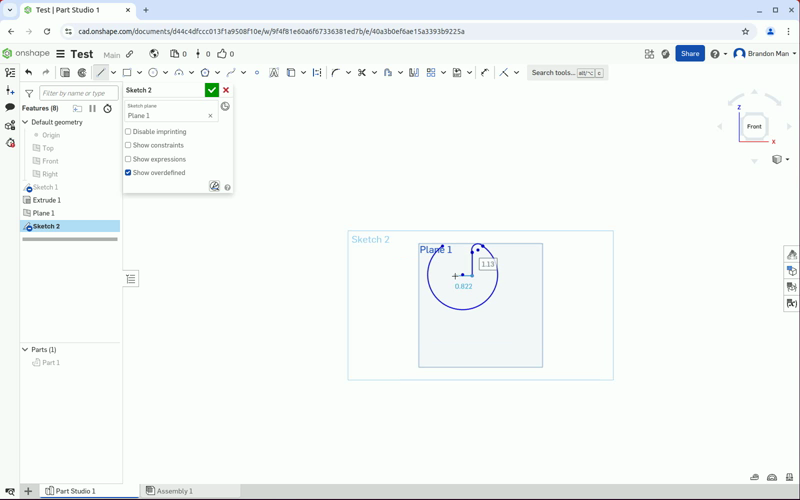
scroll(6)
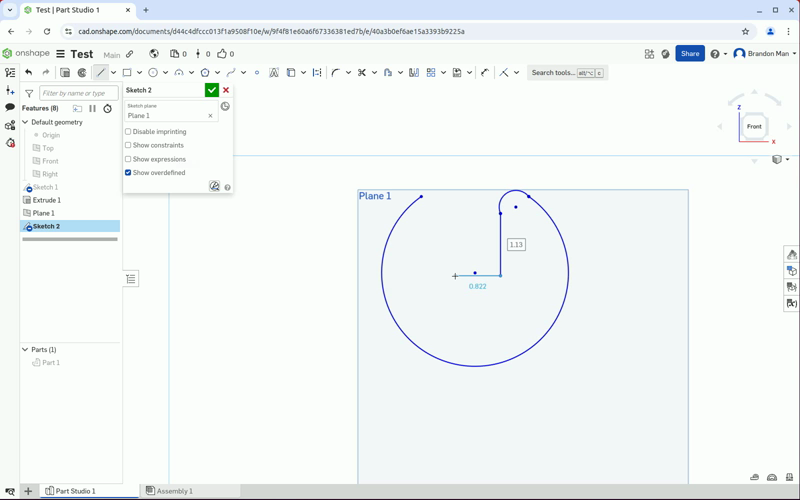
click(455, 275)
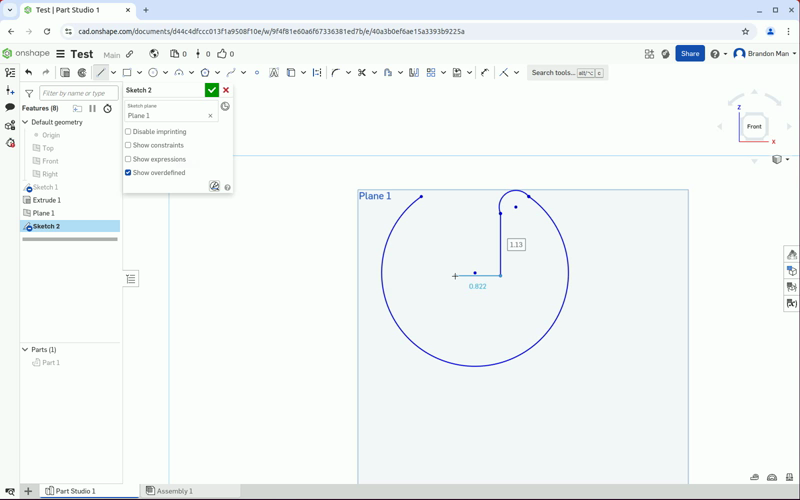
scroll(-6)
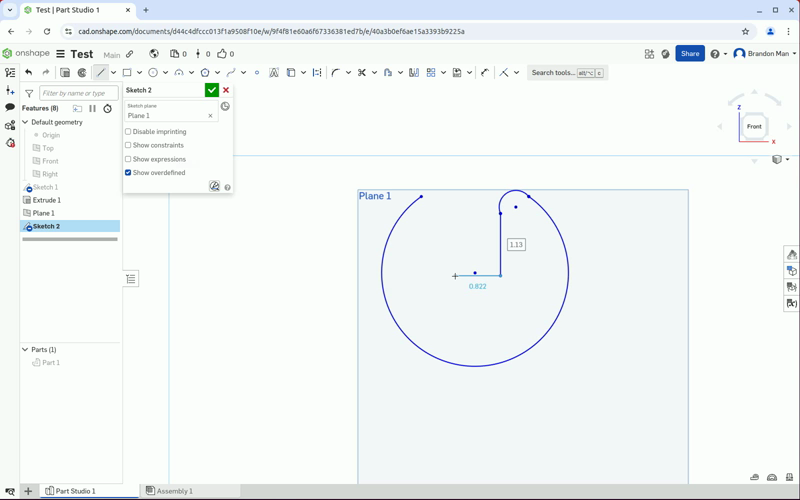
scroll(-6)
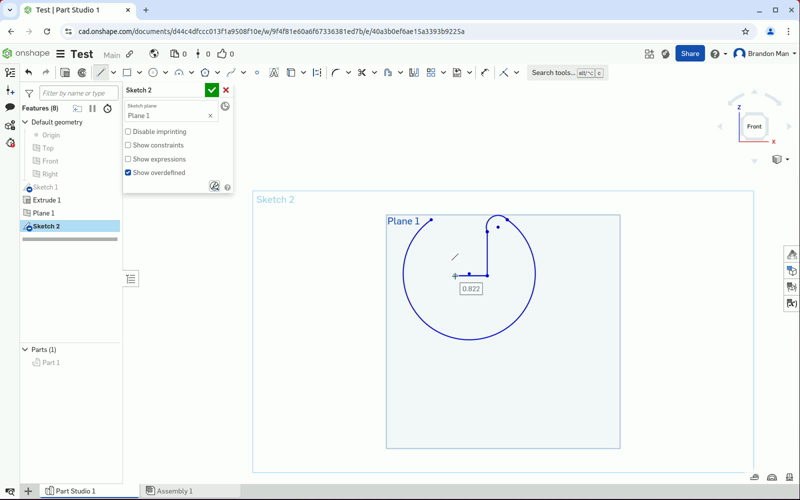
scroll(-6)
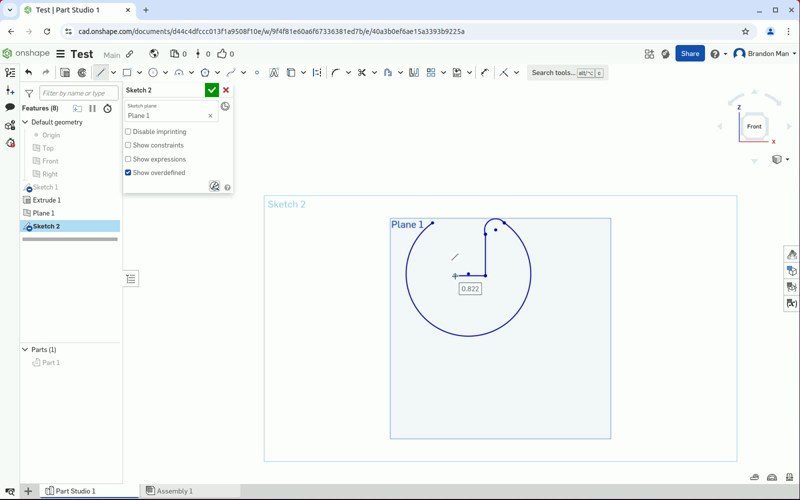
scroll(-6)
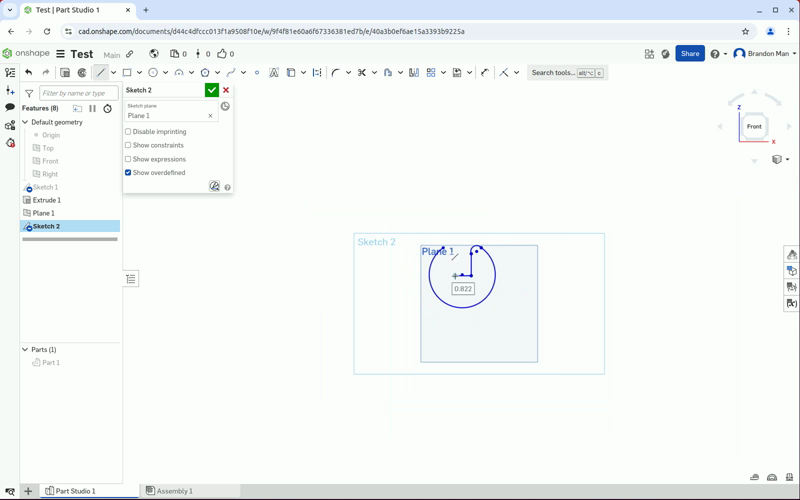
scroll(-6)
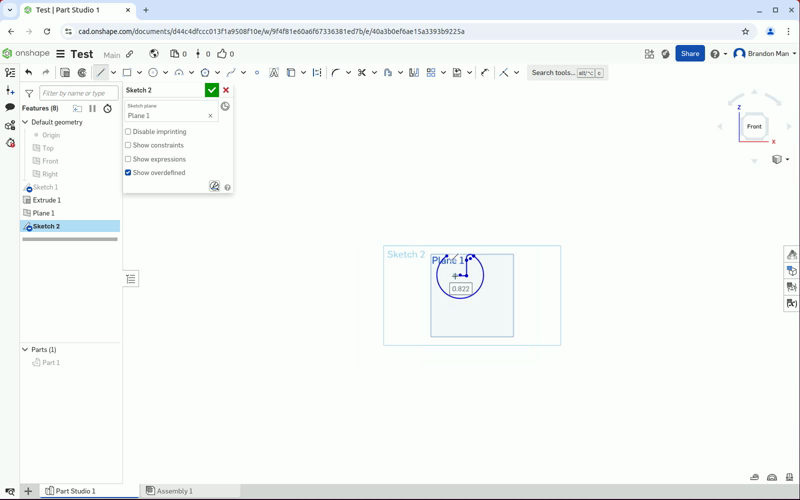
scroll(-6)
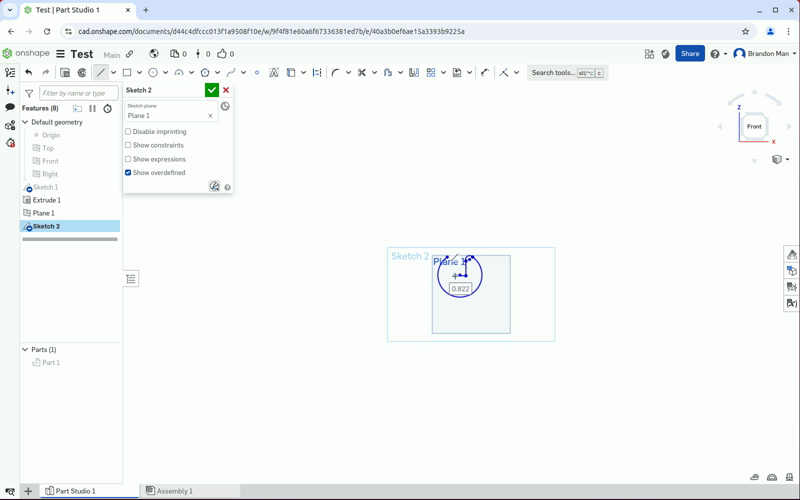
scroll(-6)
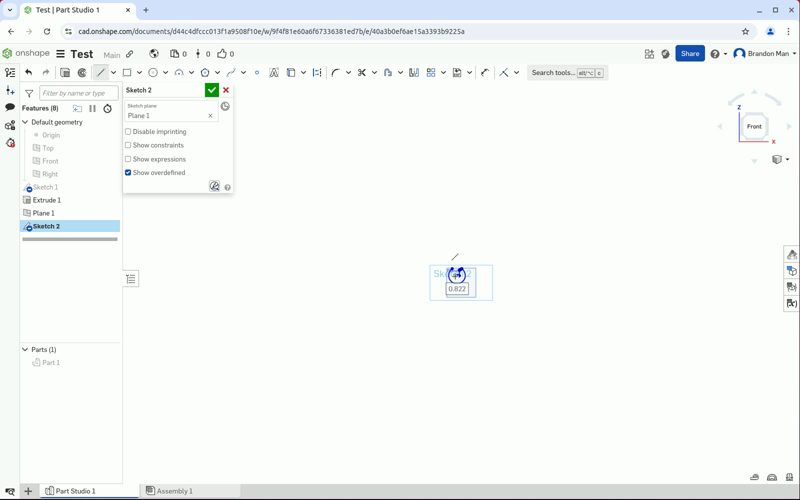
key_up(shift)
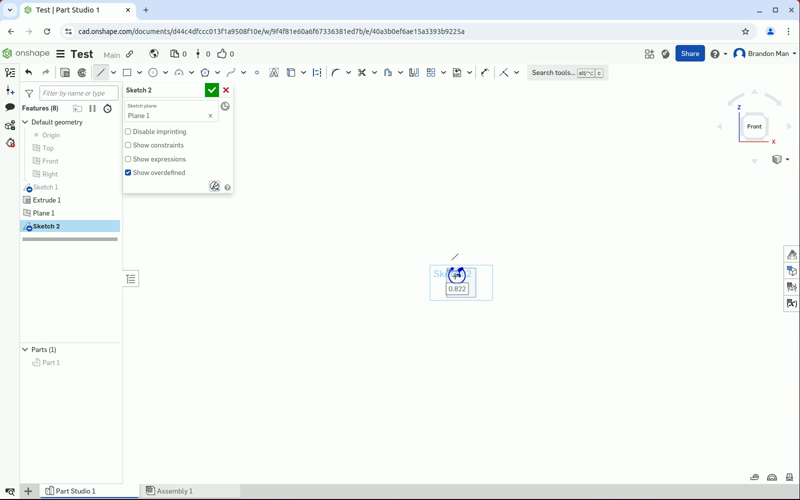
key_down(shift)
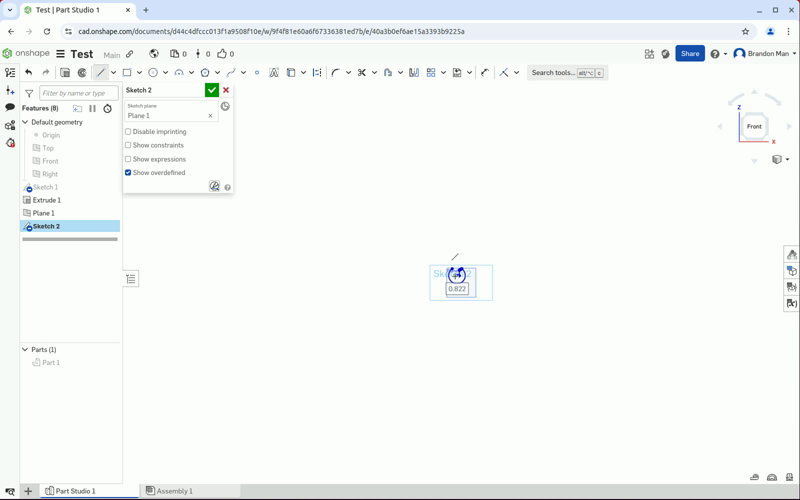
mouse_move(485, 275)
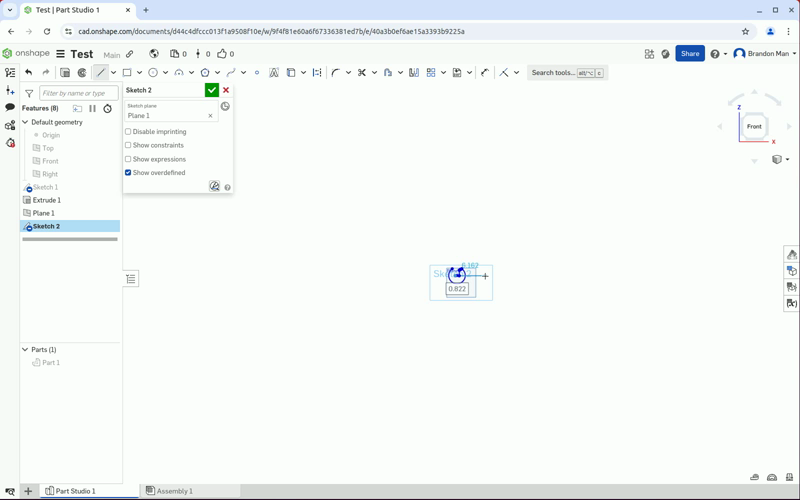
mouse_move(455, 270)
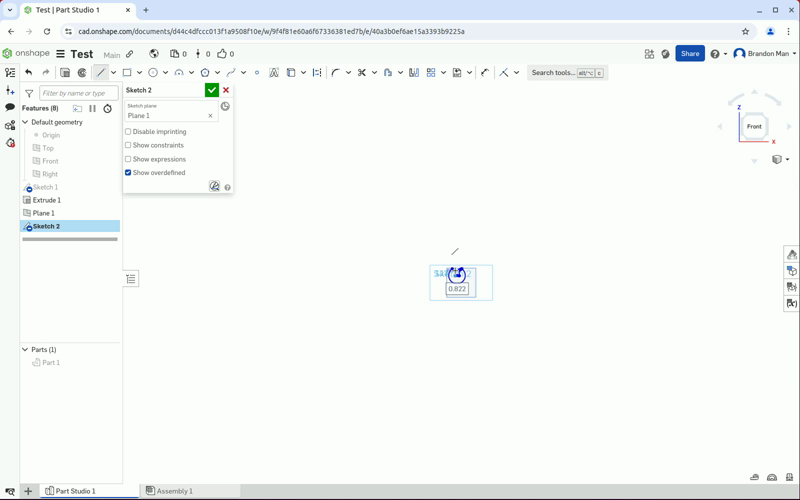
scroll(6)
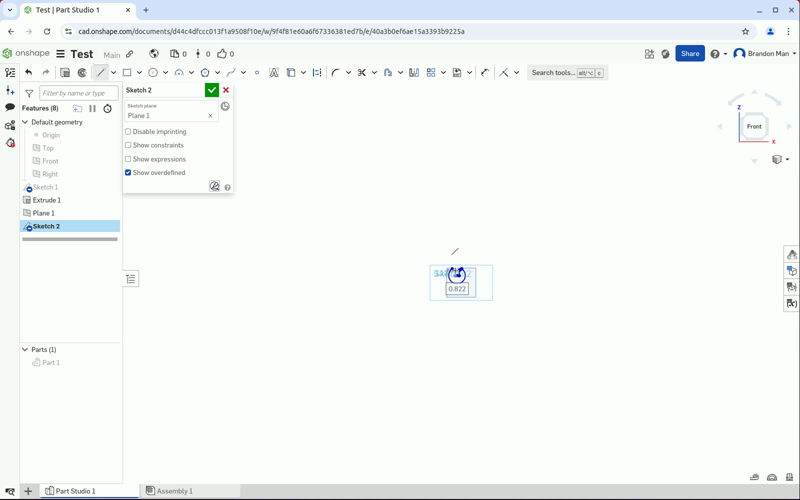
scroll(6)
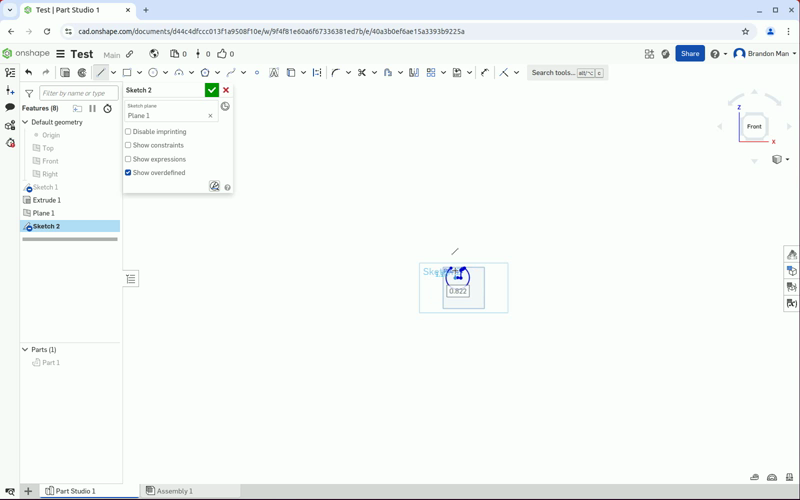
scroll(6)
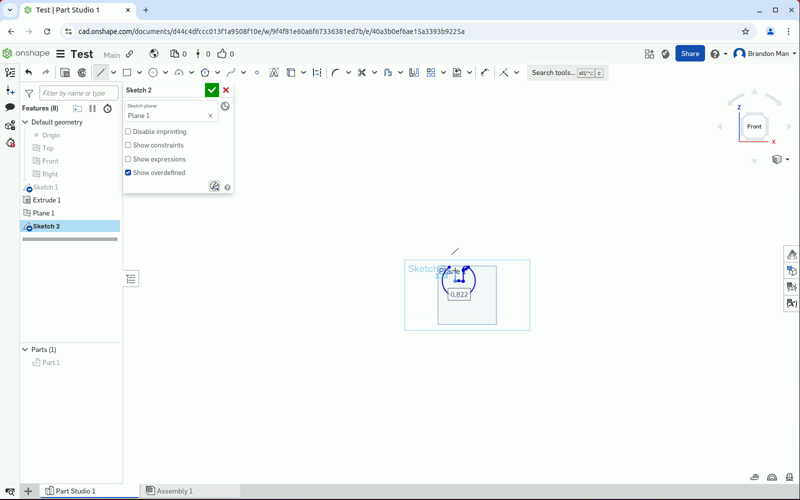
scroll(6)
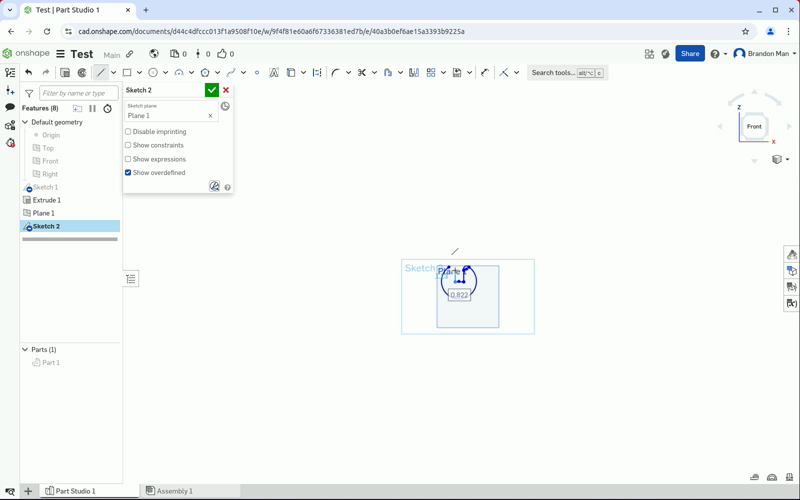
scroll(6)
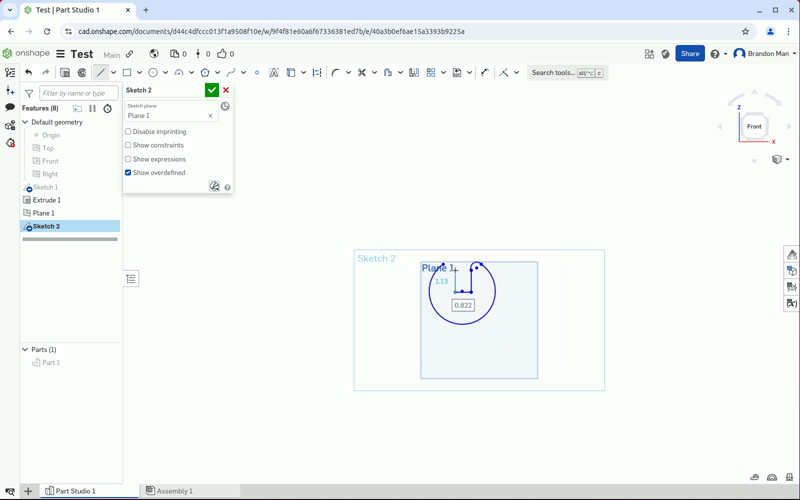
scroll(6)
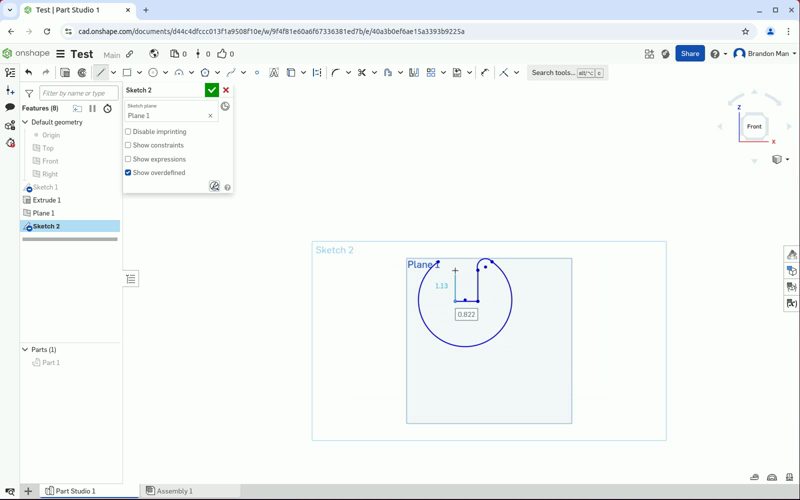
scroll(6)
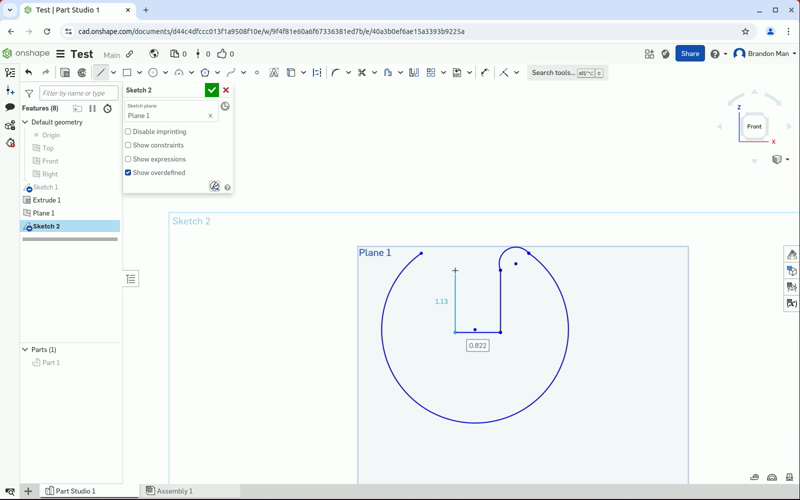
click(455, 270)
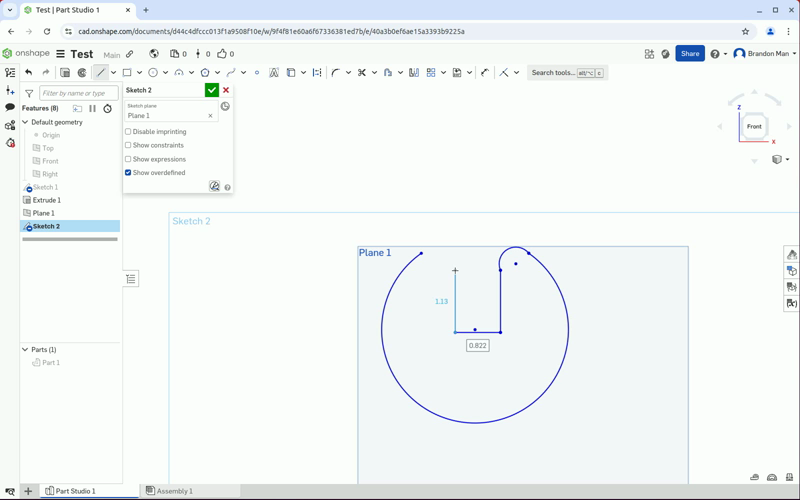
scroll(-6)
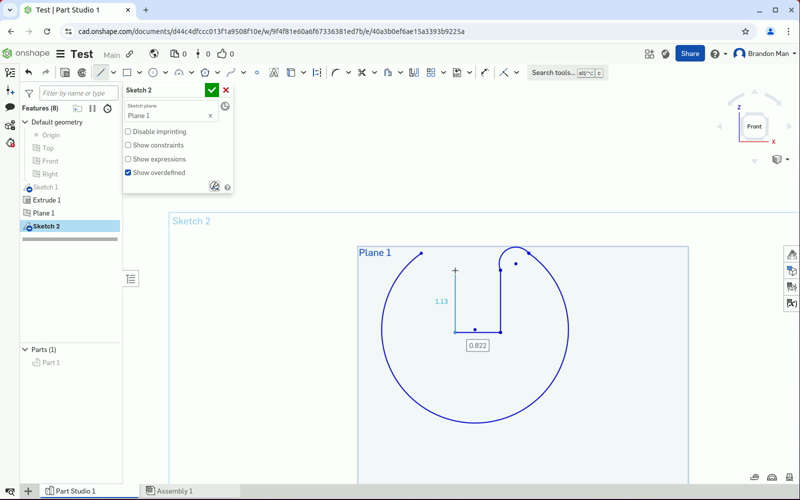
scroll(-6)
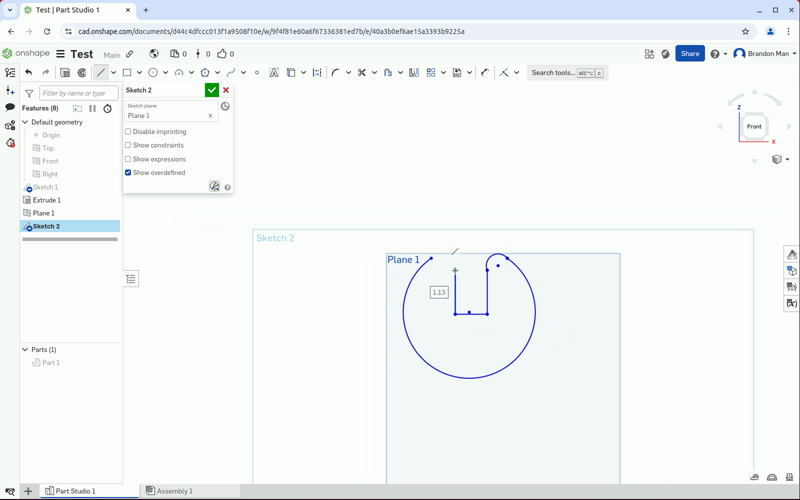
scroll(-6)
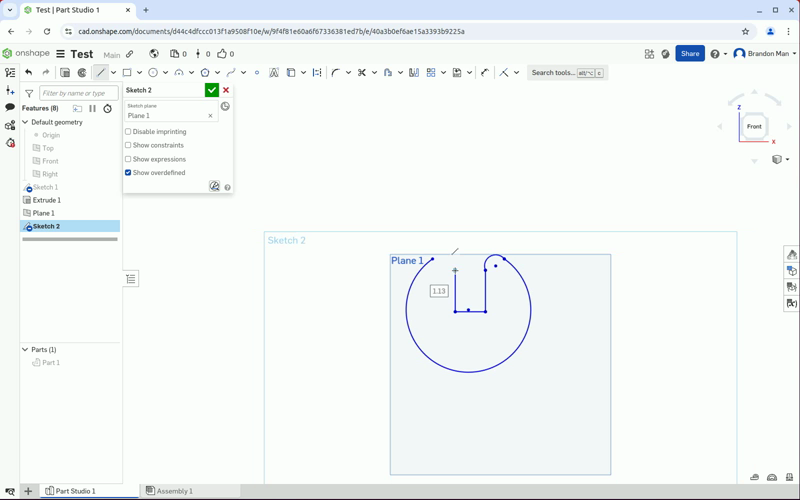
scroll(-6)
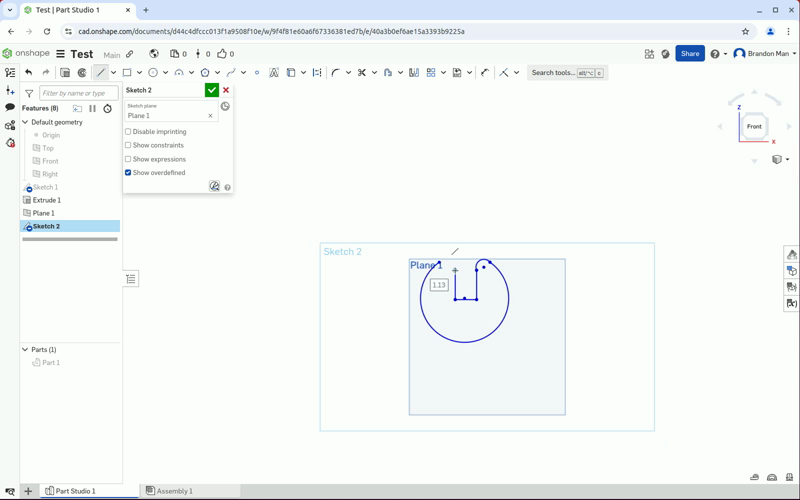
scroll(-6)
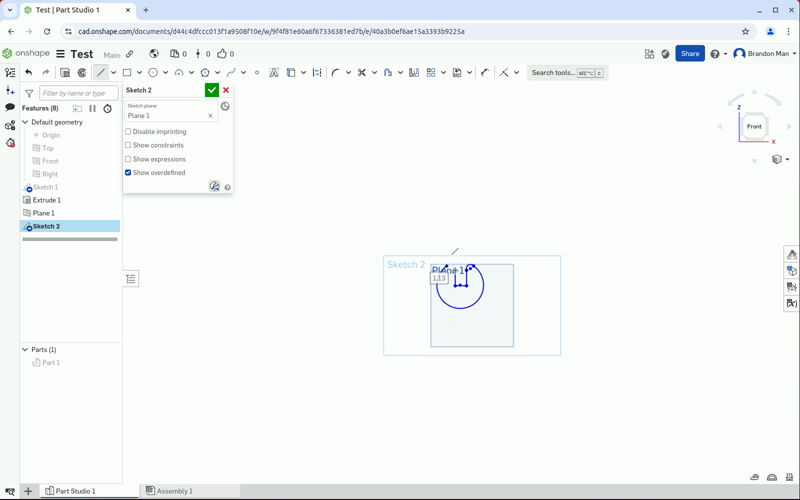
scroll(-6)
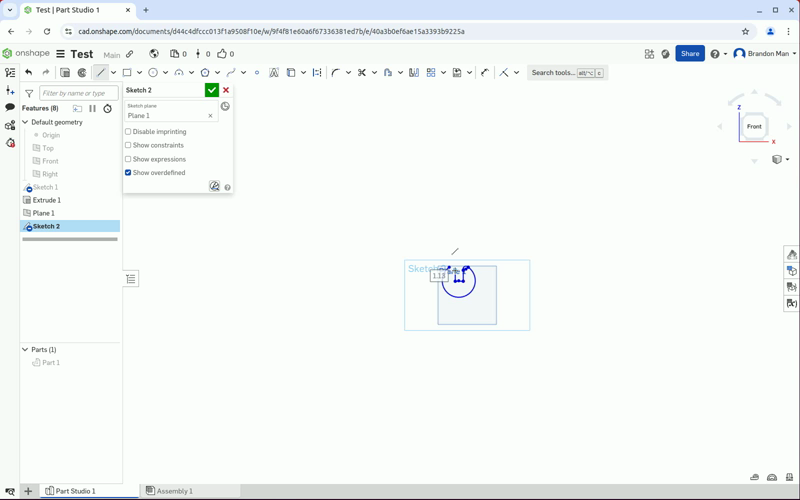
scroll(-6)
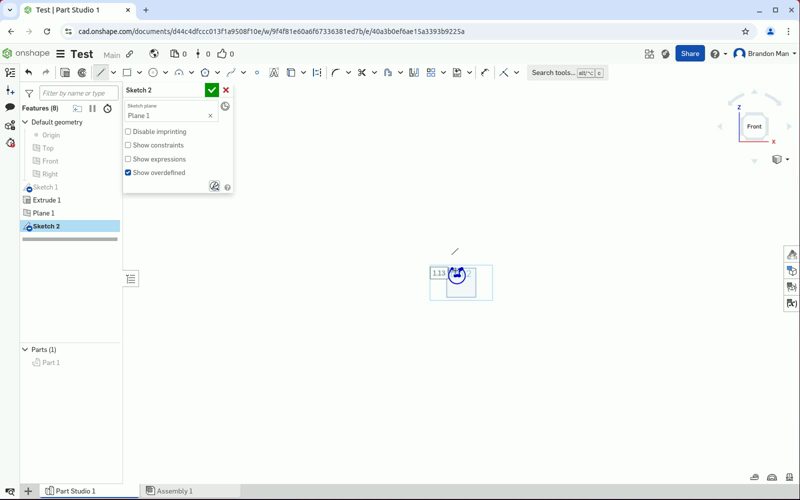
key_up(shift)
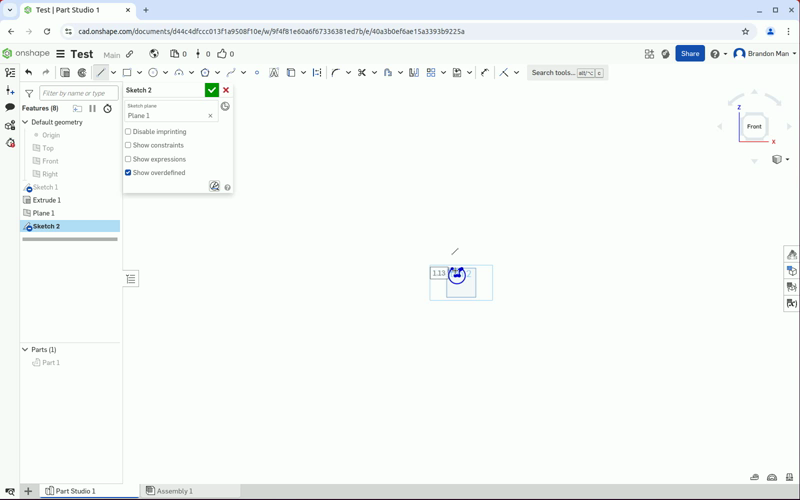
key(esc)
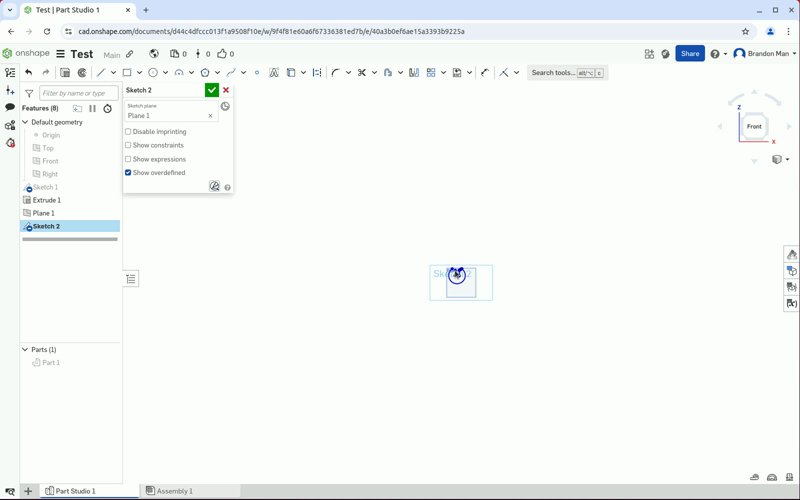
key(a)
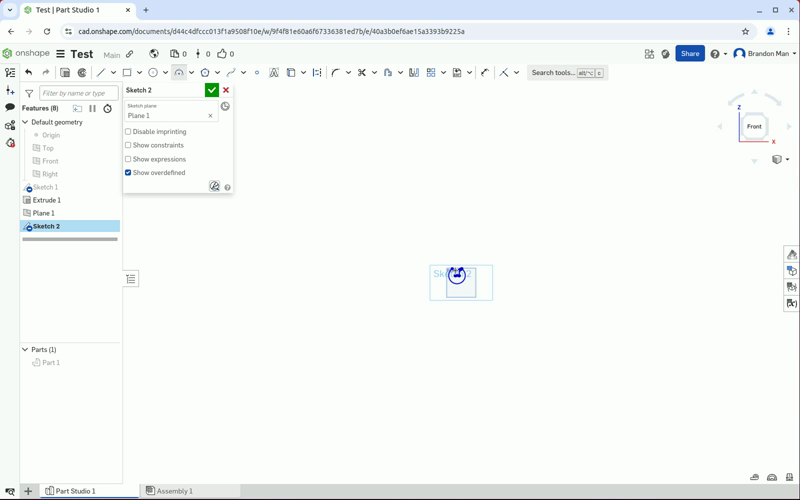
mouse_move(455, 270)
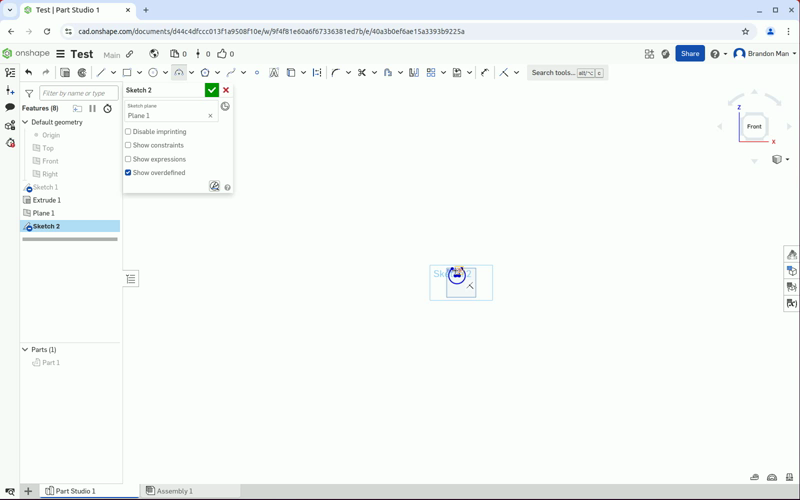
scroll(6)
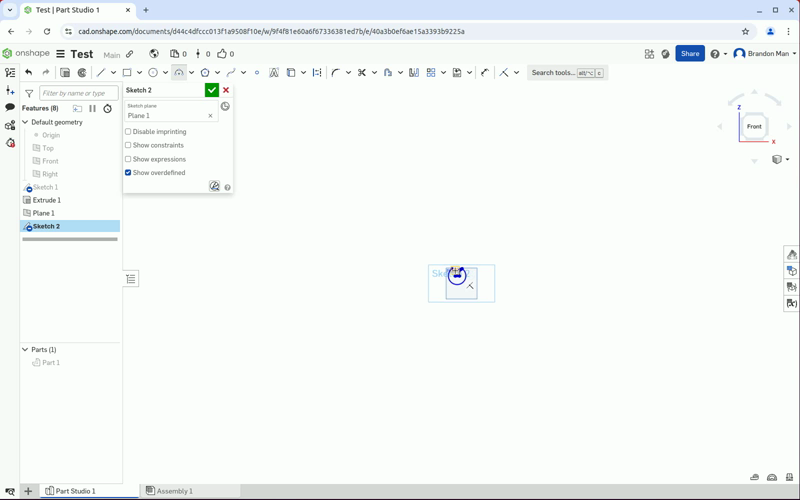
scroll(6)
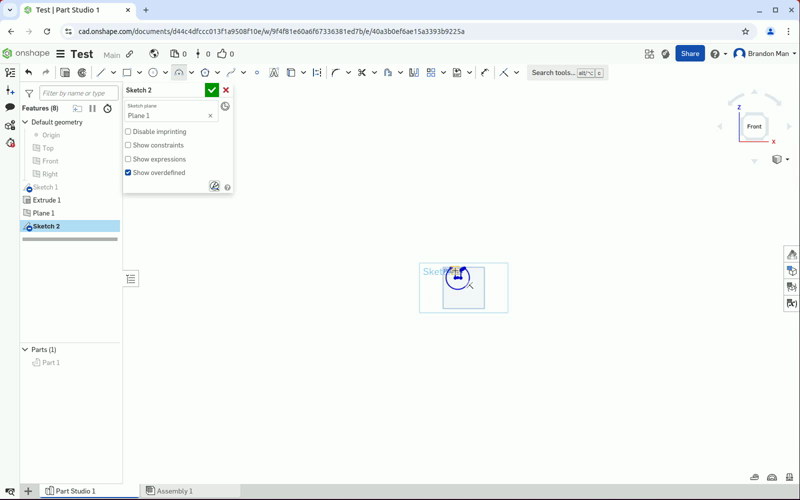
scroll(6)
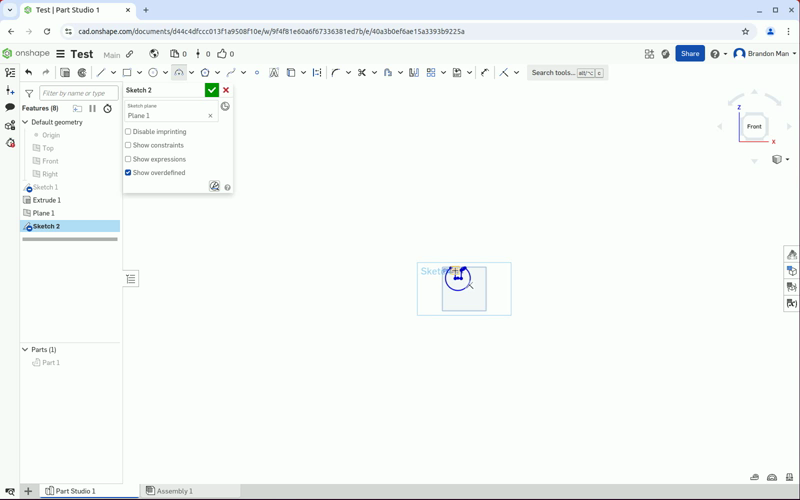
scroll(6)
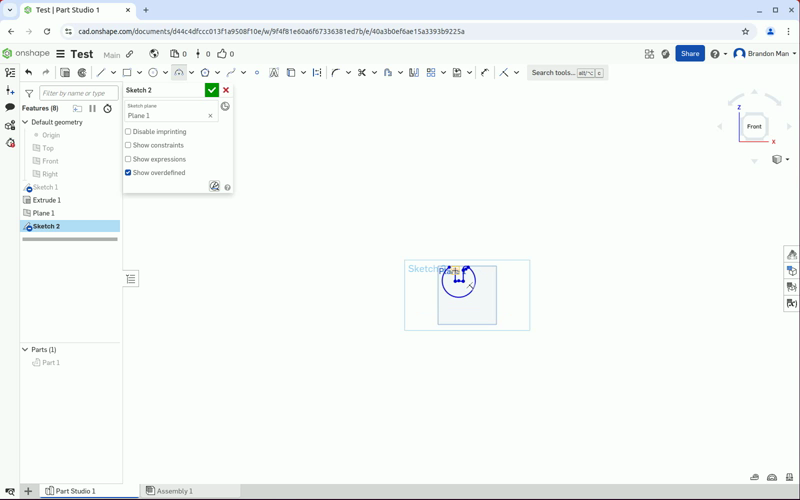
scroll(6)
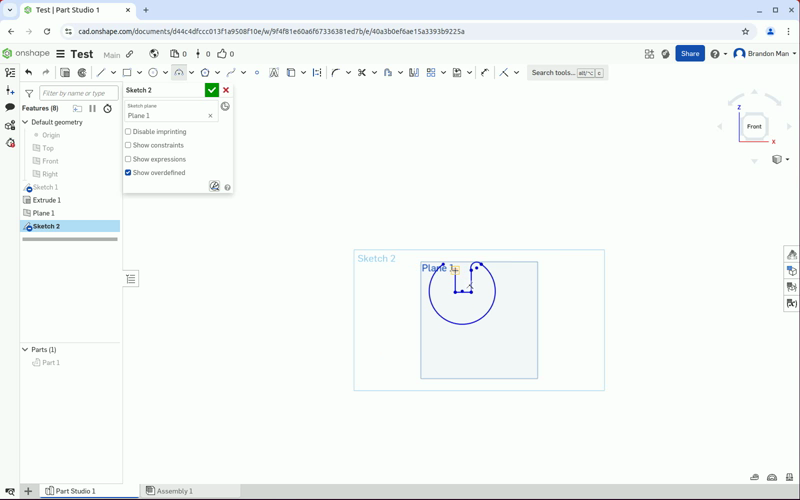
scroll(6)
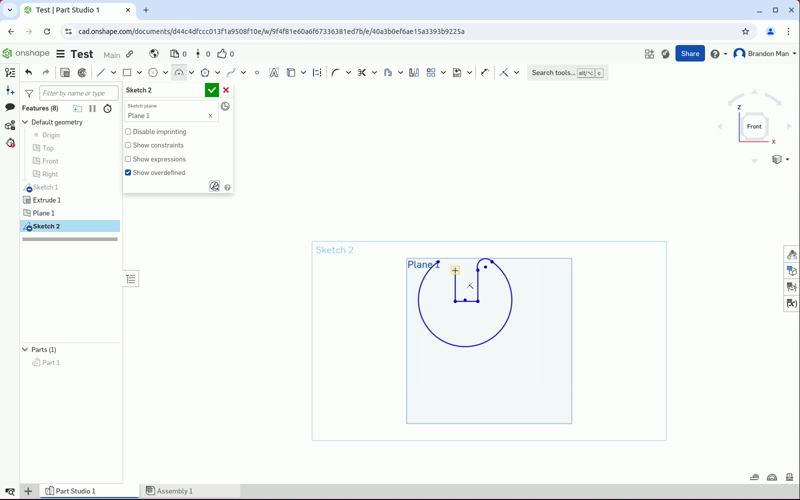
scroll(6)
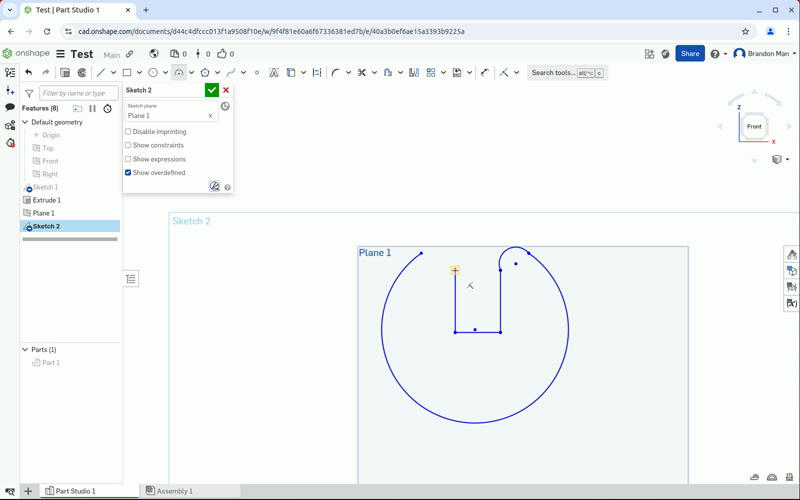
click(455, 270)
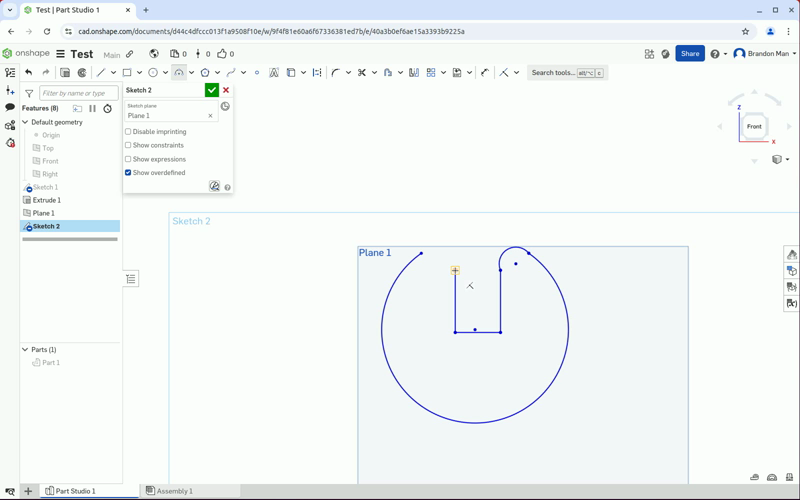
scroll(-6)
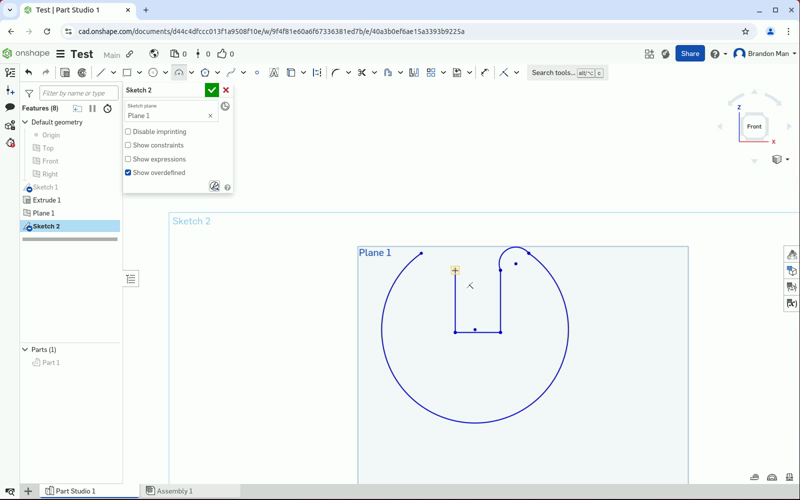
scroll(-6)
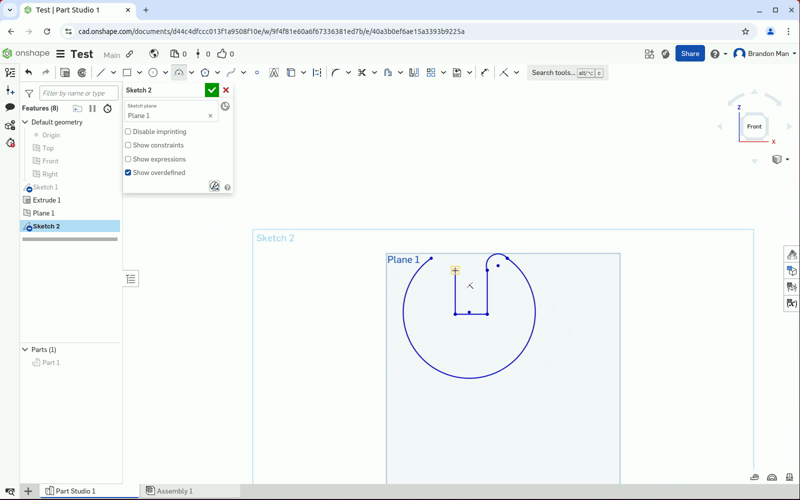
scroll(-6)
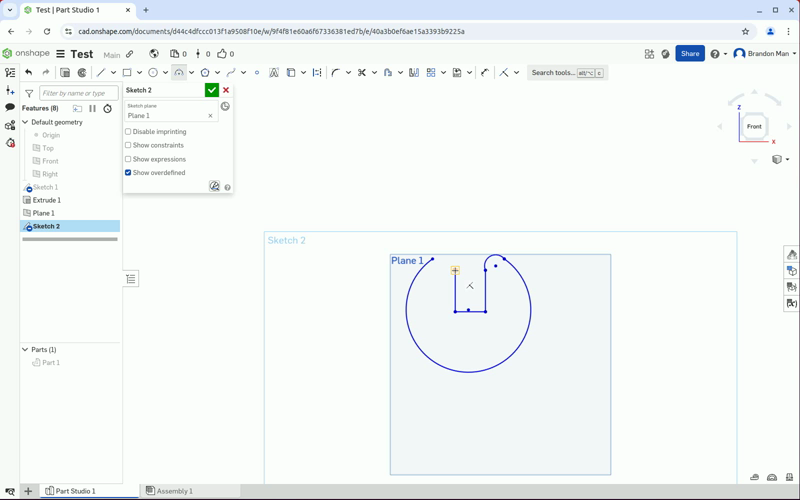
scroll(-6)
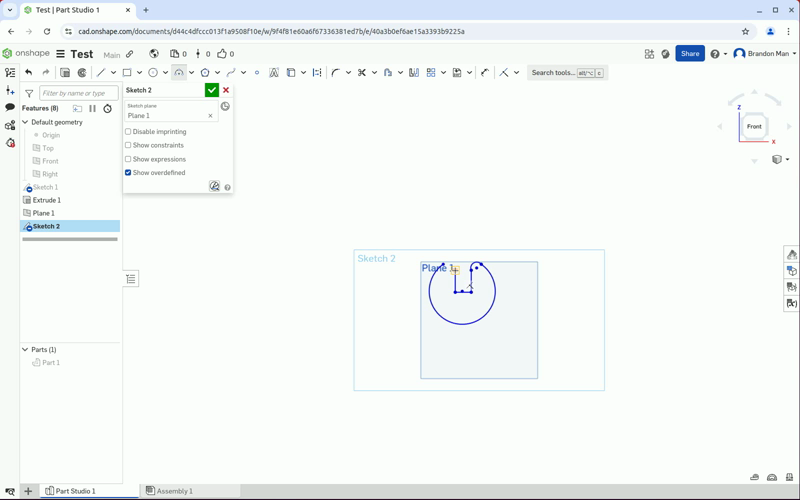
scroll(-6)
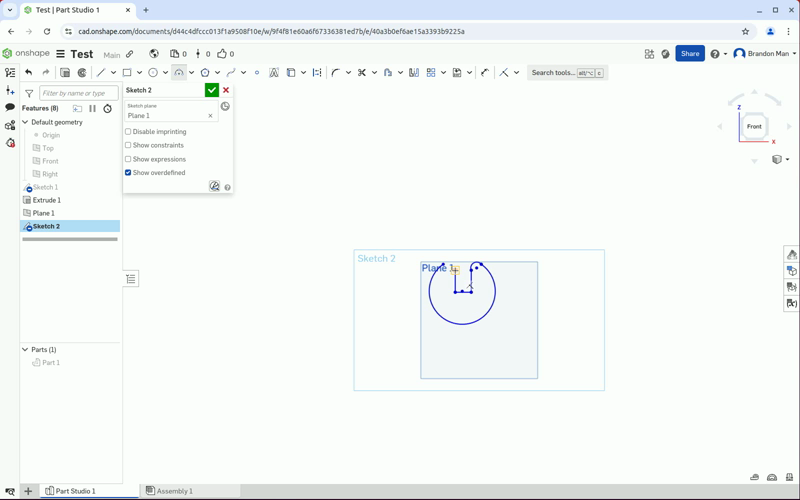
scroll(-6)
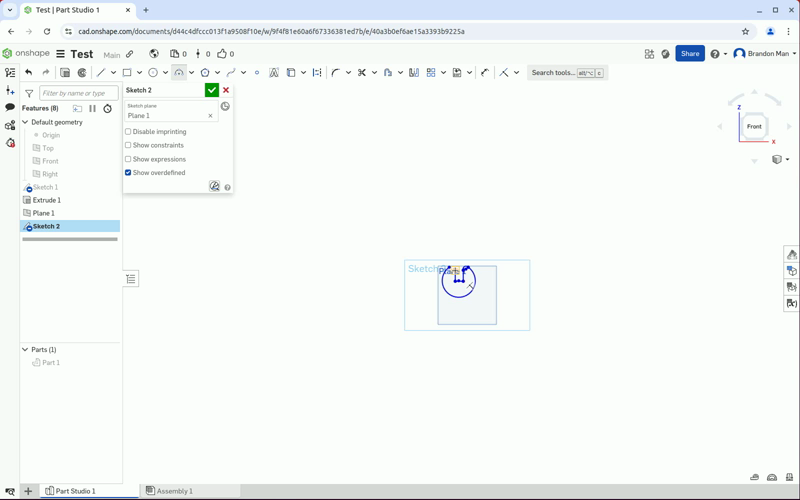
scroll(-6)
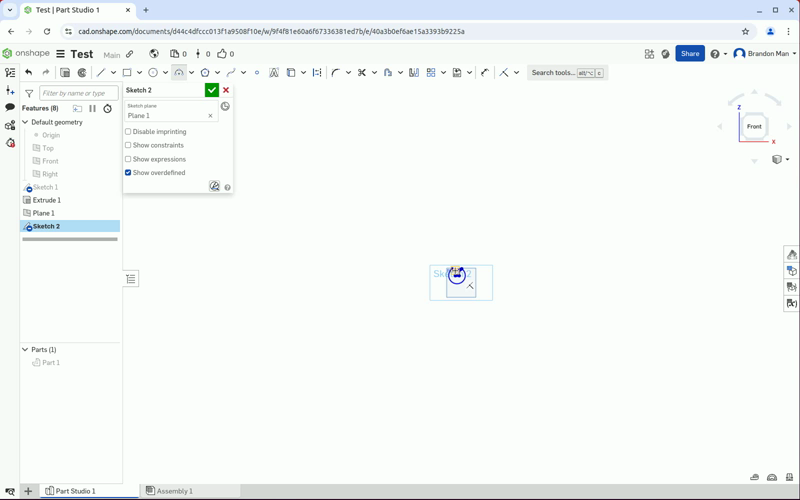
mouse_move(452, 268)
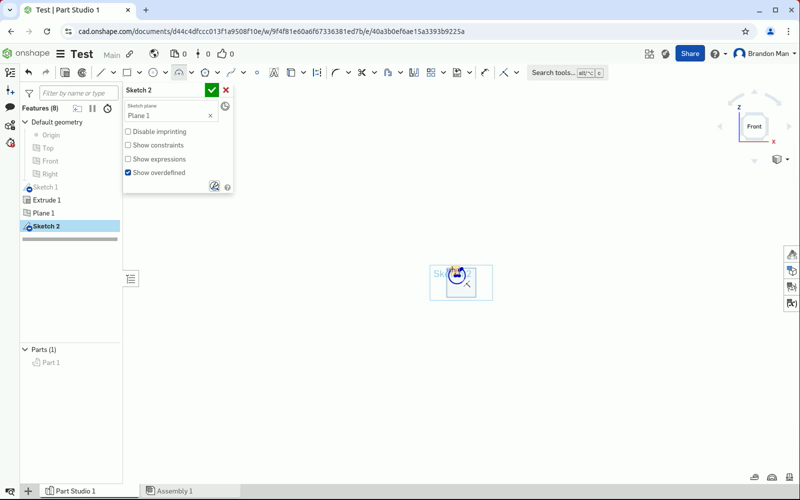
scroll(6)
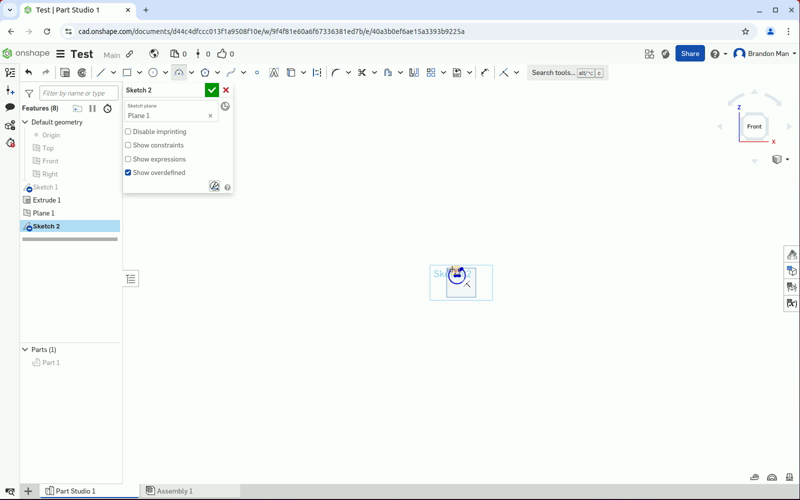
scroll(6)
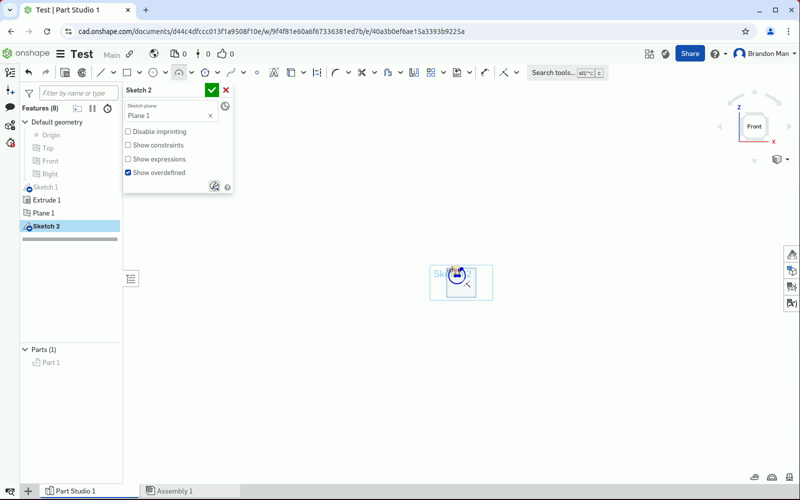
scroll(6)
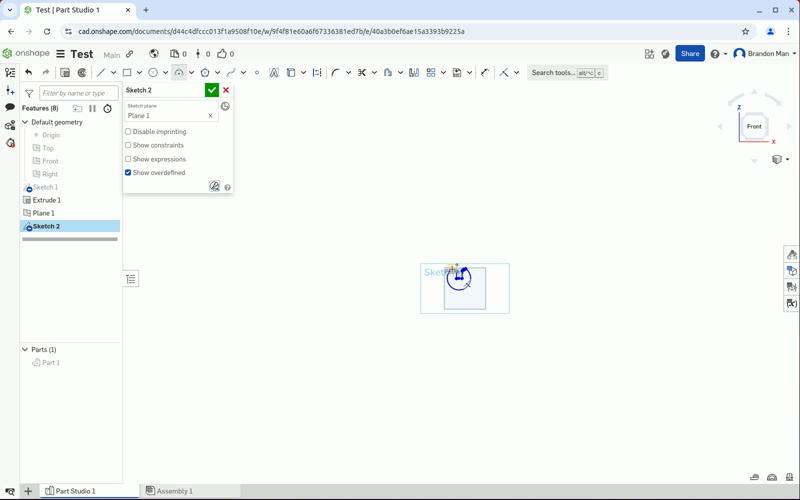
scroll(6)
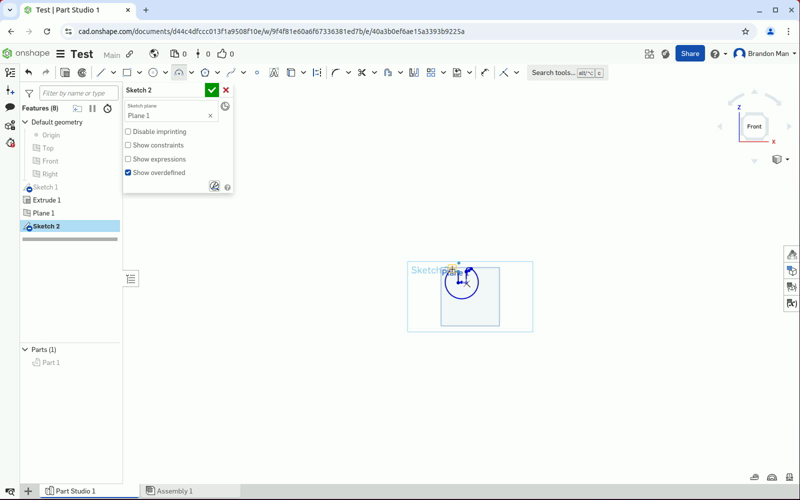
scroll(6)
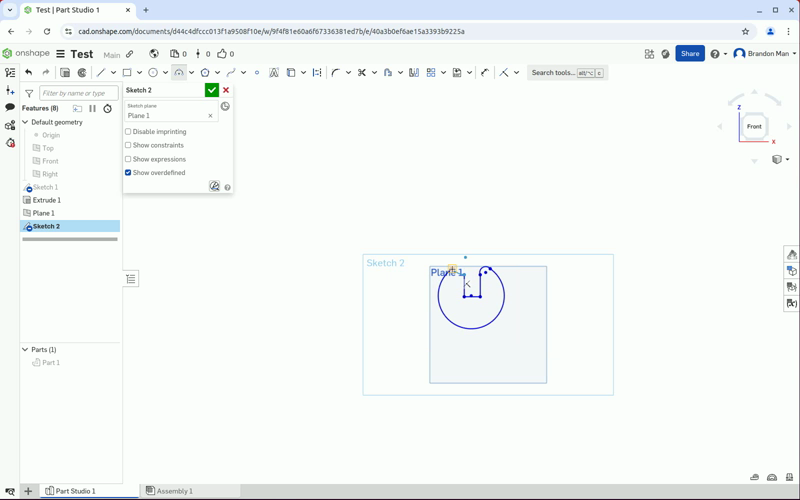
scroll(6)
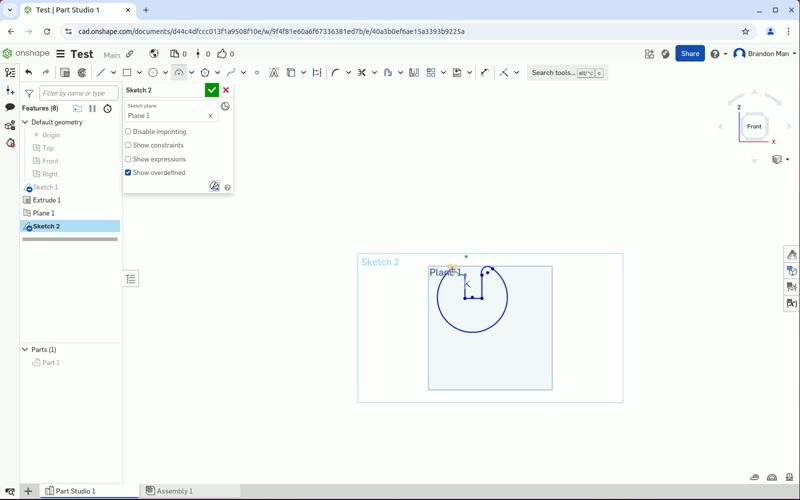
scroll(6)
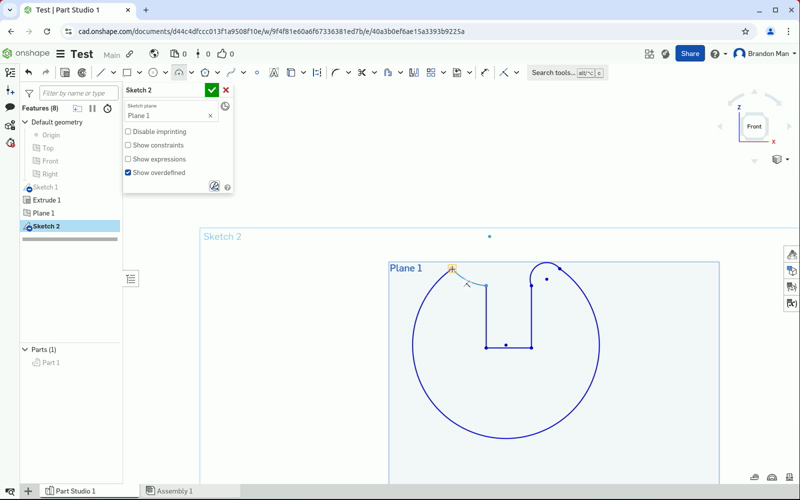
click(452, 268)
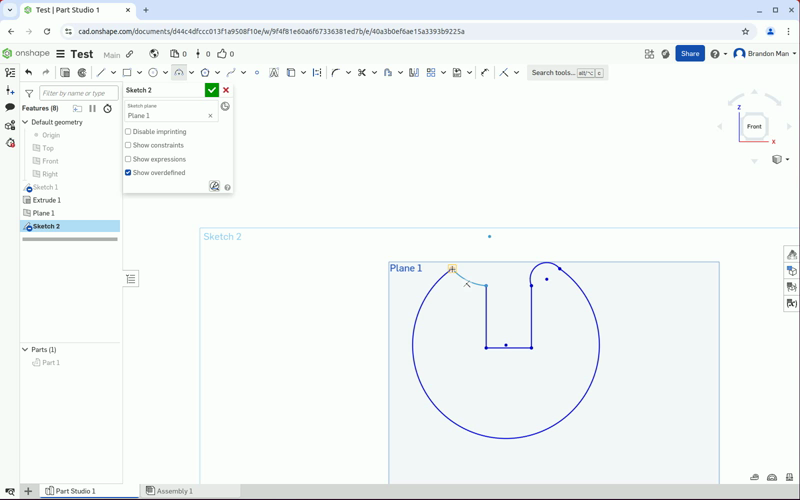
scroll(-6)
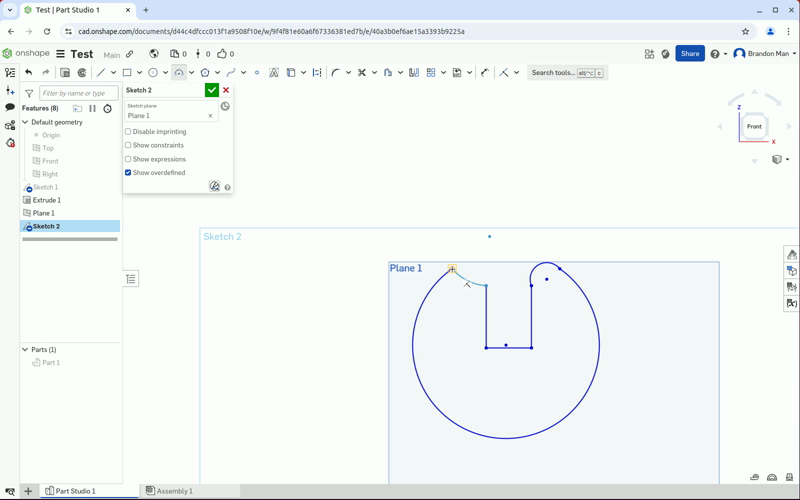
scroll(-6)
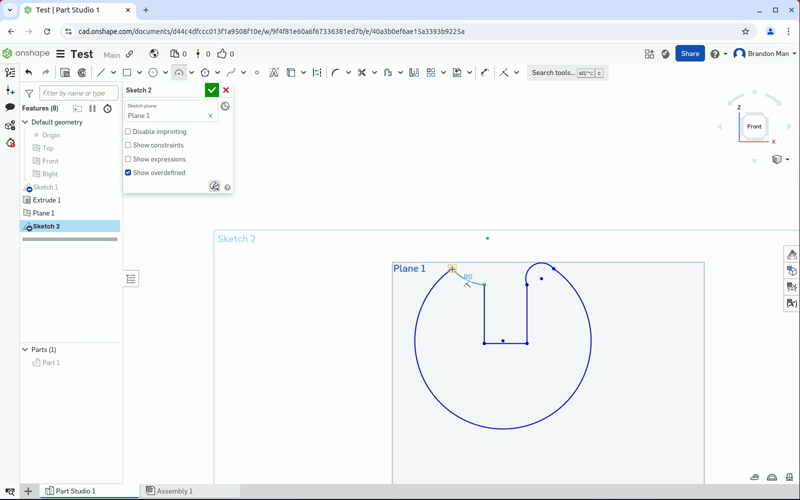
scroll(-6)
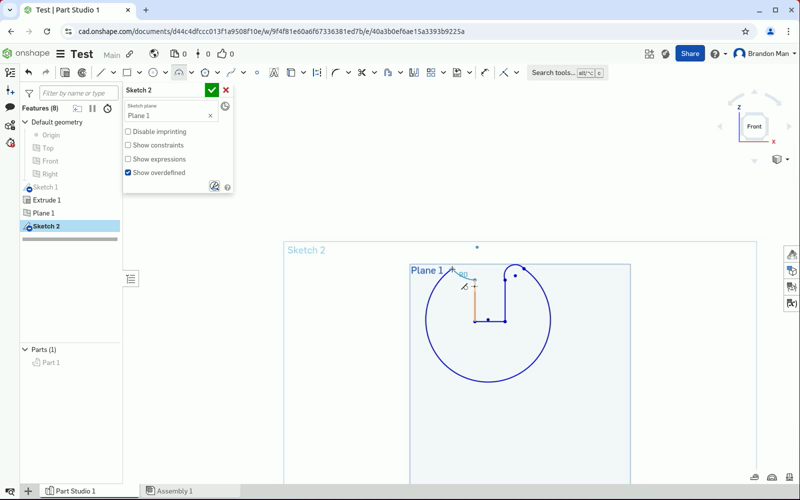
scroll(-6)
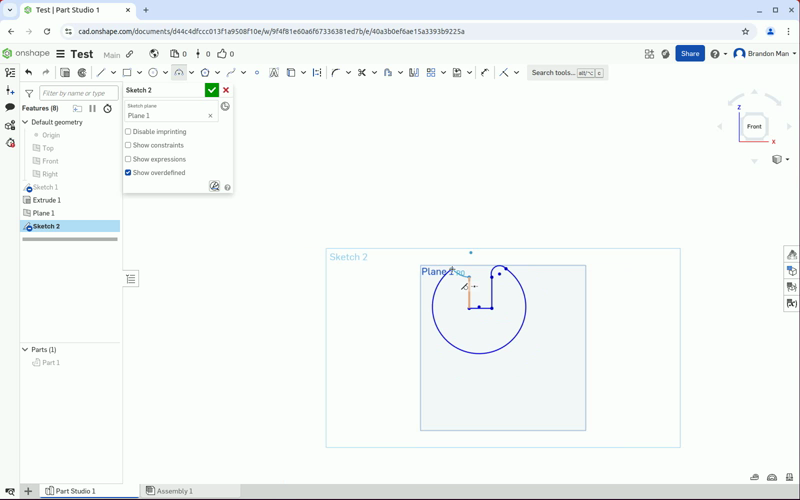
scroll(-6)
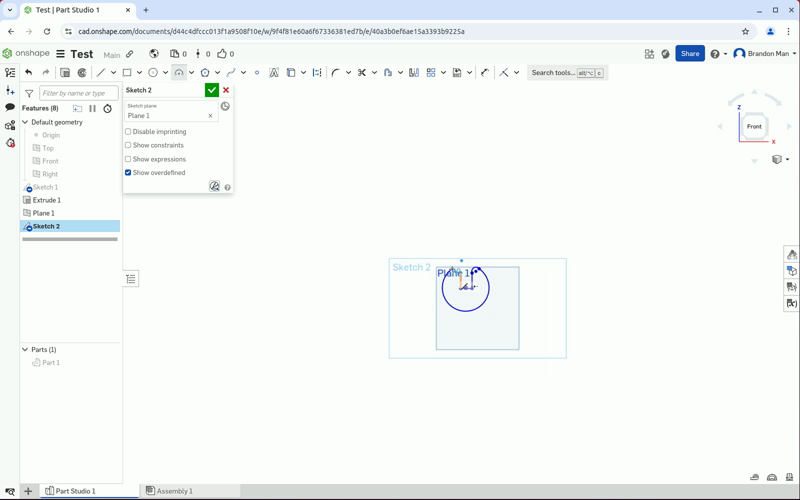
scroll(-6)
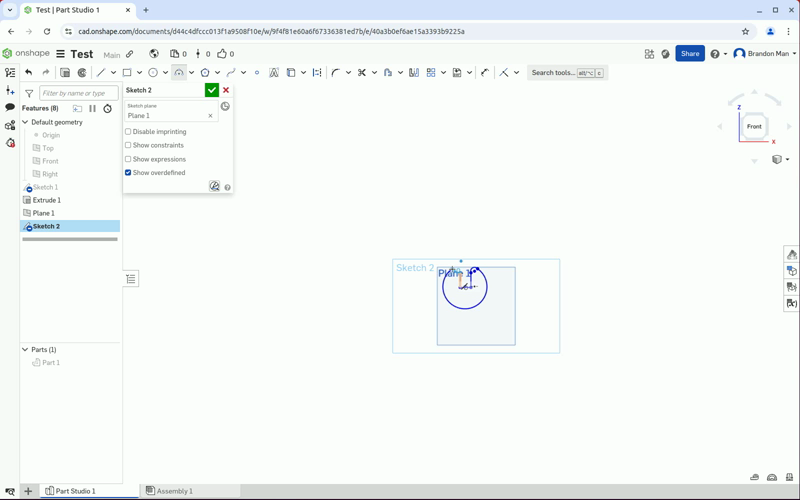
scroll(-6)
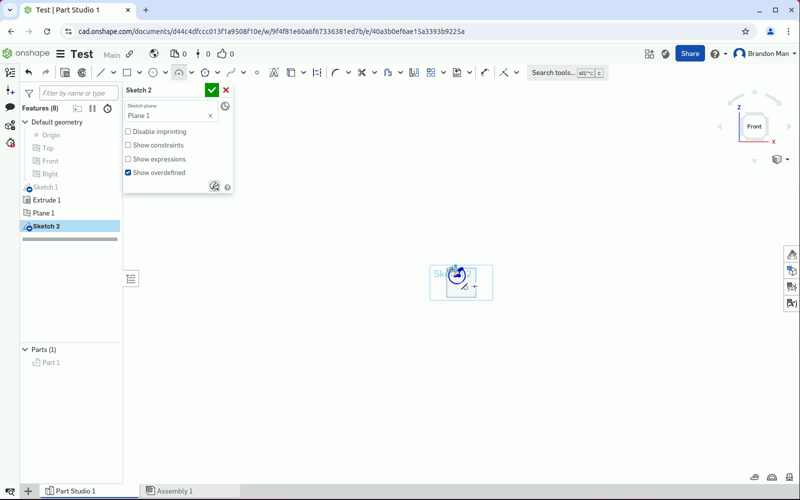
key_down(shift)
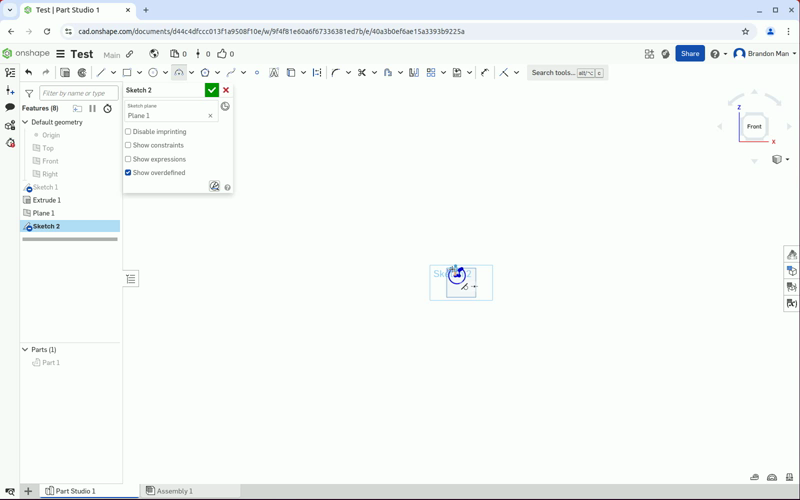
mouse_move(454, 268)
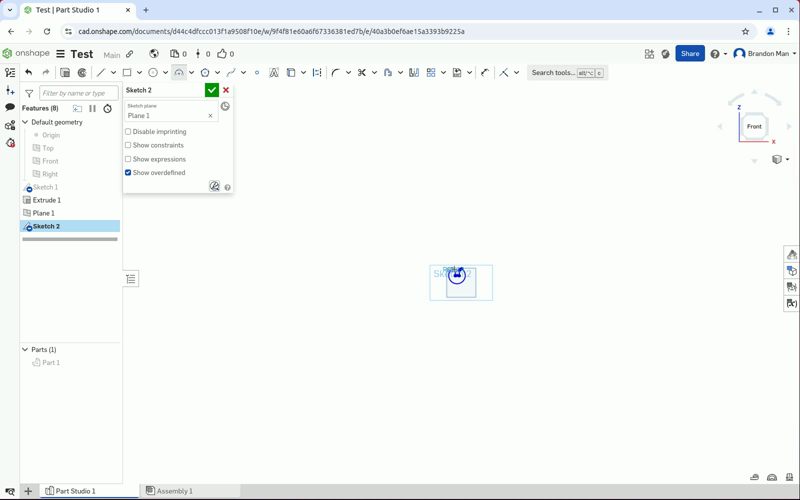
scroll(6)
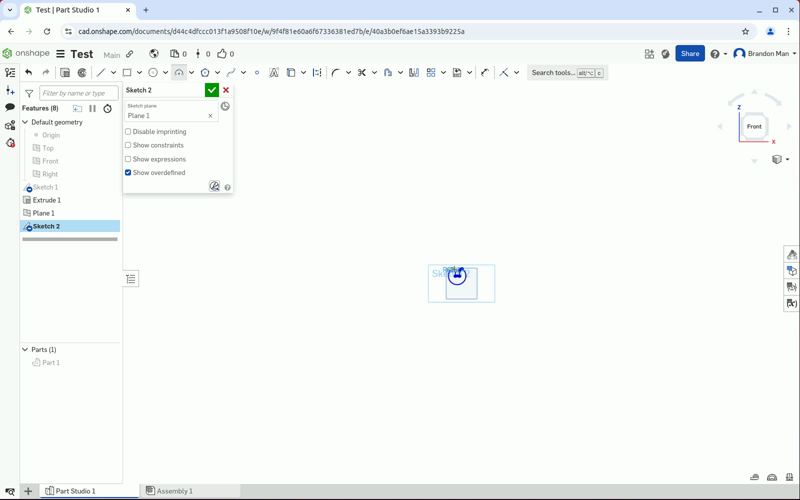
scroll(6)
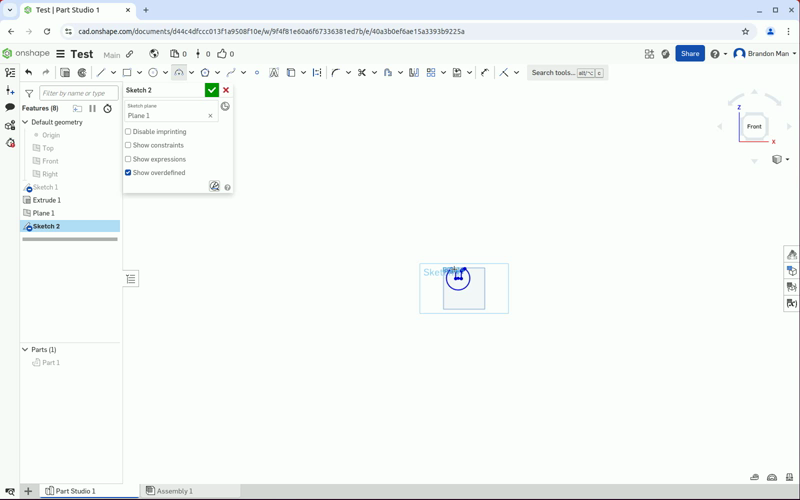
scroll(6)
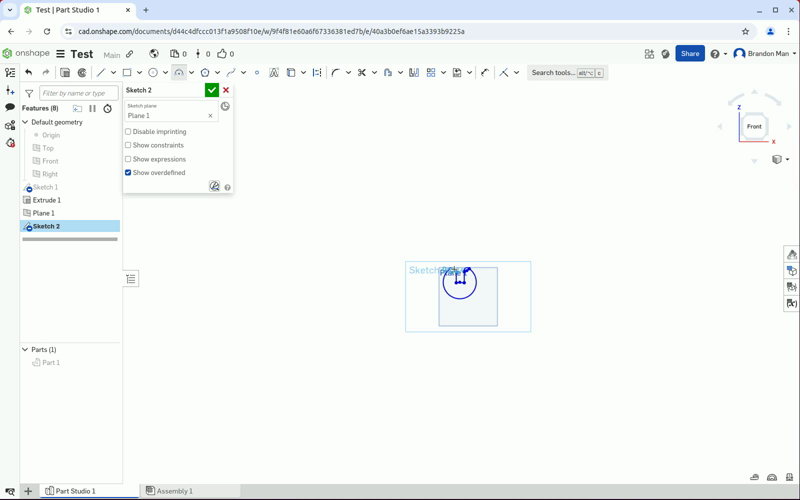
scroll(6)
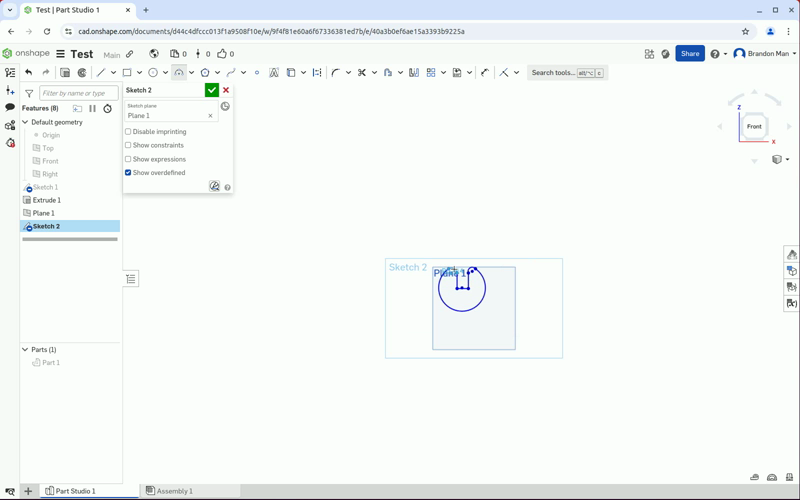
scroll(6)
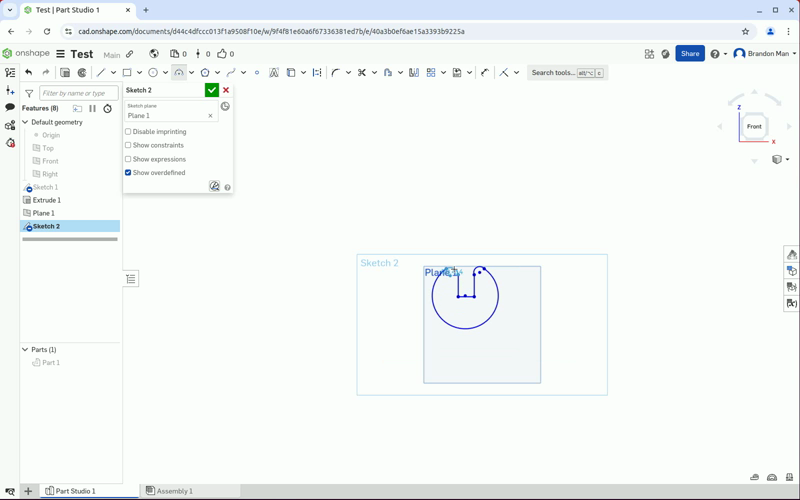
scroll(6)
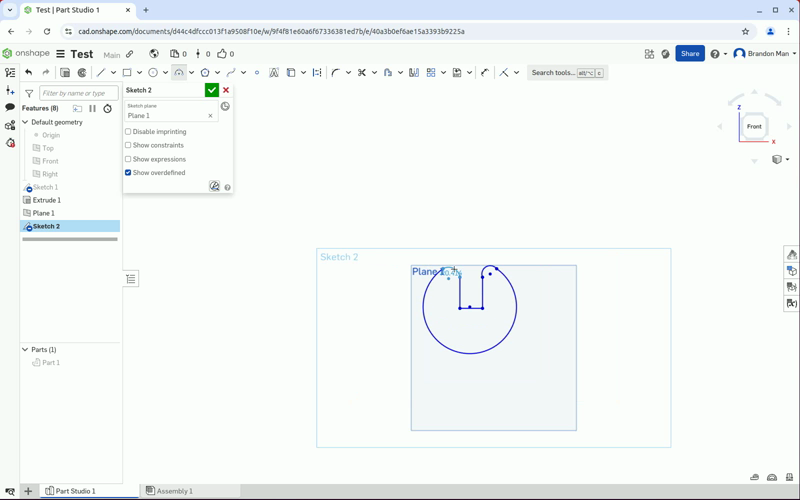
scroll(6)
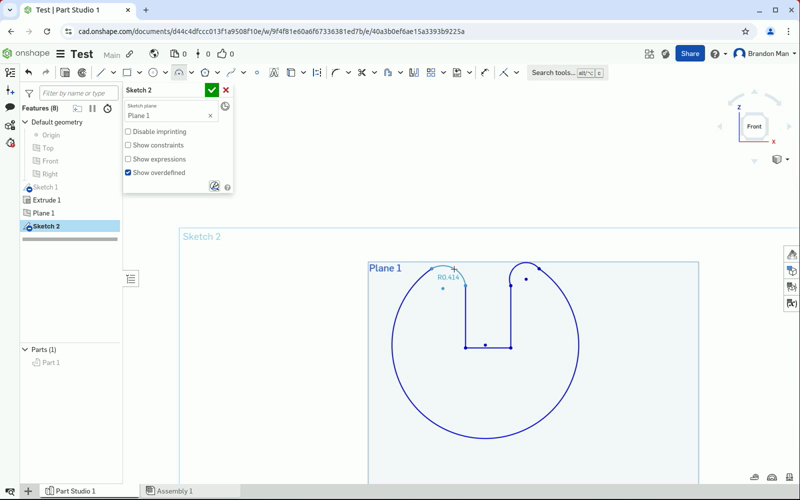
click(454, 268)
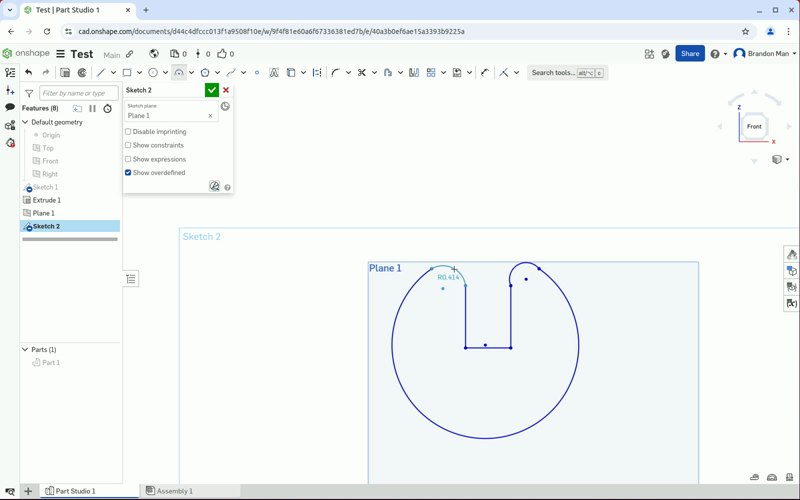
scroll(-6)
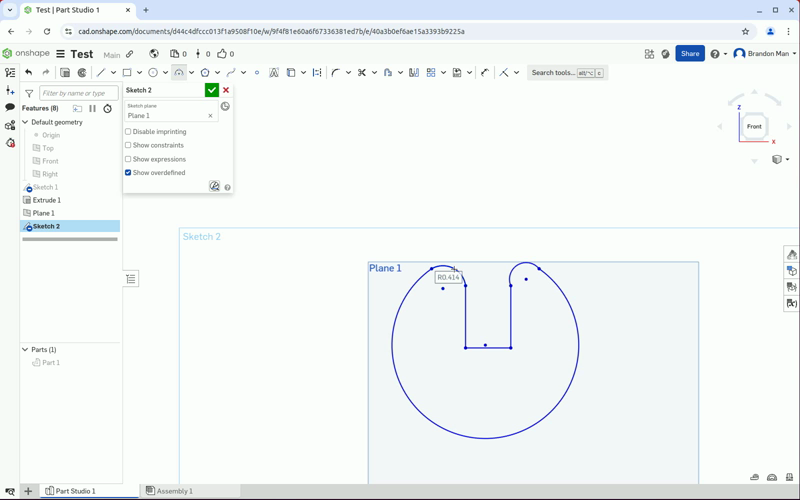
scroll(-6)
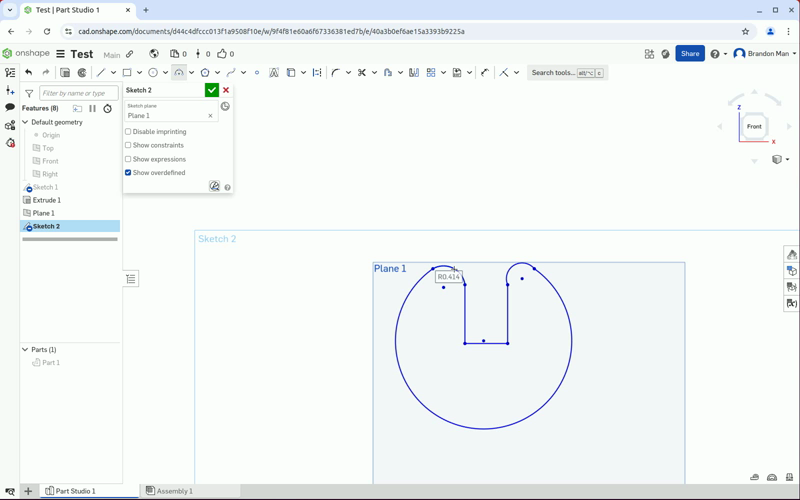
scroll(-6)
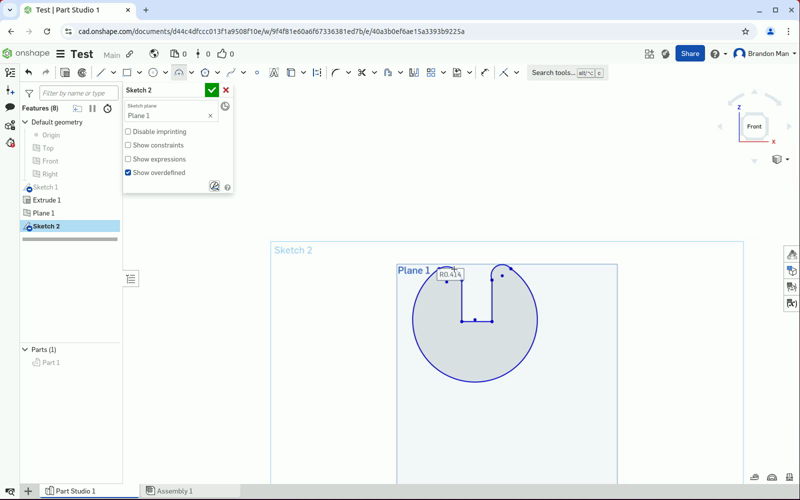
scroll(-6)
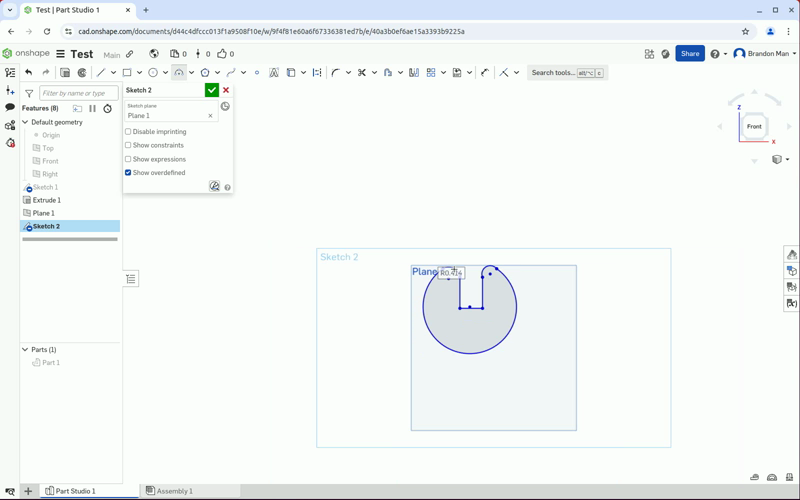
scroll(-6)
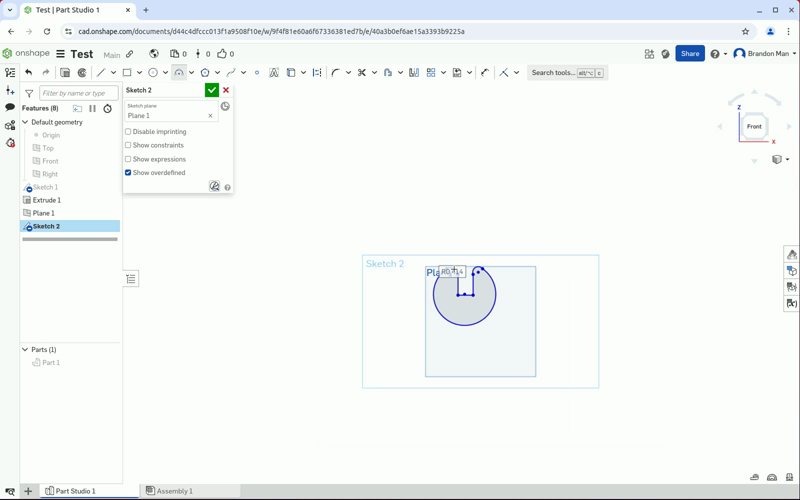
scroll(-6)
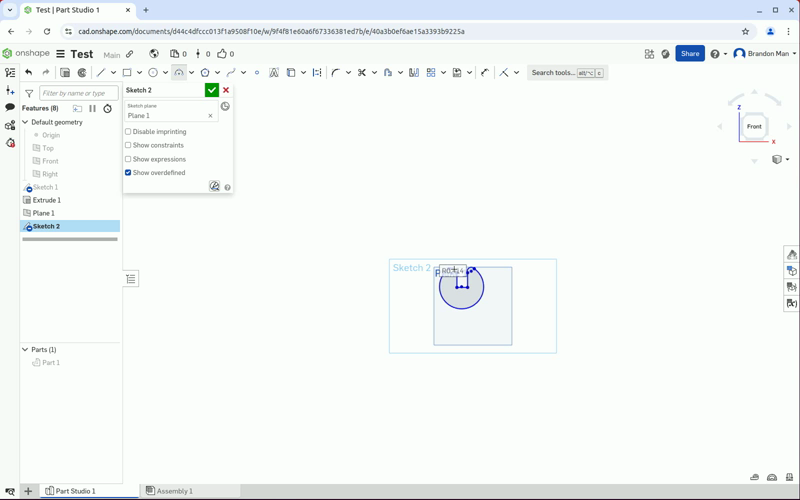
scroll(-6)
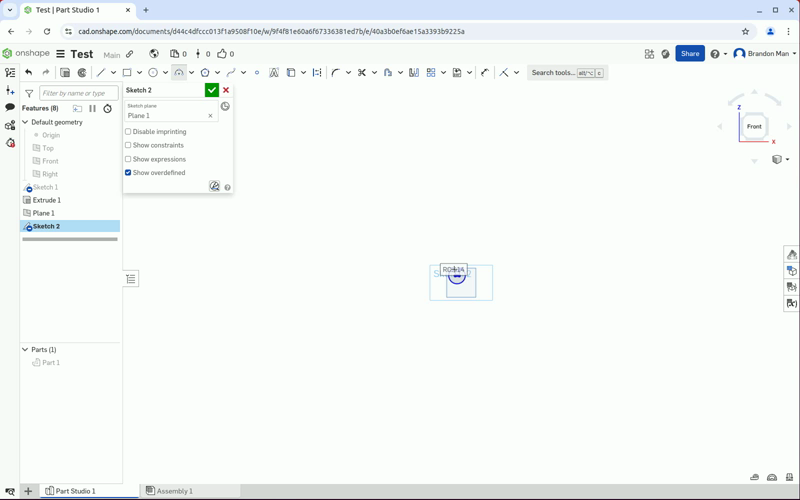
key_up(shift)
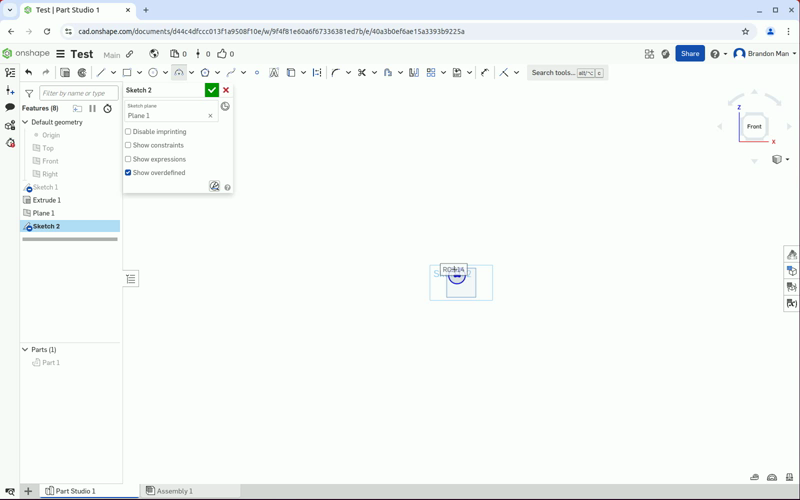
key(esc)
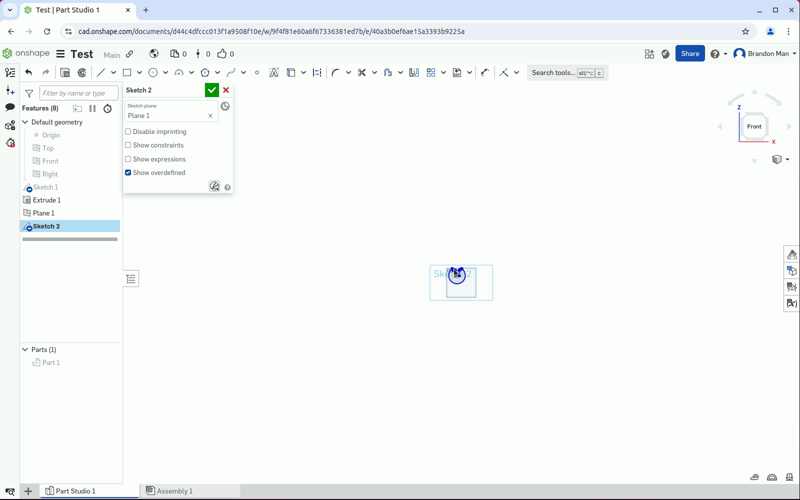
mouse_move(460, 269)
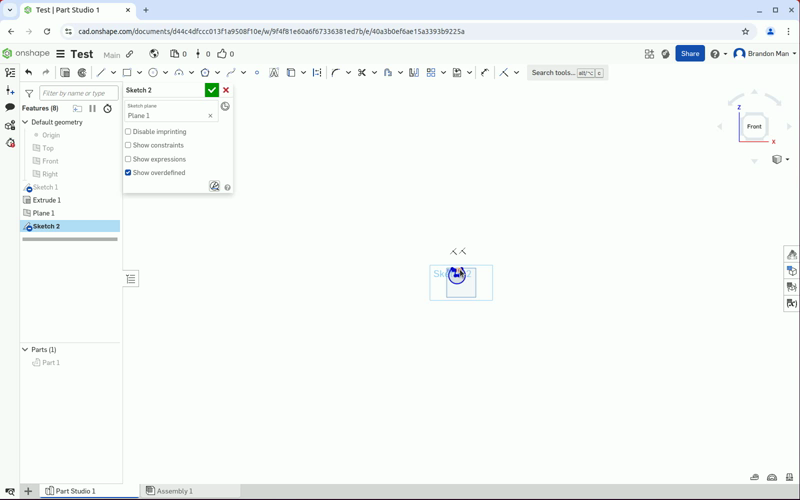
scroll(6)
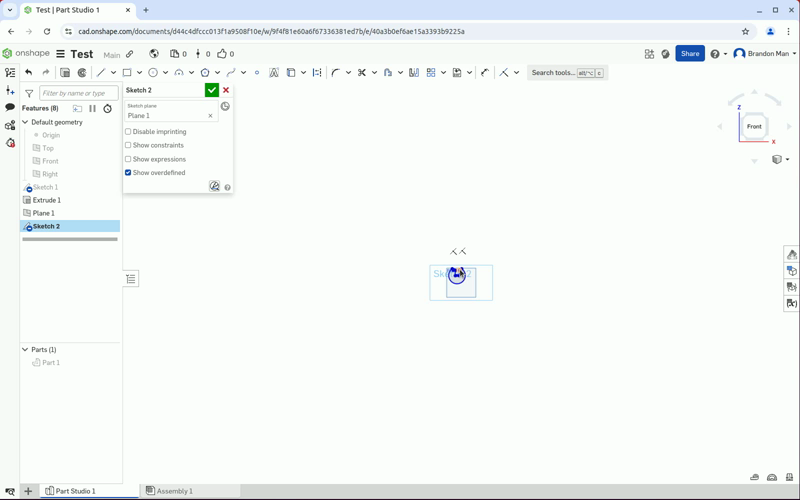
scroll(6)
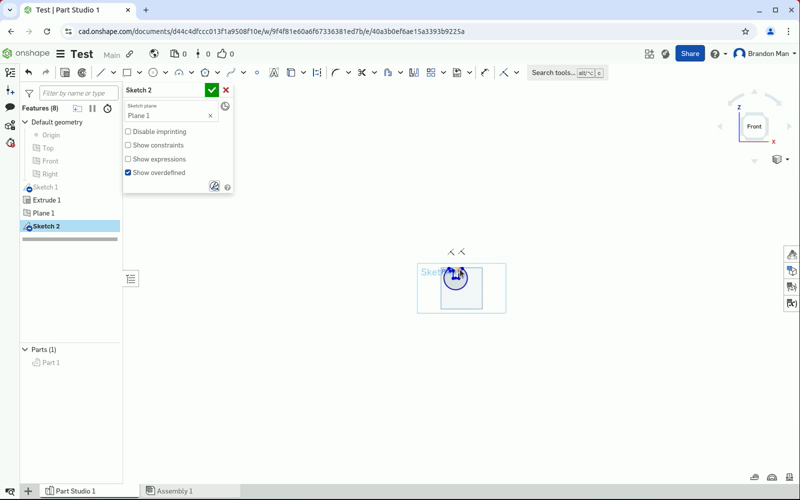
scroll(6)
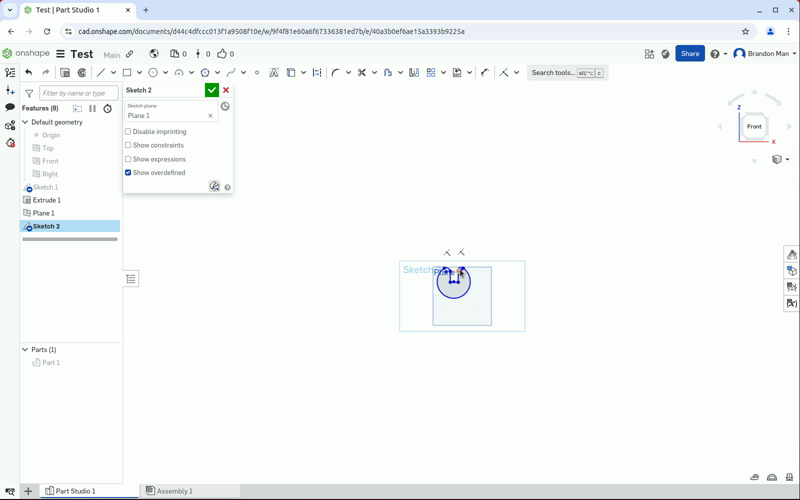
scroll(6)
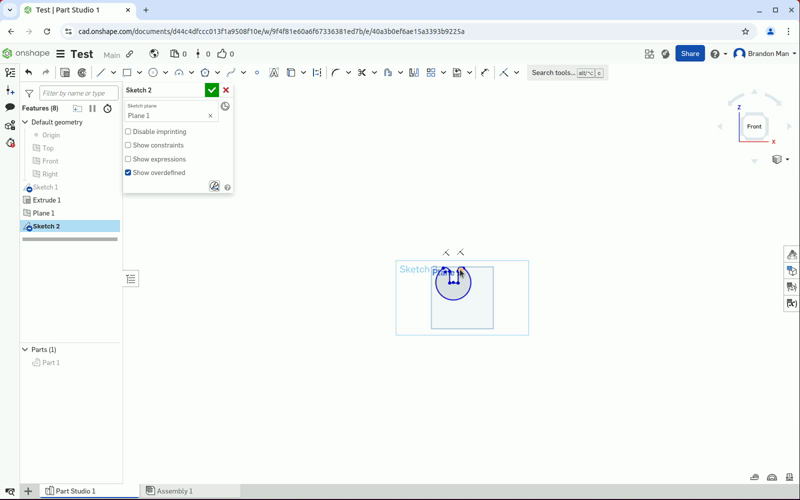
scroll(6)
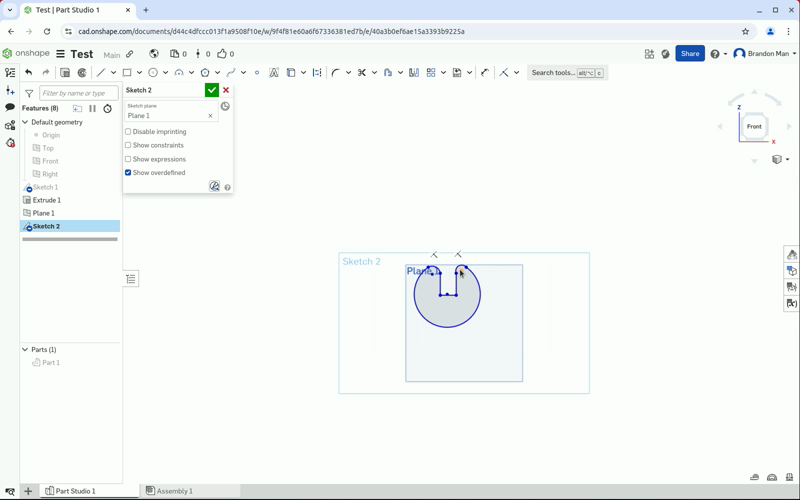
scroll(6)
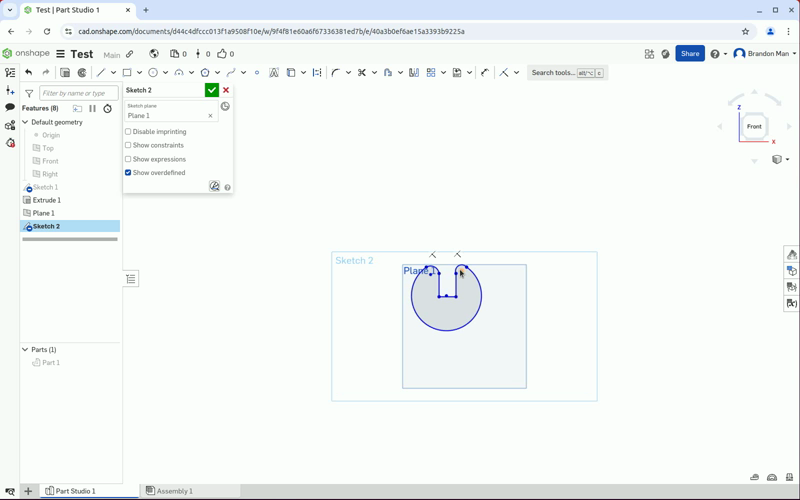
scroll(6)
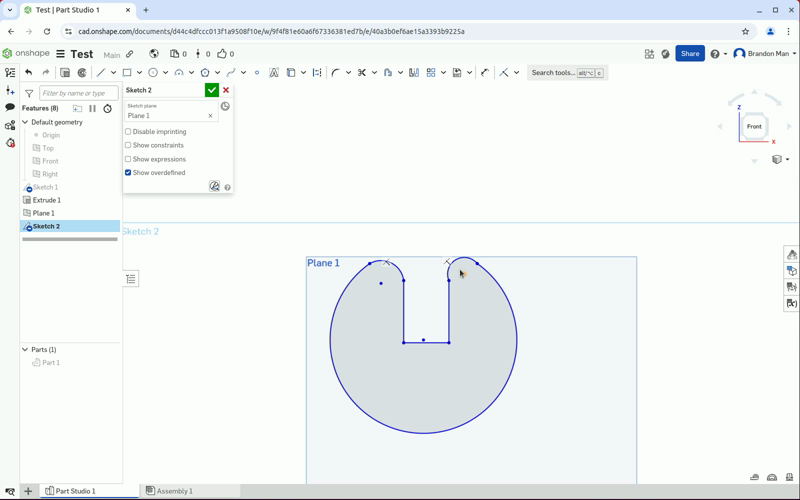
click(460, 269)
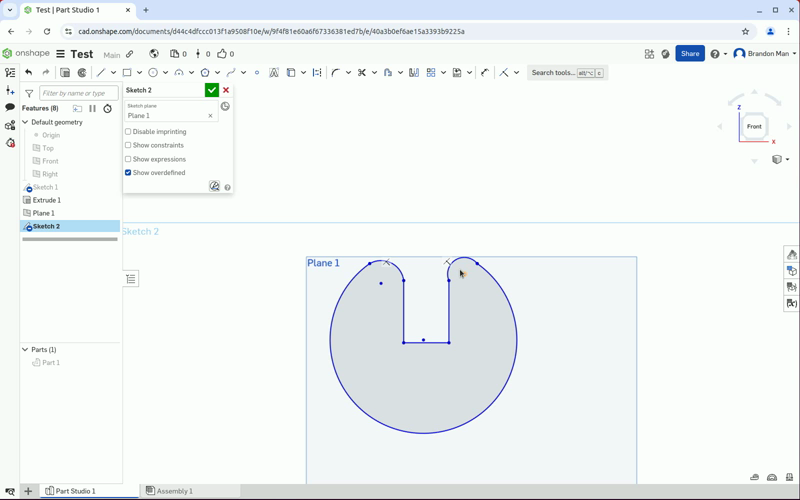
scroll(-6)
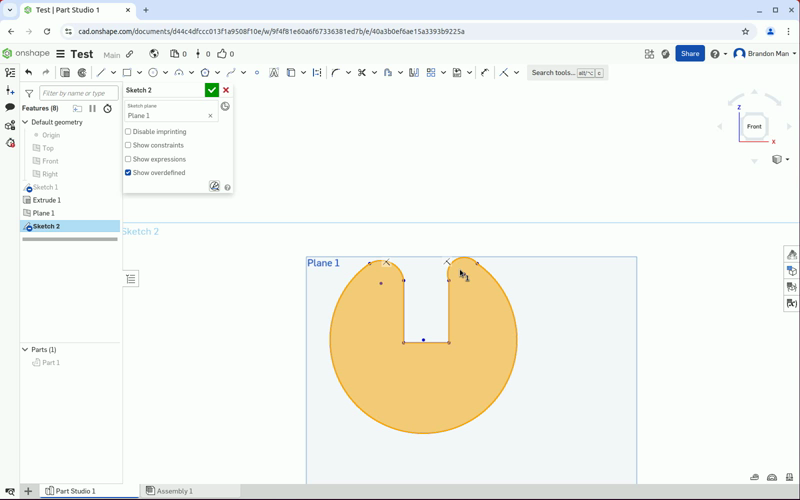
scroll(-6)
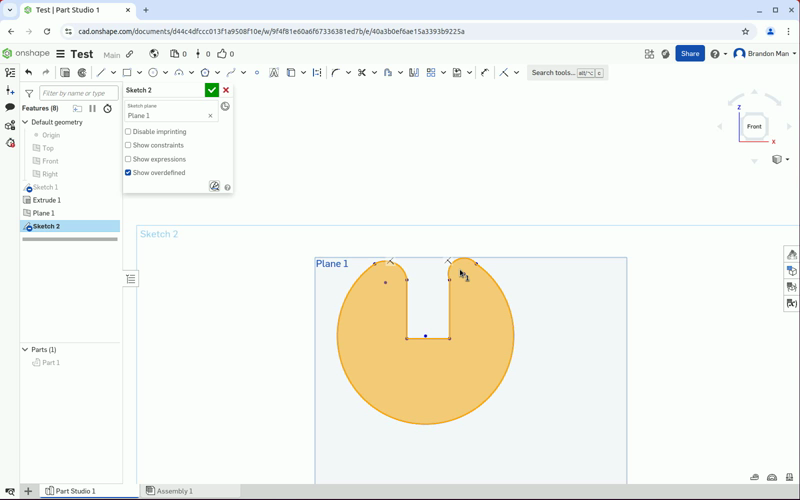
scroll(-6)
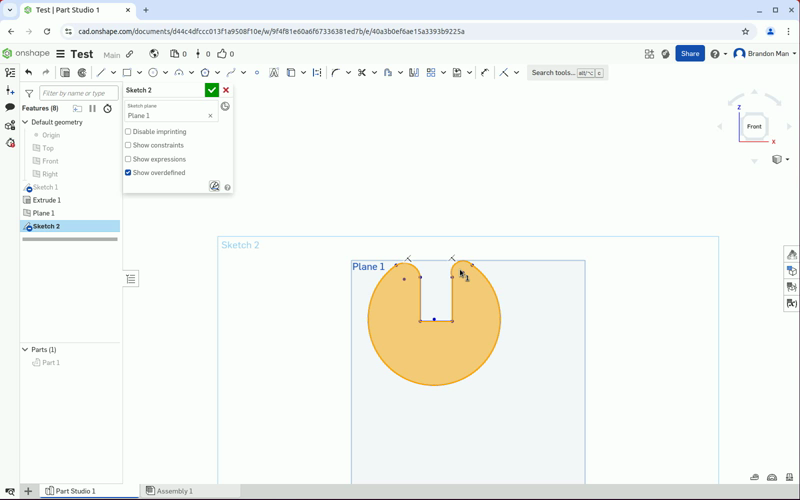
scroll(-6)
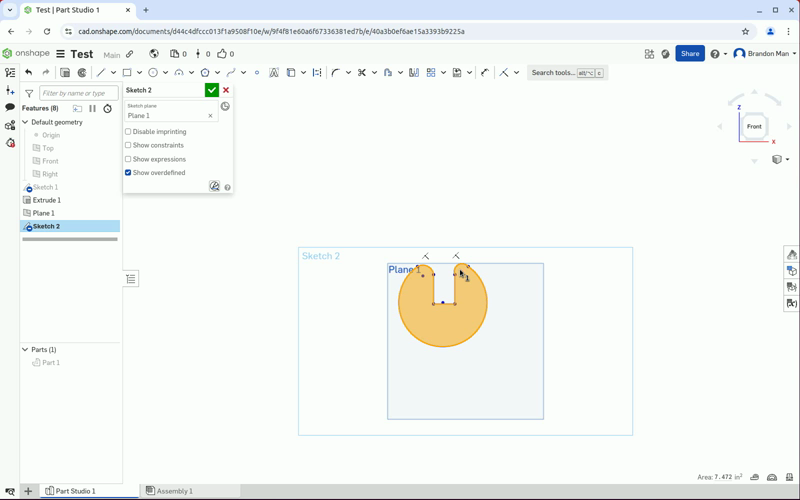
scroll(-6)
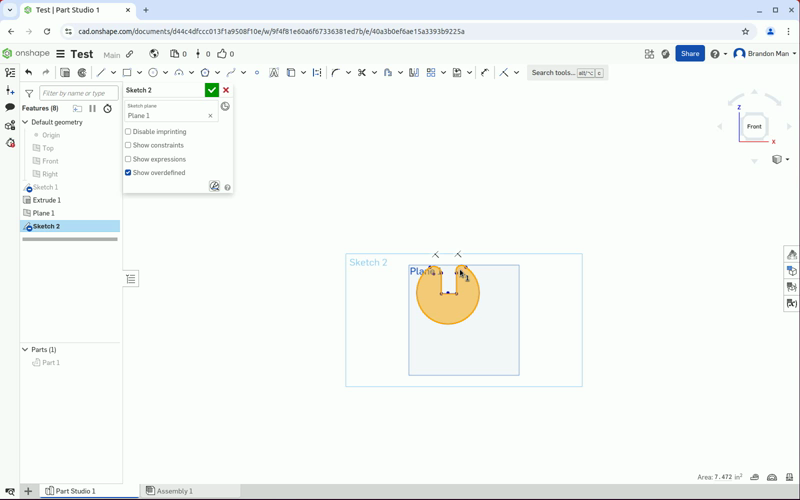
scroll(-6)
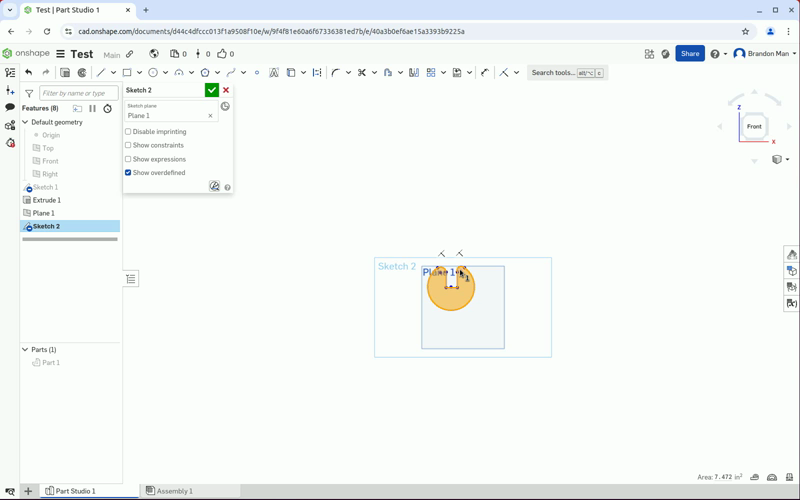
scroll(-6)
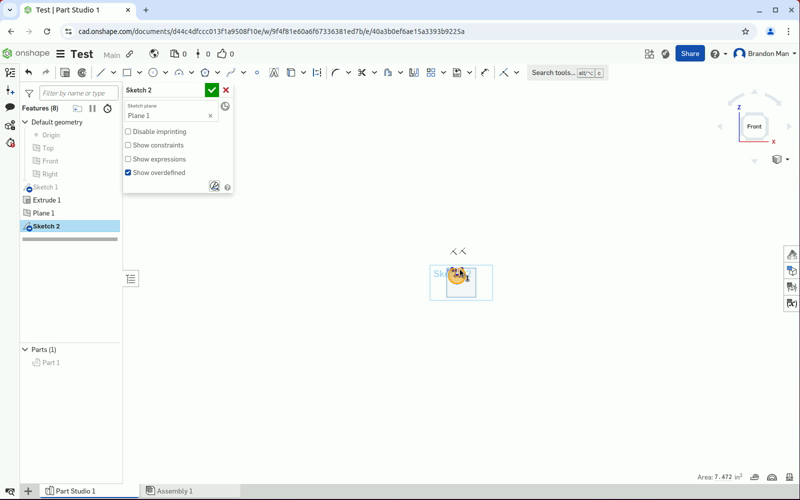
mouse_move(73, 352)
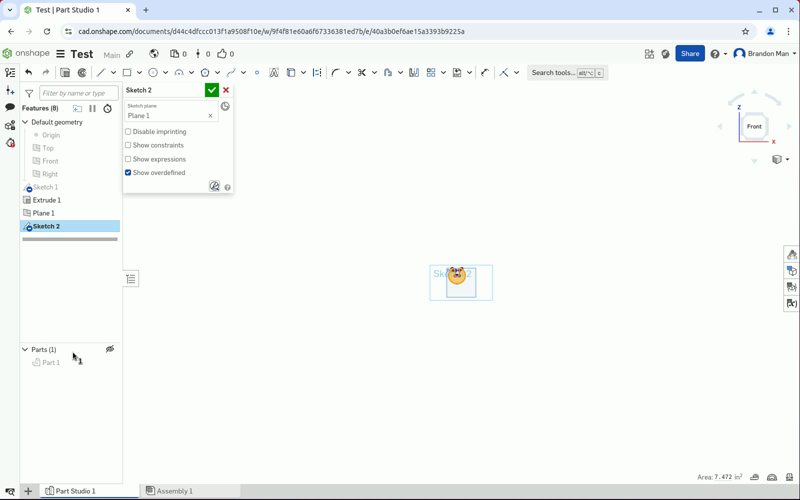
key(shift+y)
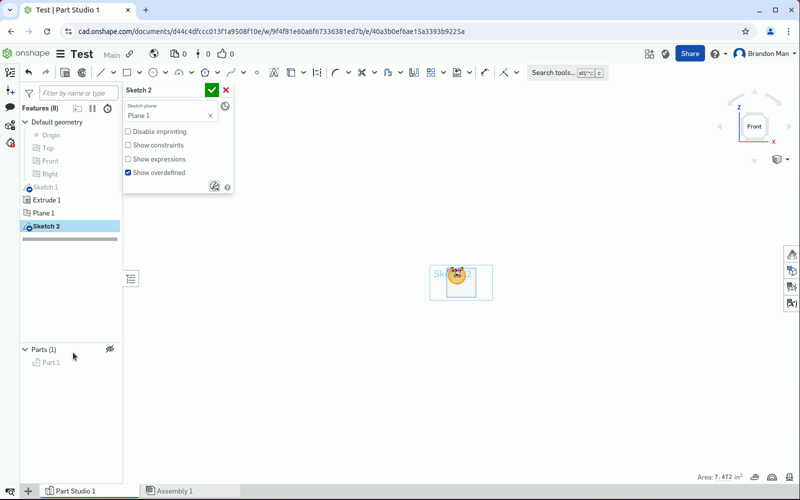
key(shift+e)
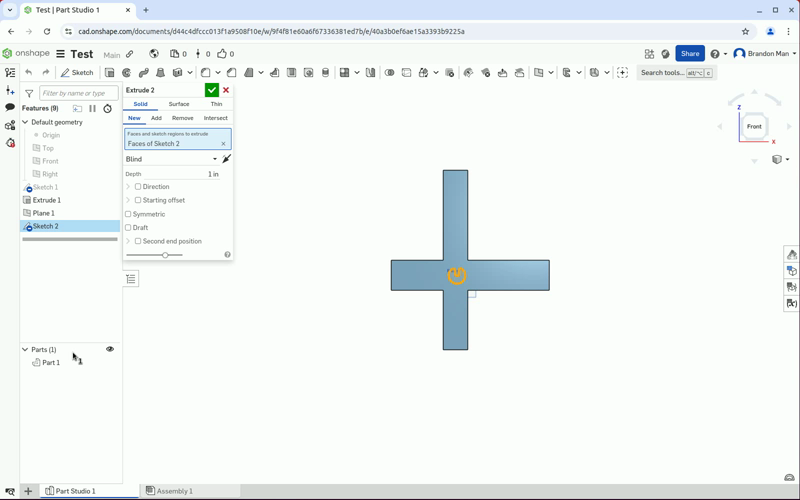
mouse_move(143, 106)
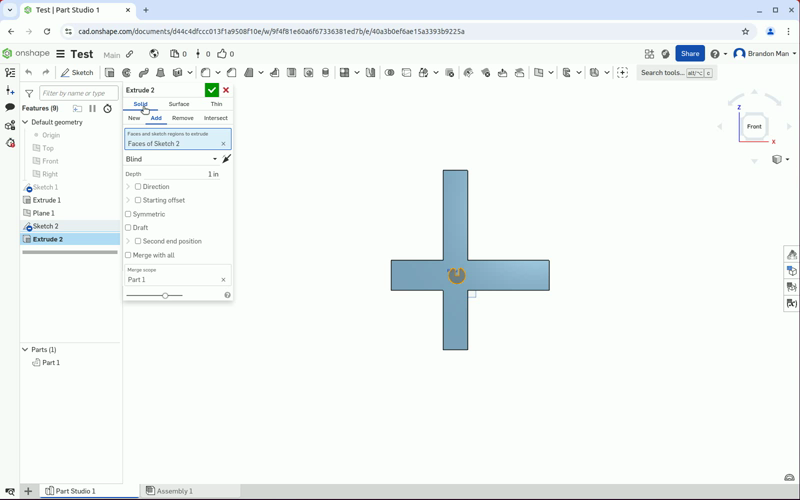
click(143, 106)
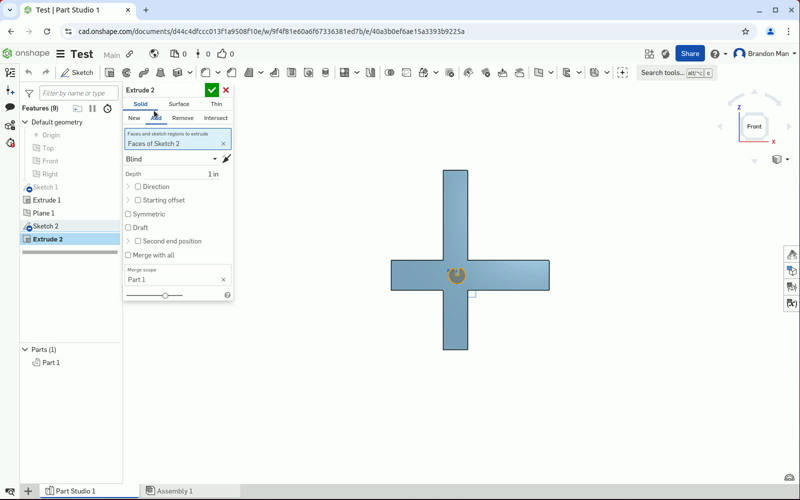
mouse_move(186, 120)
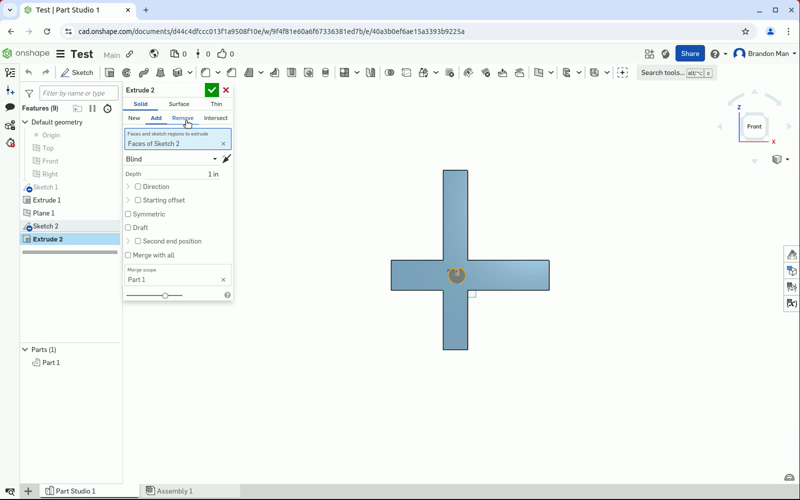
click(186, 120)
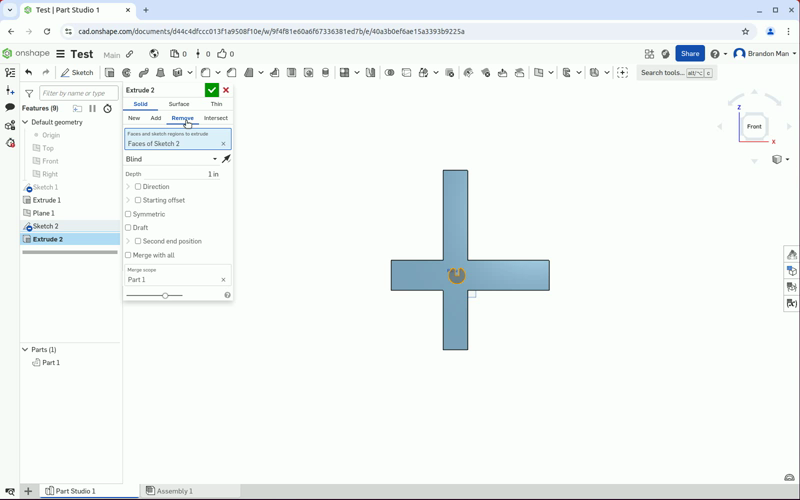
key(tab, 4)
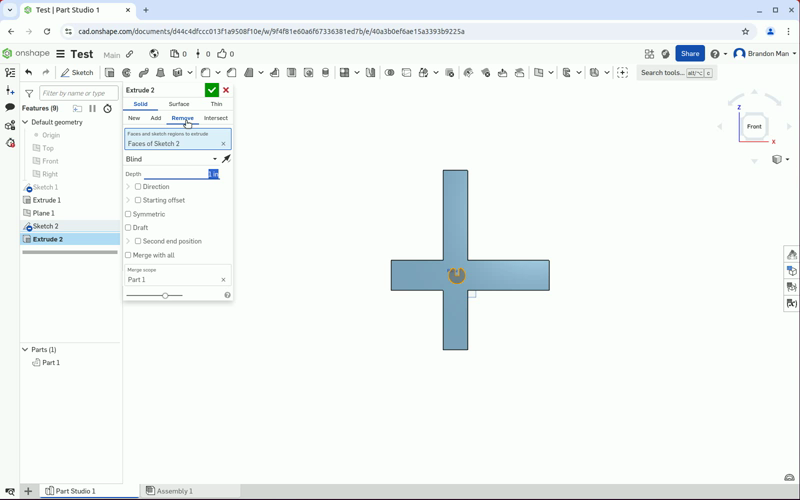
text(7.703)
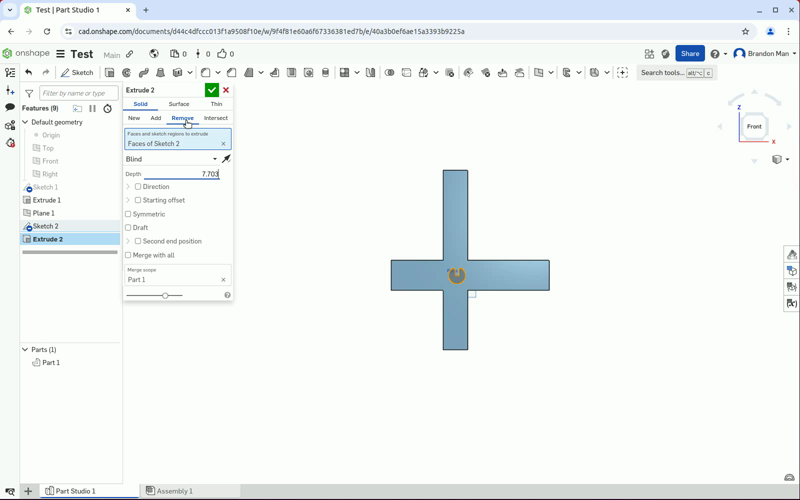
key(tab, 6)
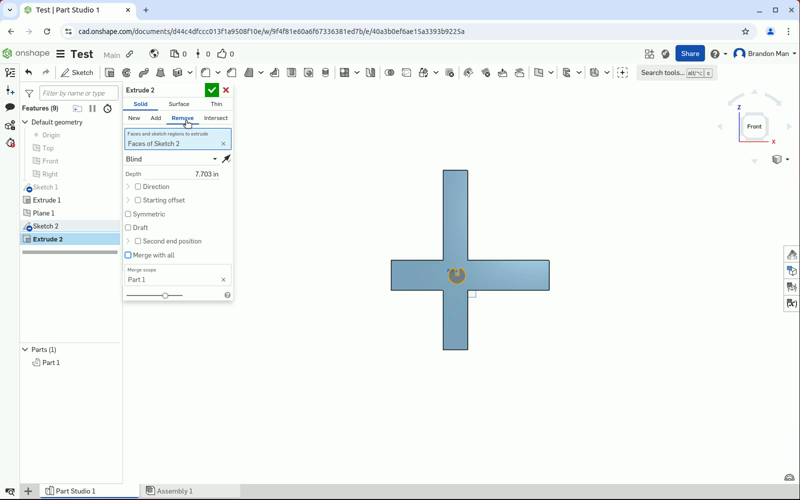
key(space)
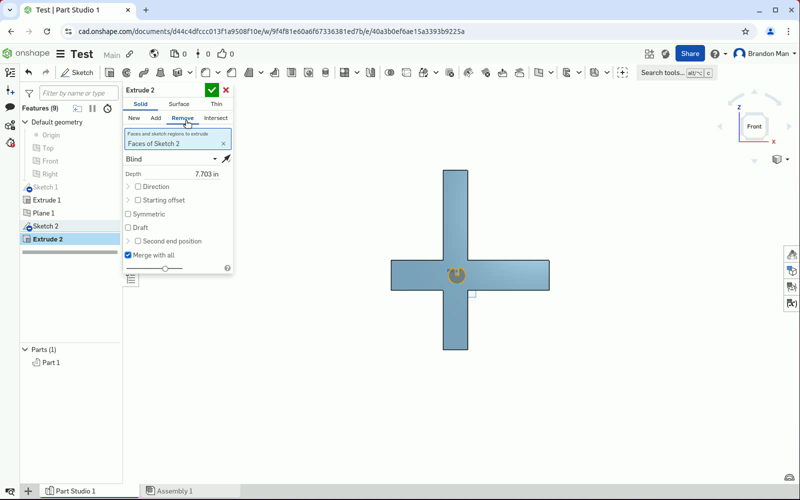
key(enter)
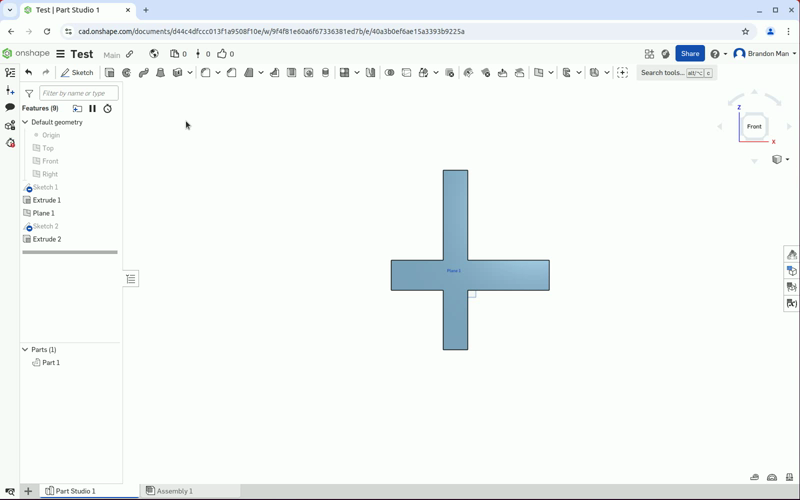
key(shift+h)
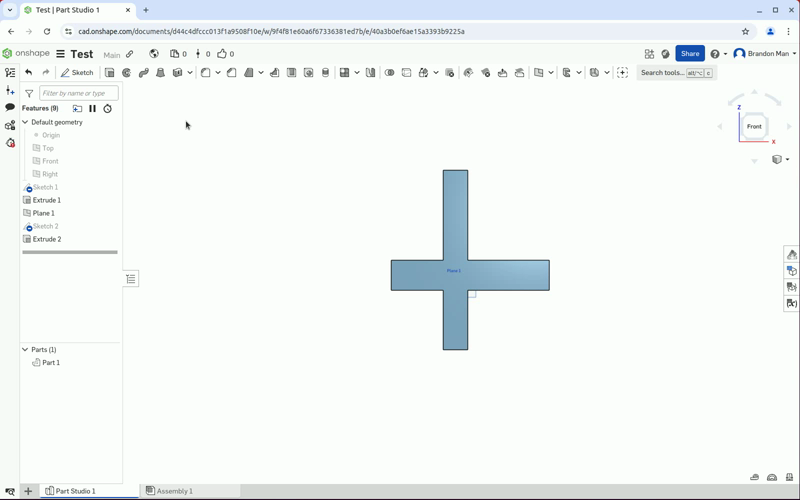
key(shift+h)
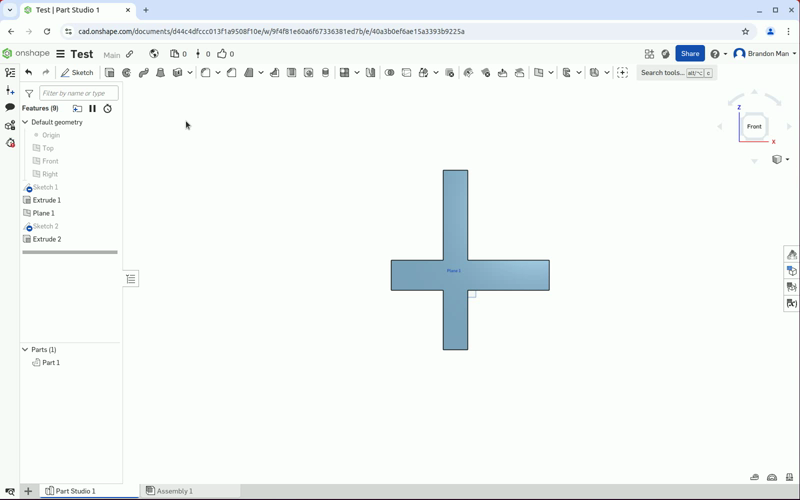
key(shift+7)
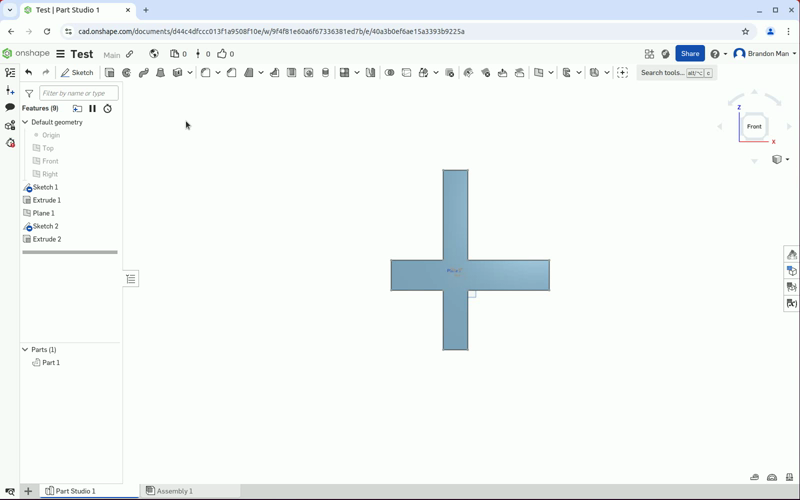
key(left, 2)
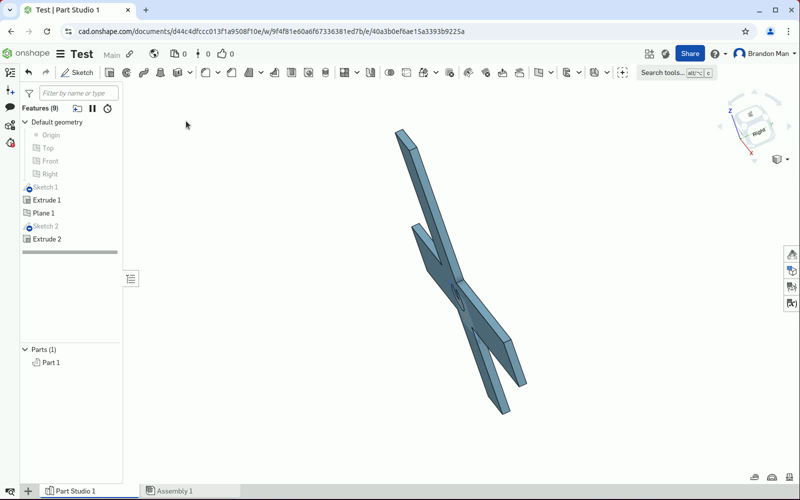
key(down, 2)
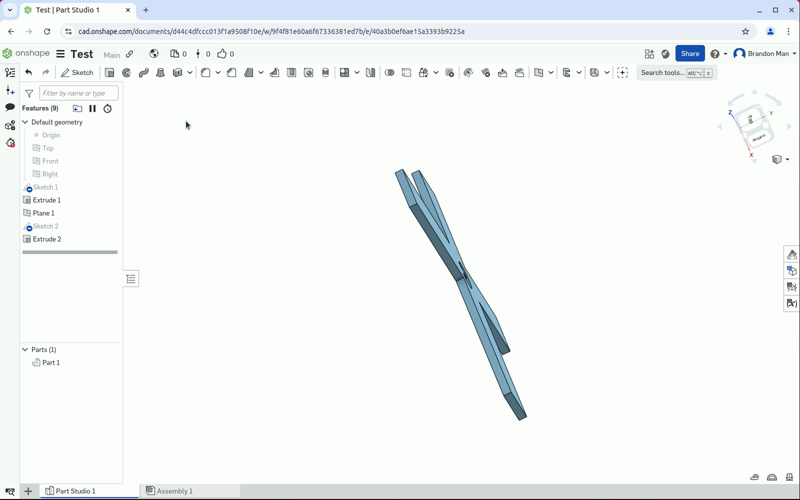
key(up, 2)
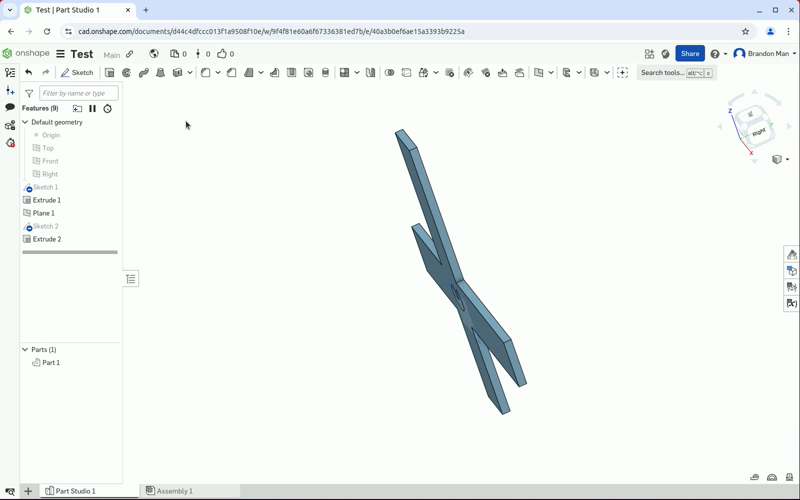
key(right, 2)
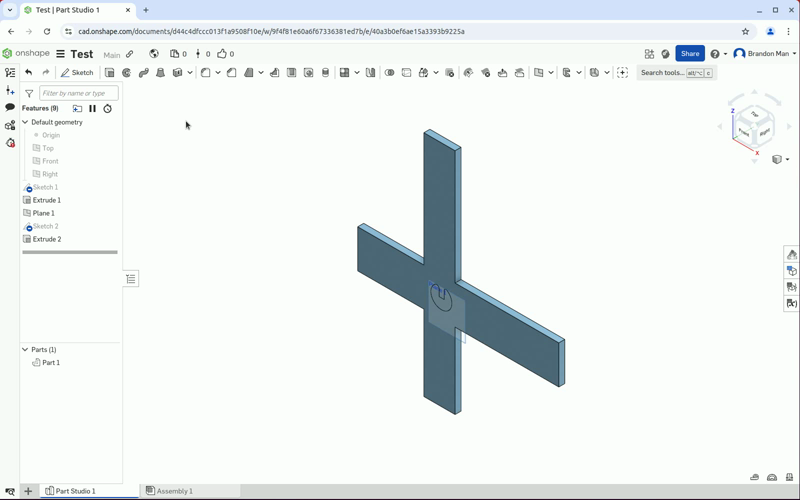
mouse_move(73, 189)
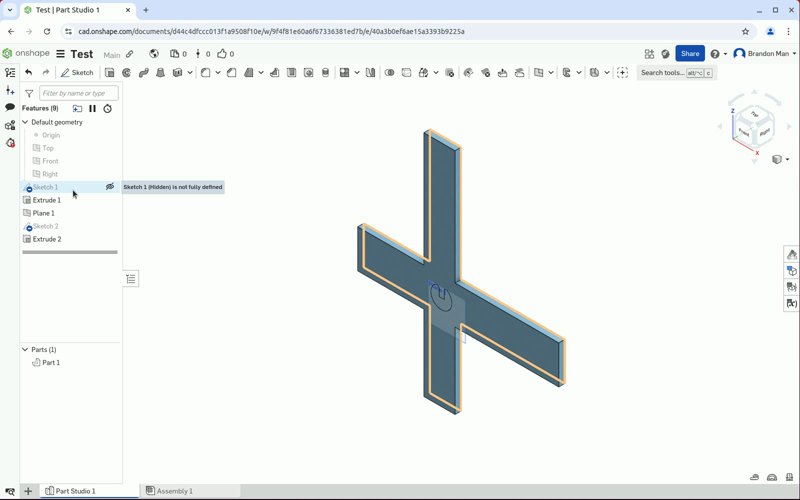
click(73, 189)